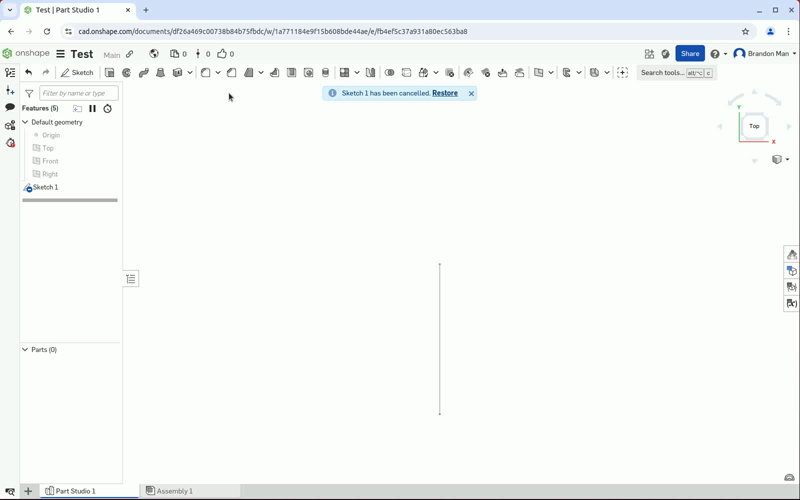
key(shift+h)
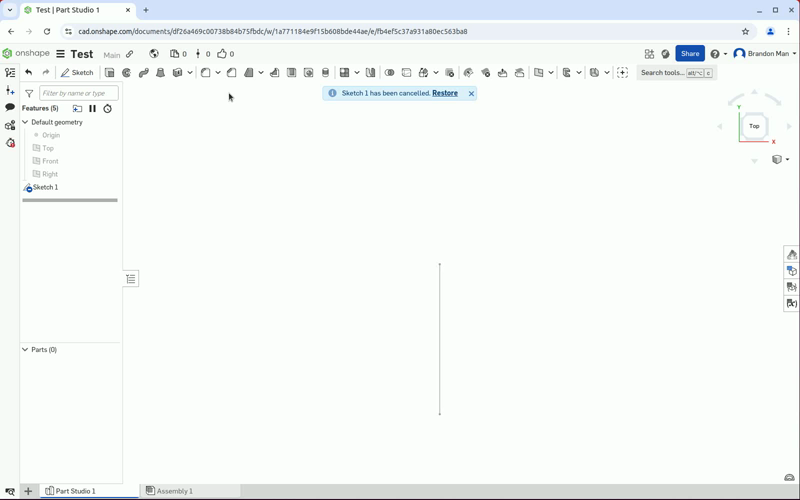
key(shift+s)
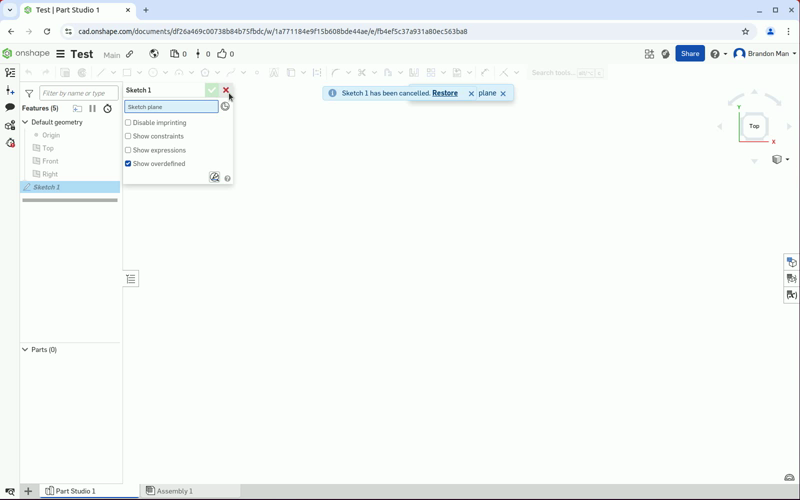
mouse_move(73, 150)
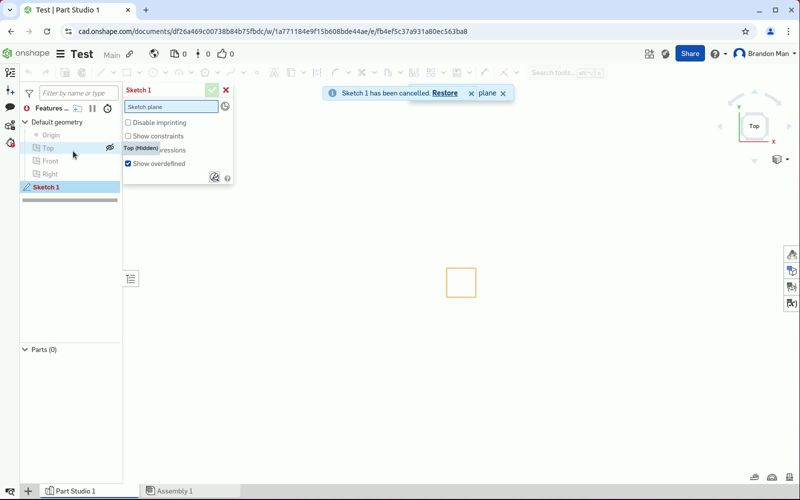
click(73, 150)
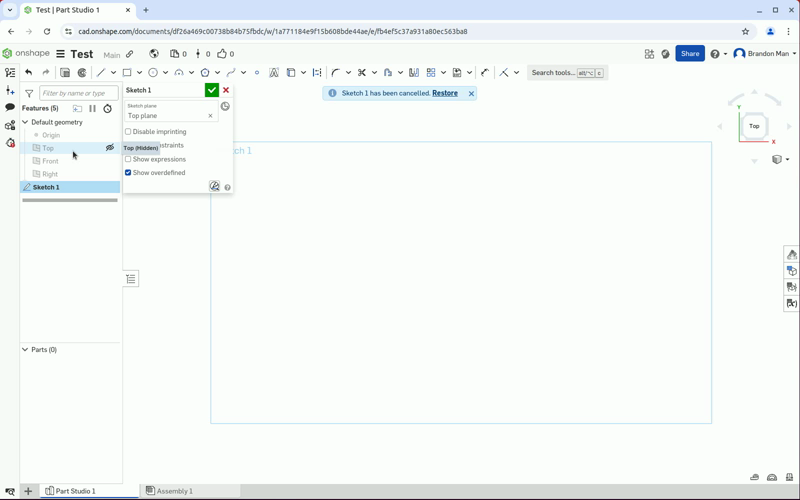
mouse_move(73, 352)
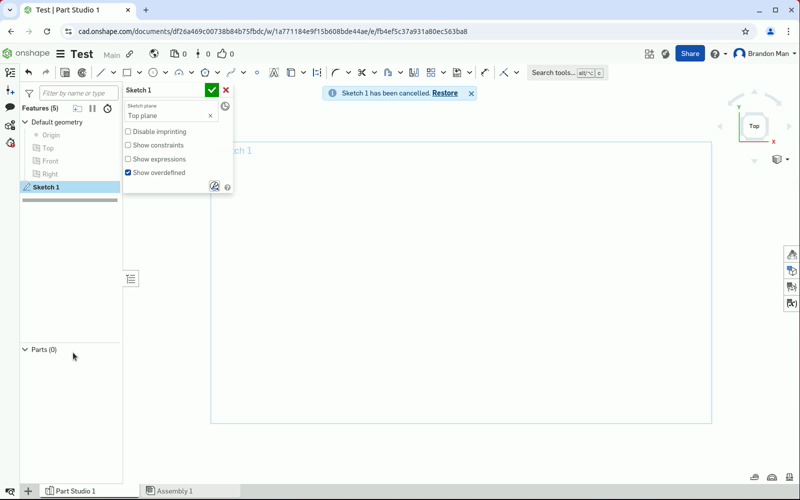
key(y)
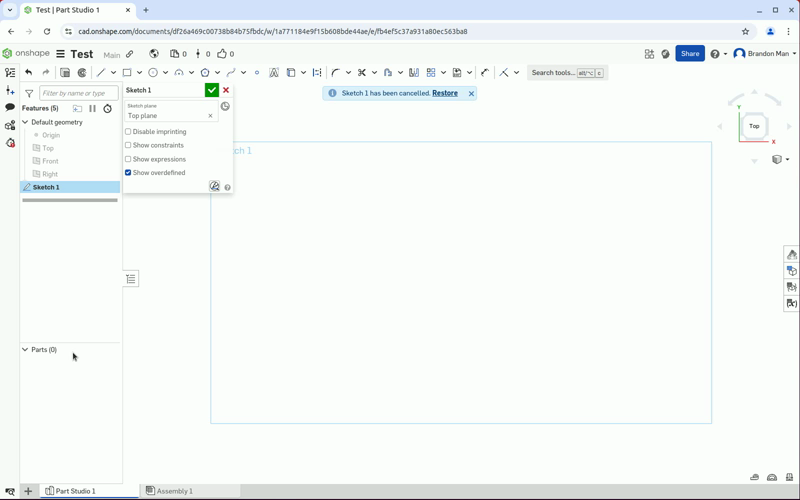
key(c)
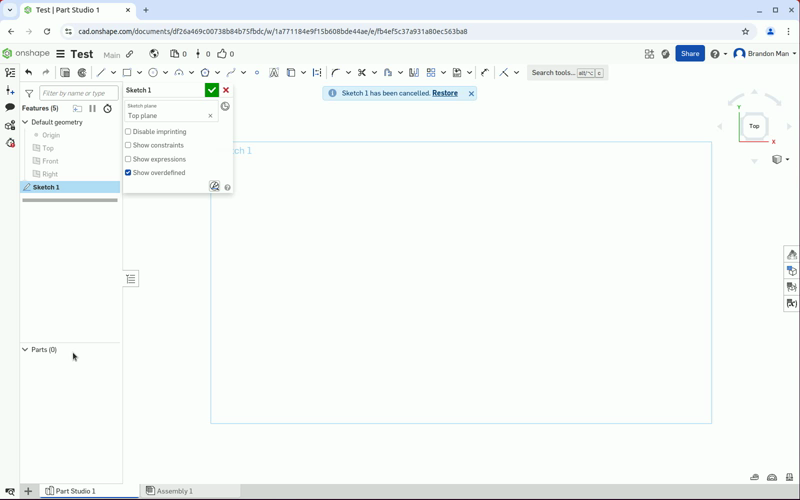
key_down(shift)
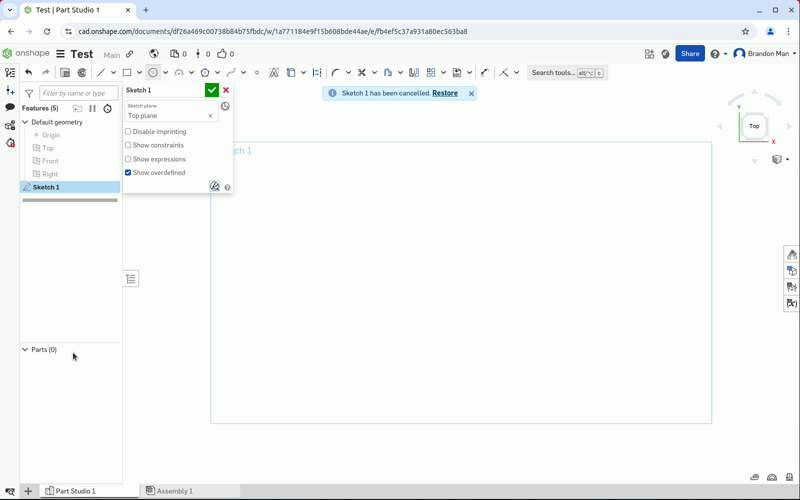
mouse_move(461, 282)
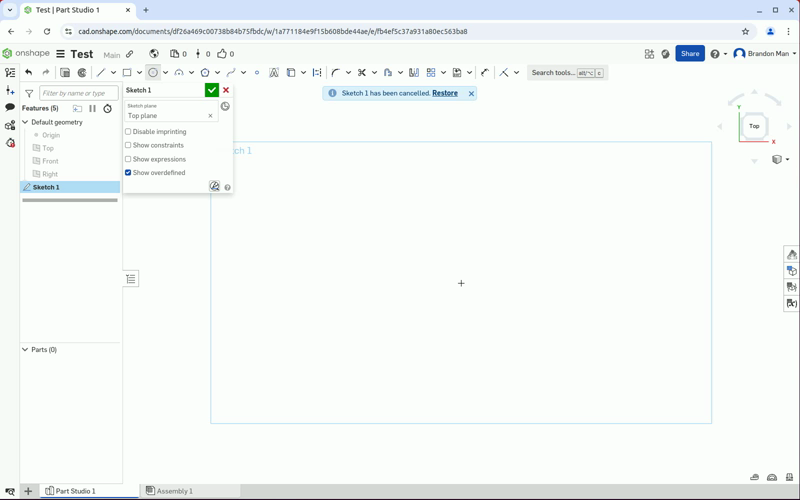
click(461, 282)
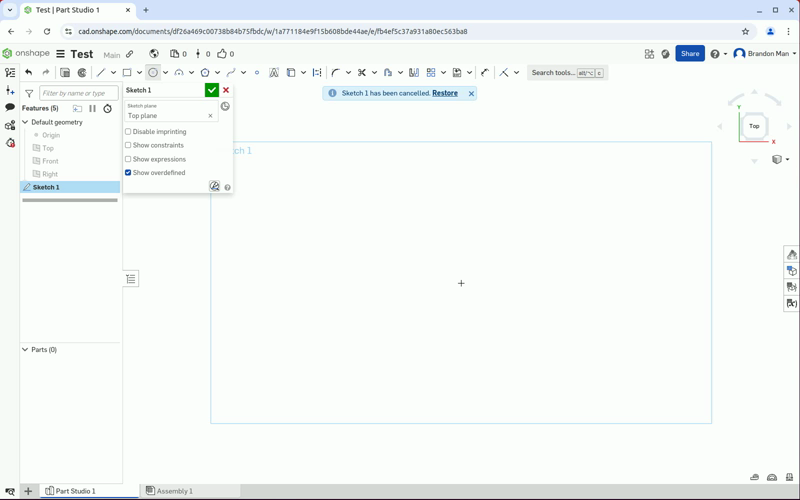
key_up(shift)
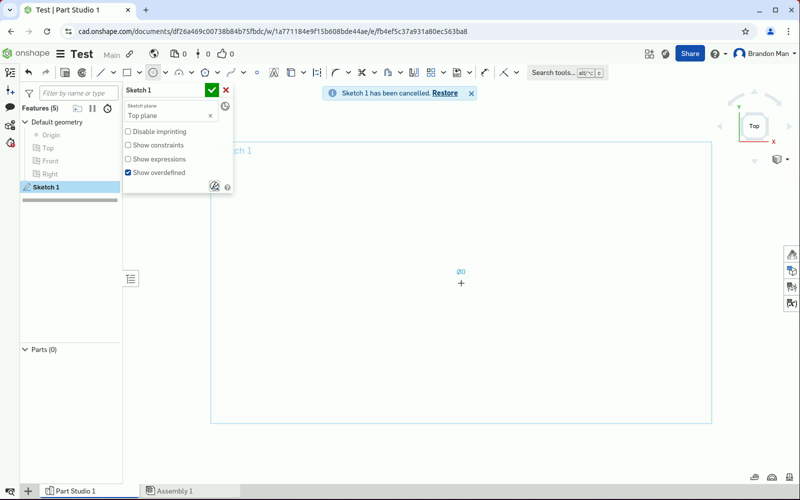
mouse_move(574, 282)
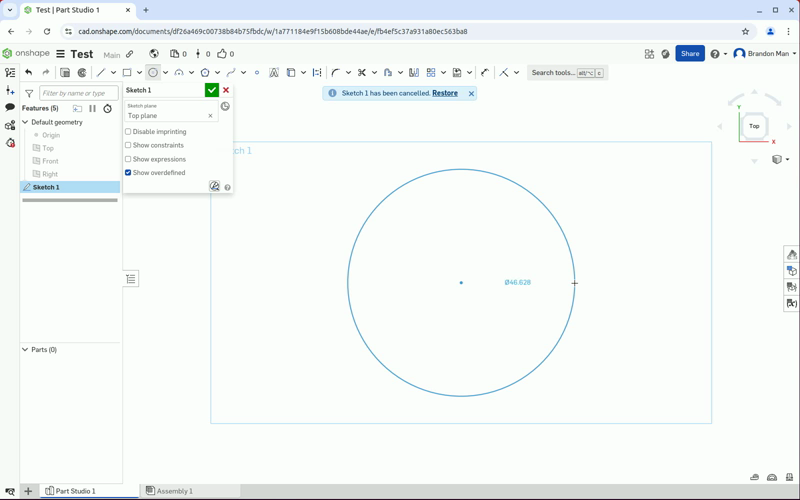
click(574, 282)
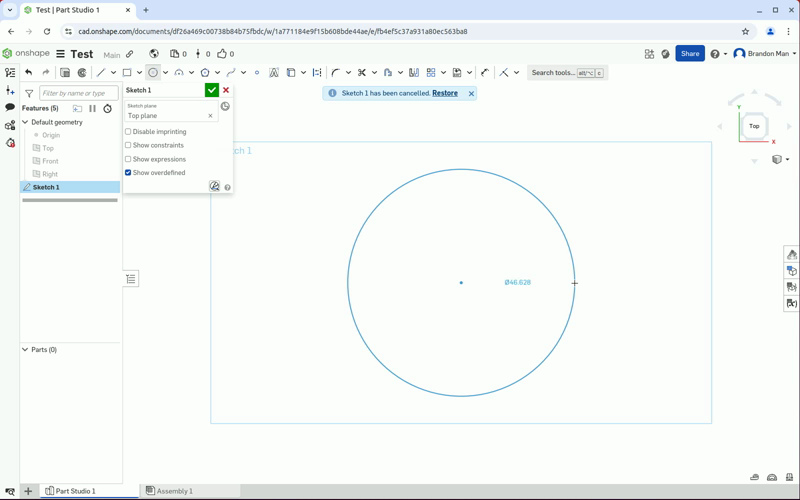
key(esc)
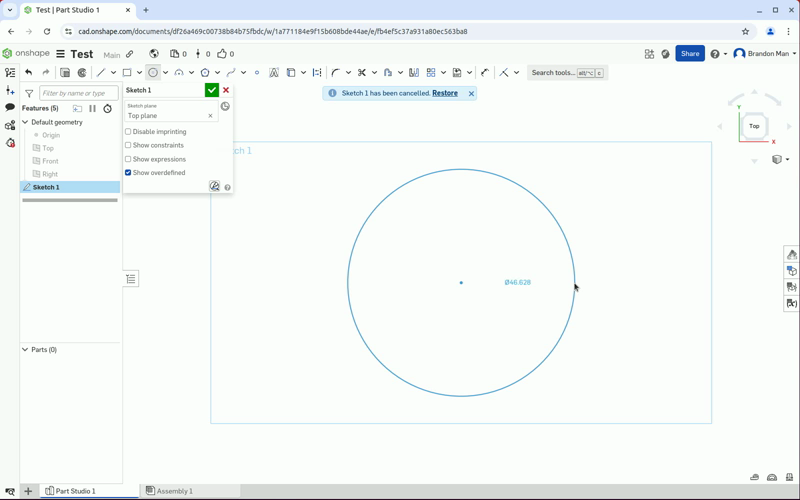
key(c)
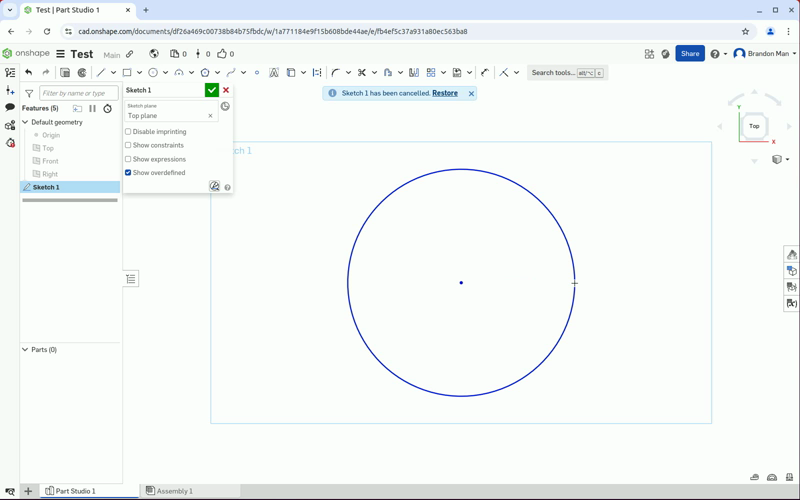
key_down(shift)
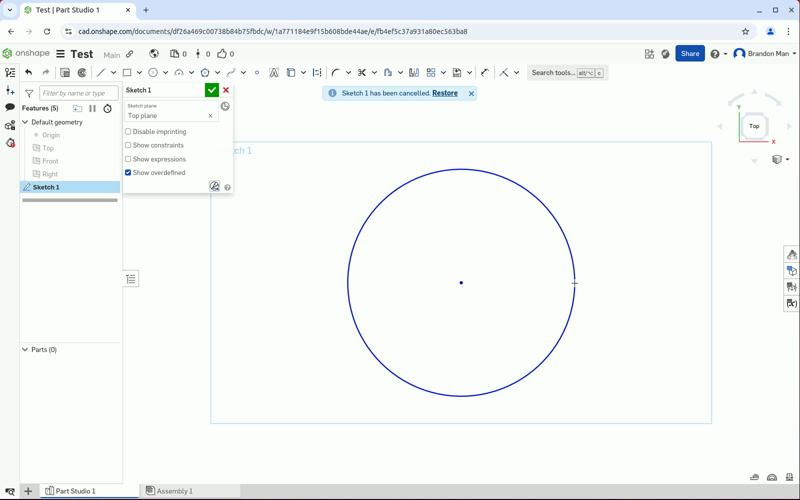
mouse_move(461, 282)
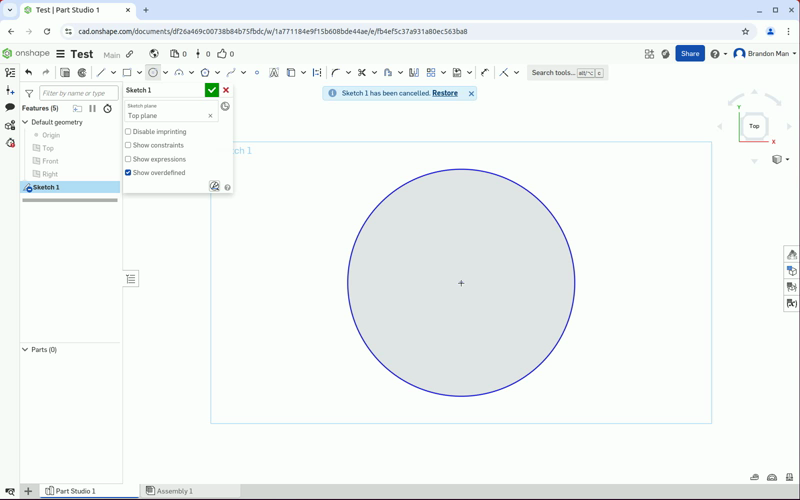
click(461, 282)
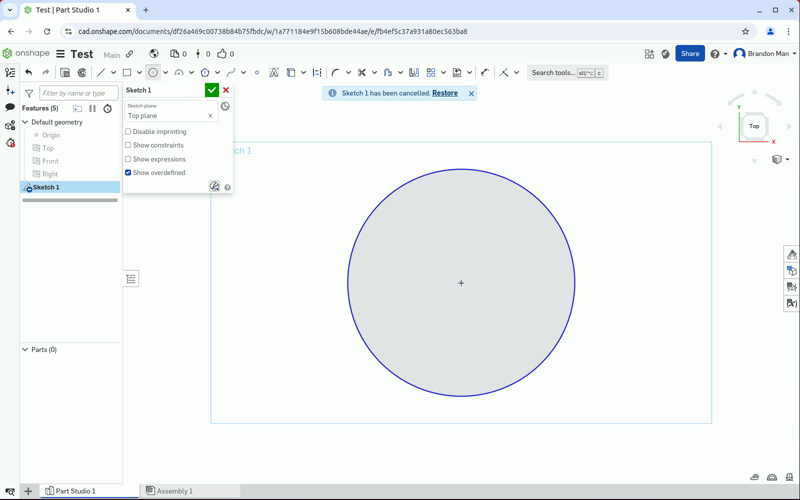
key_up(shift)
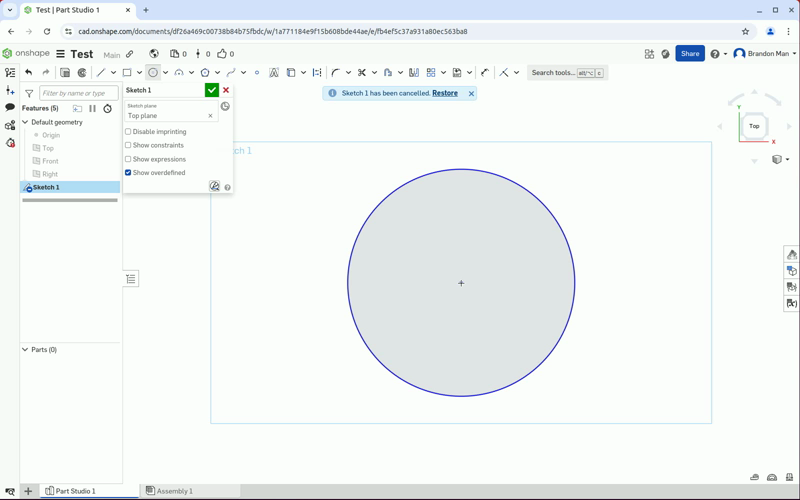
mouse_move(529, 282)
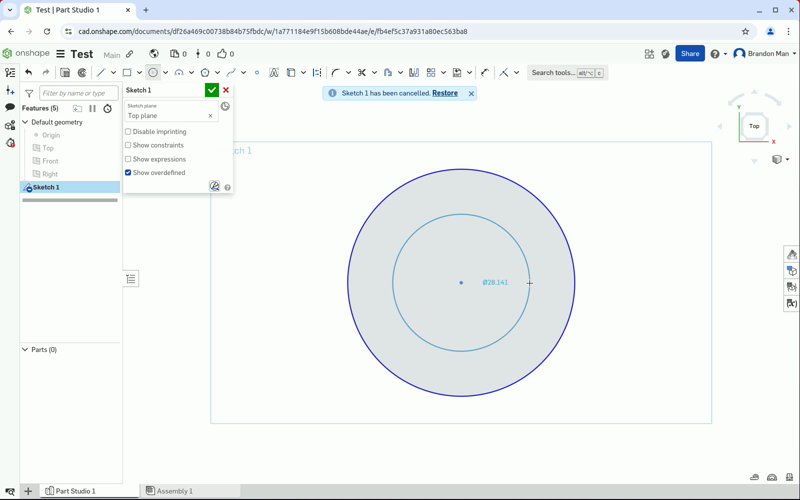
click(529, 282)
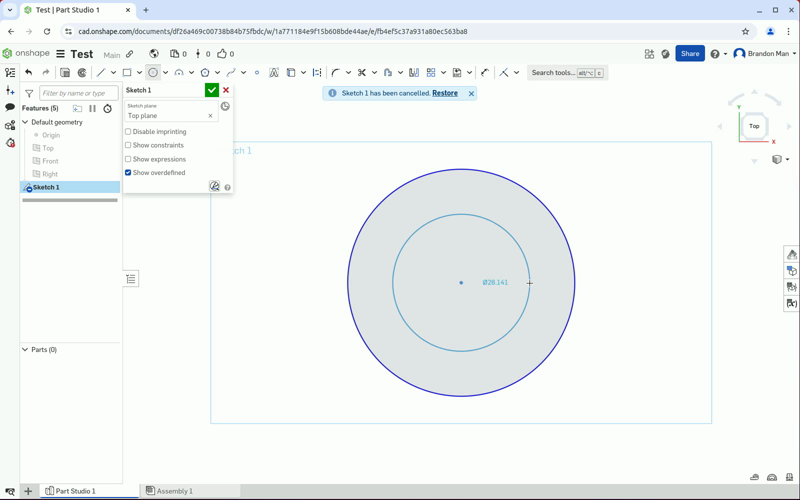
key(esc)
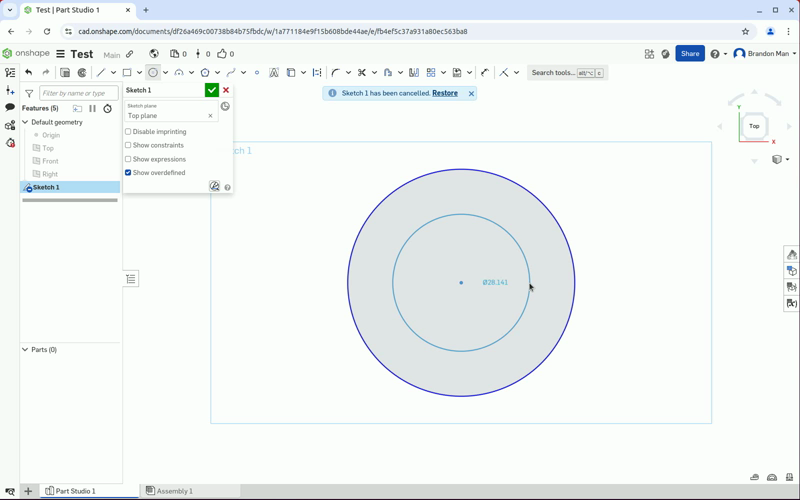
mouse_move(483, 191)
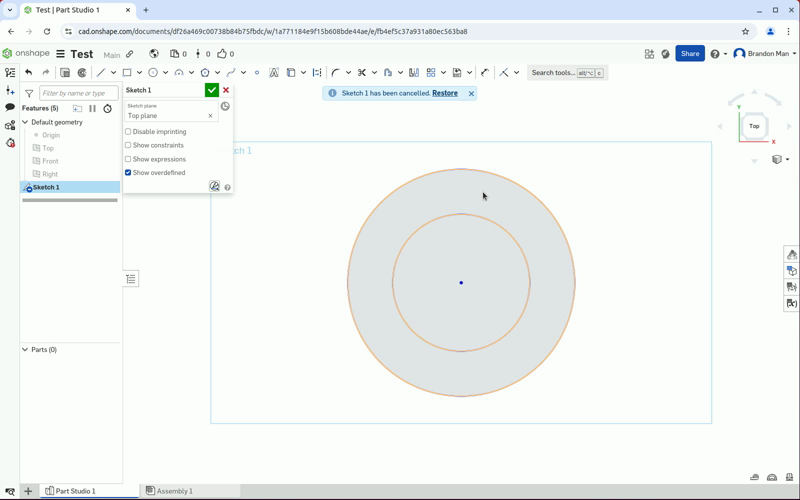
click(483, 191)
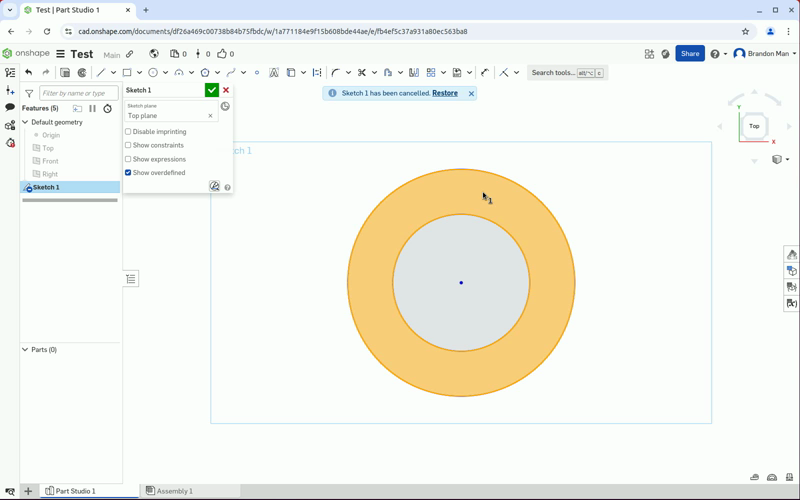
mouse_move(73, 352)
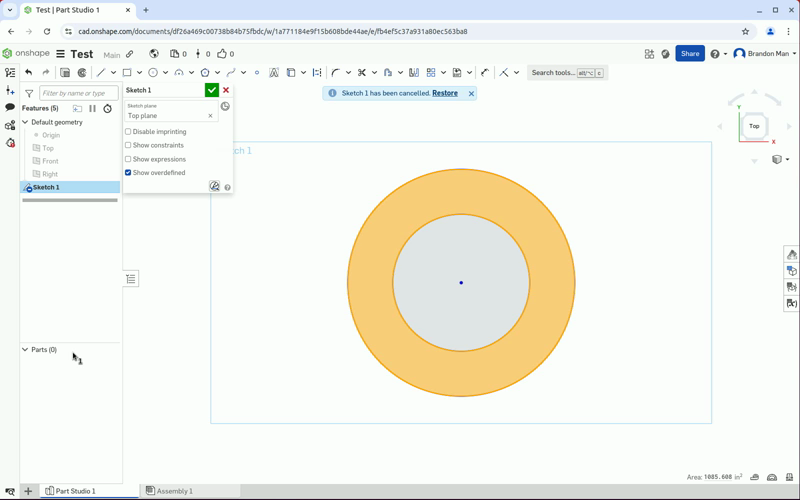
key(shift+y)
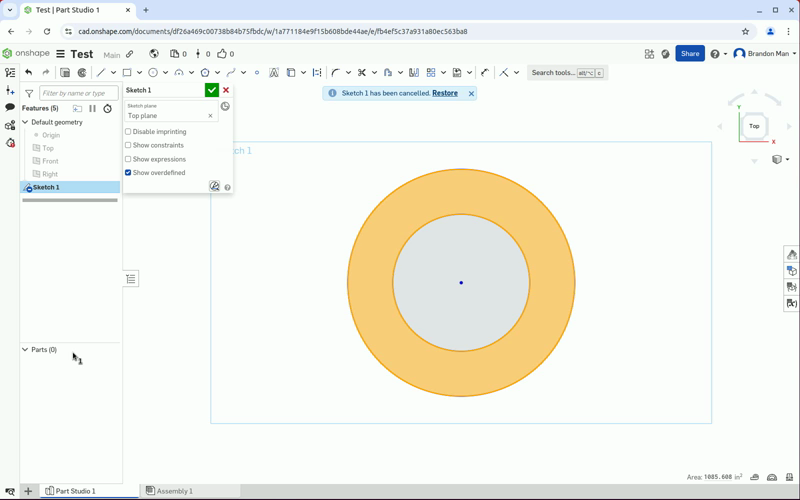
key(shift+e)
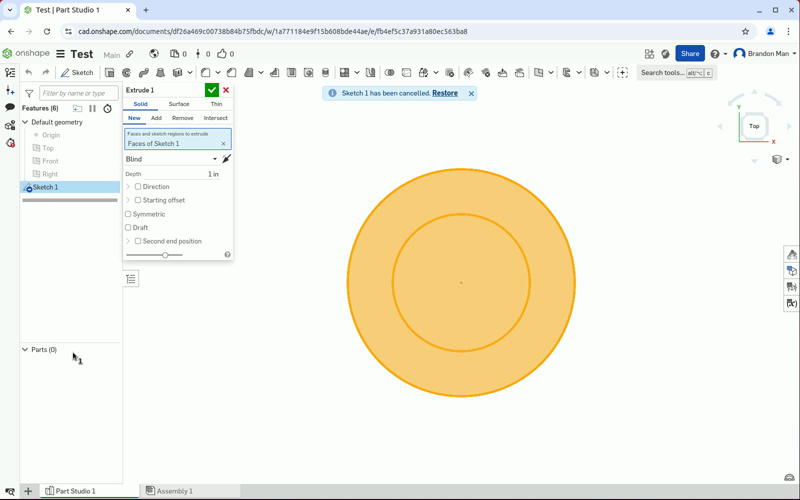
mouse_move(143, 106)
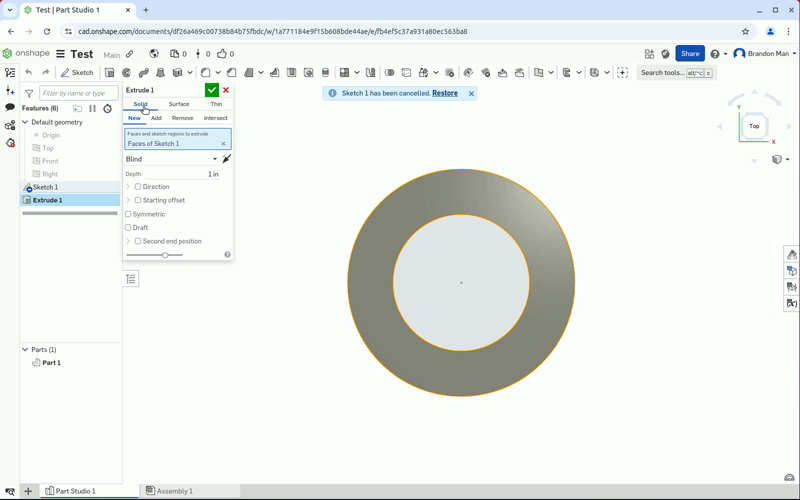
click(143, 106)
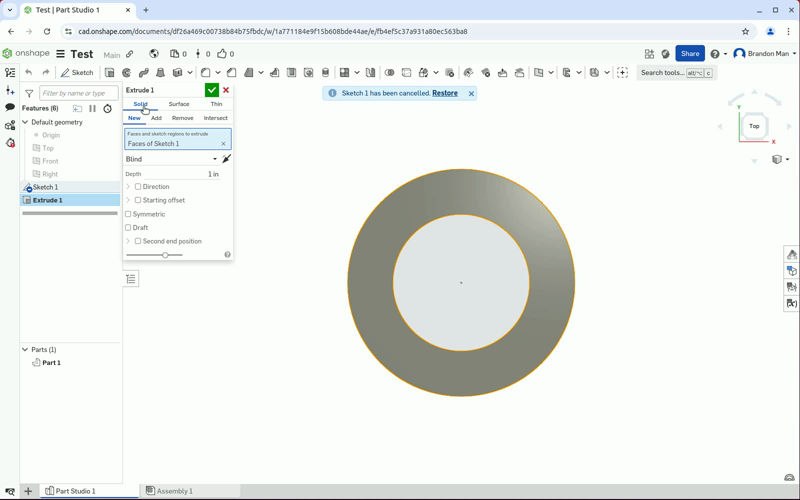
mouse_move(137, 120)
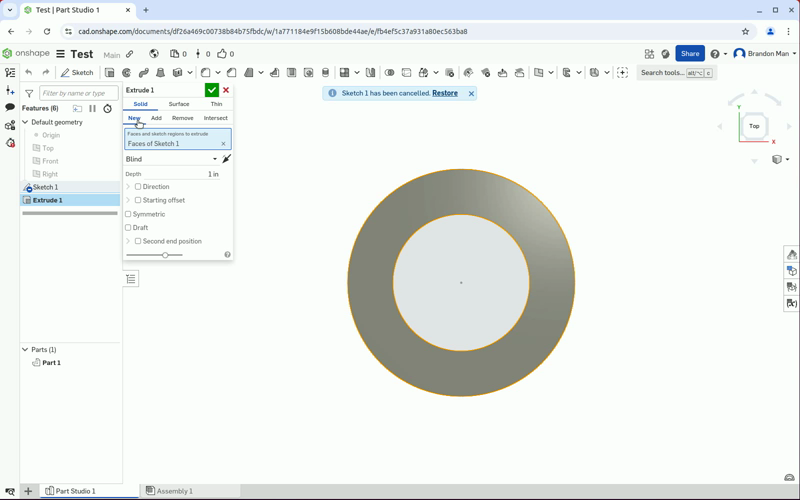
click(137, 120)
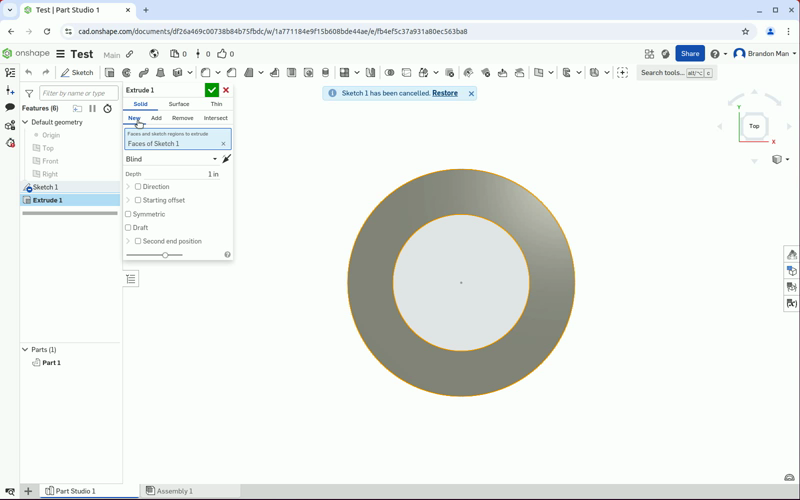
key(tab, 4)
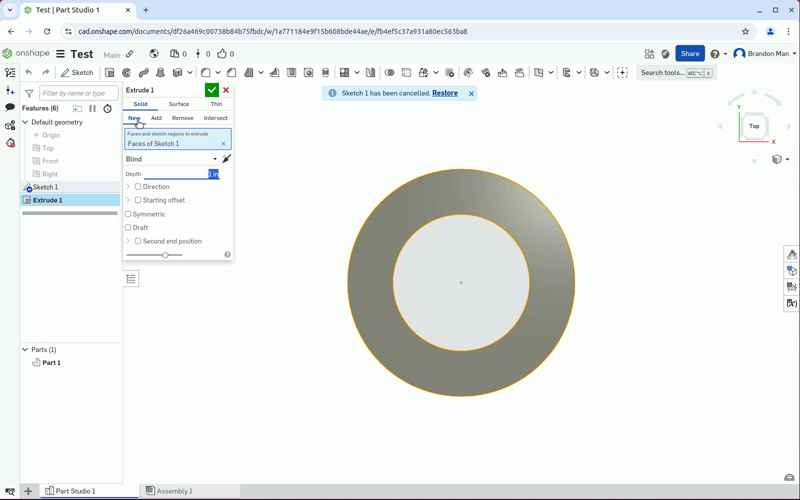
text(1.685)
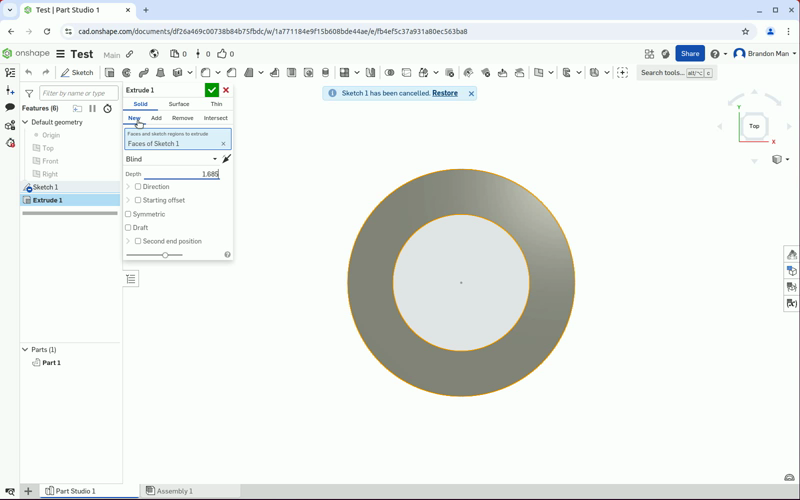
key(enter)
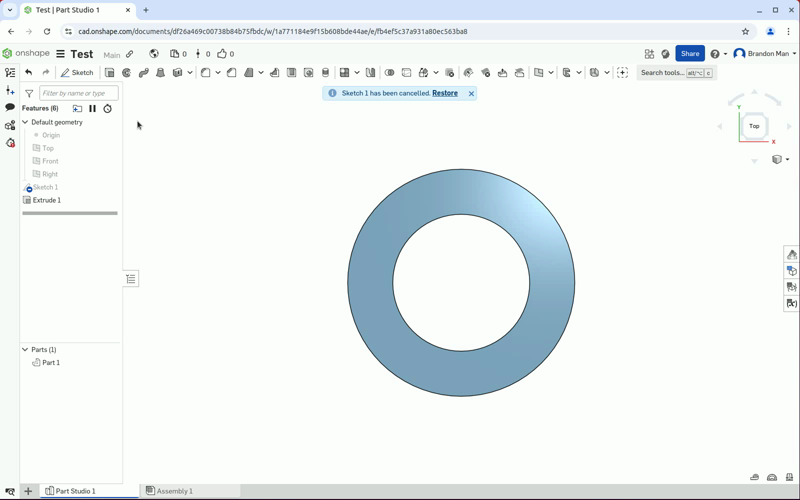
key(shift+h)
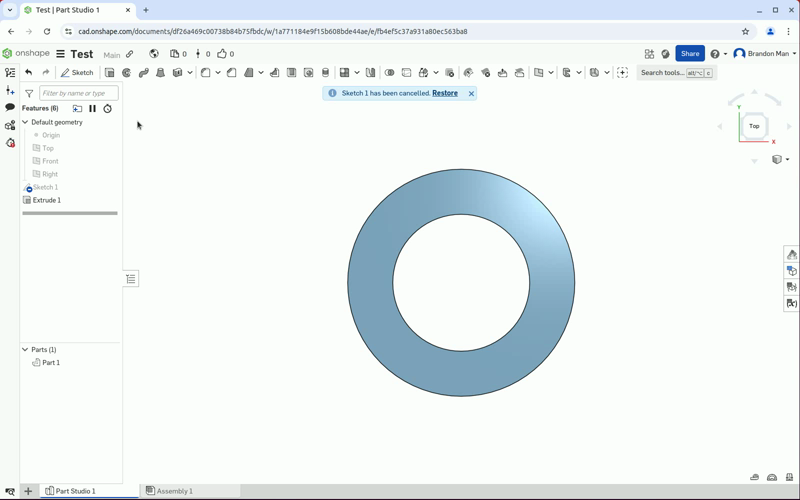
key(shift+h)
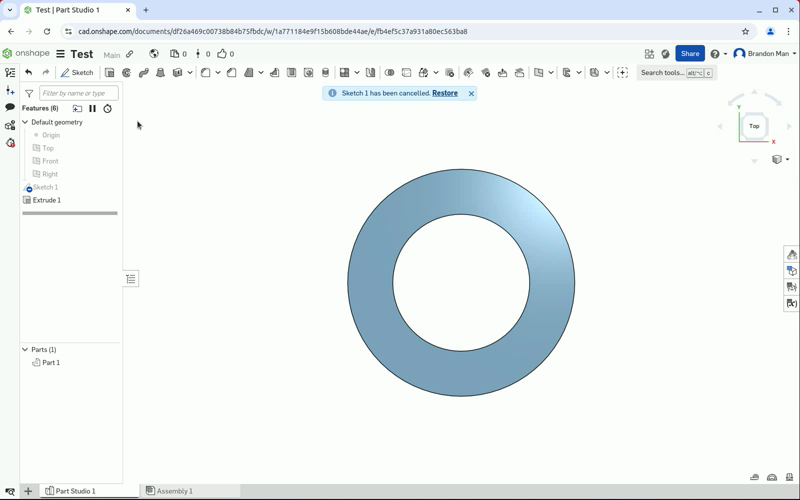
mouse_move(73, 189)
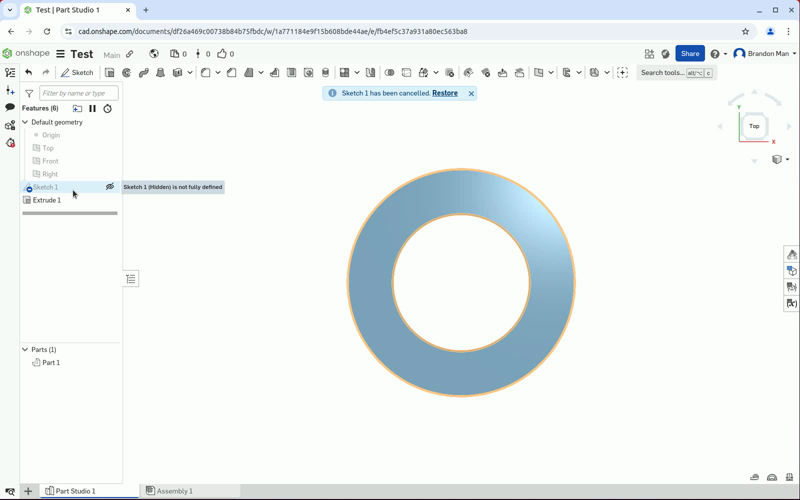
click(73, 189)
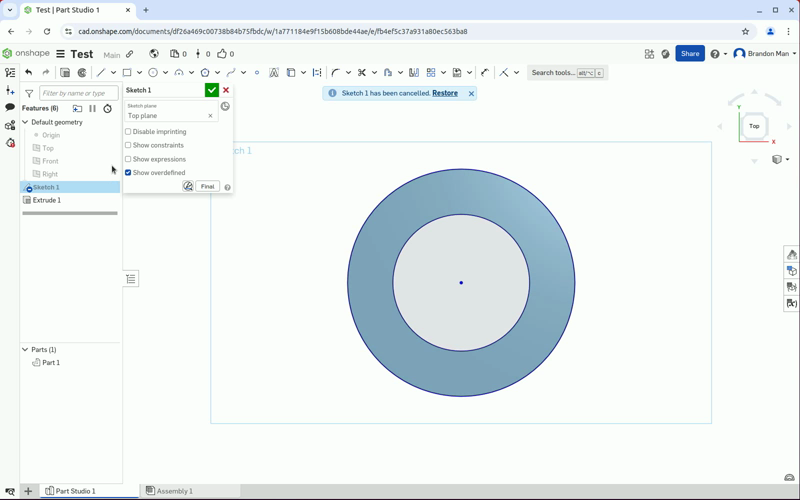
mouse_move(229, 92)
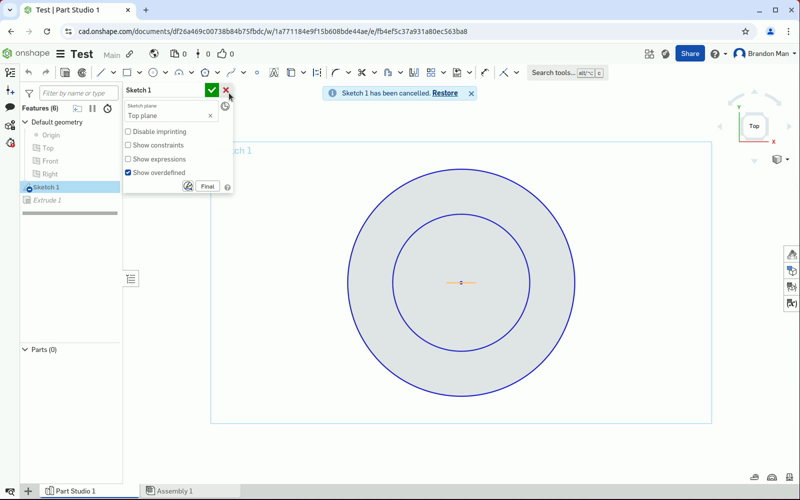
click(229, 92)
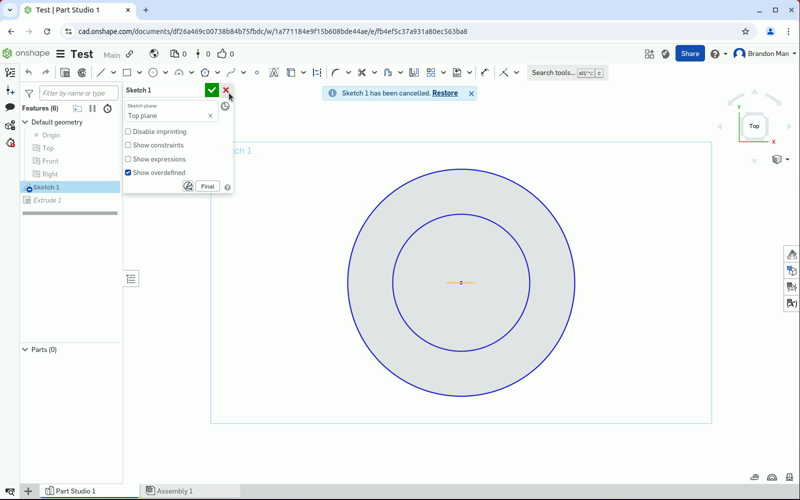
key(shift+s)
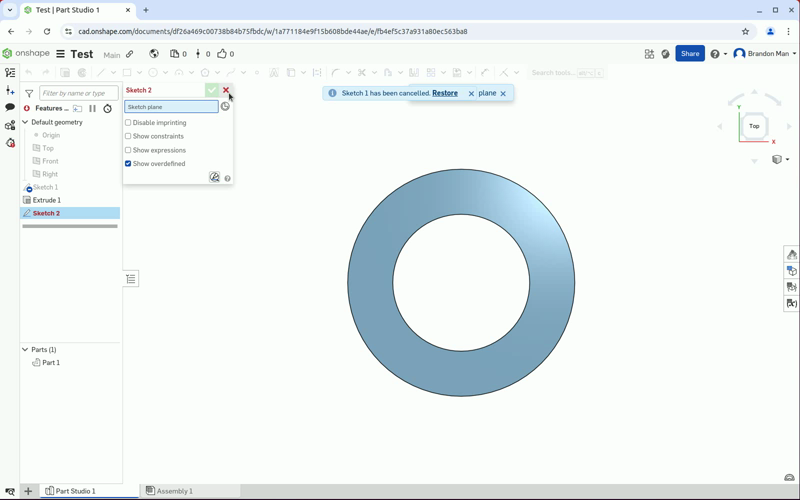
mouse_move(73, 150)
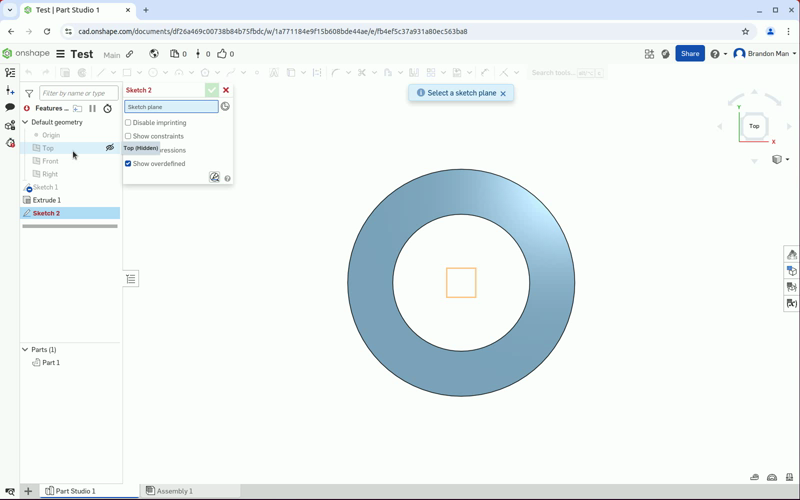
click(73, 150)
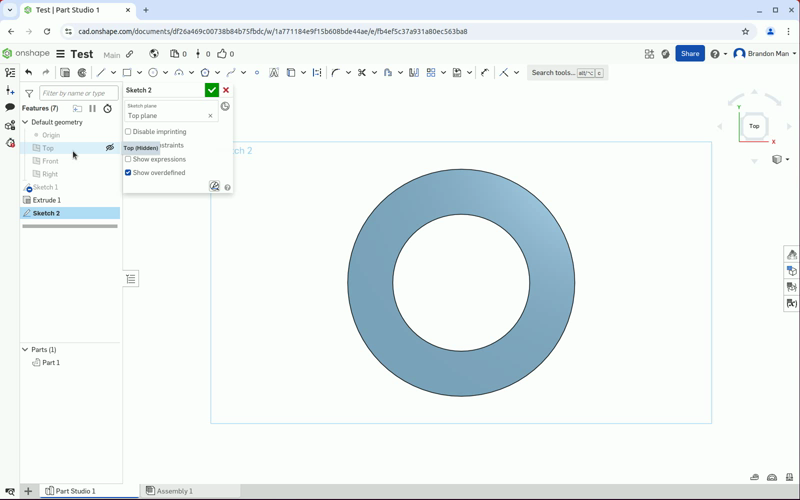
mouse_move(73, 352)
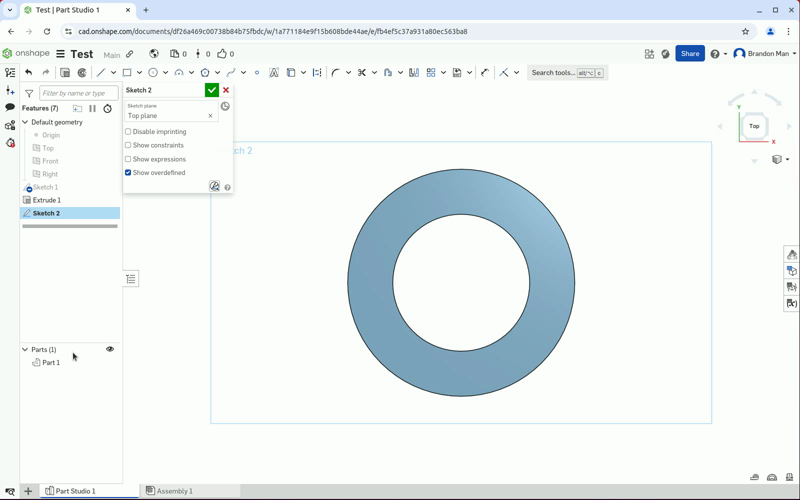
key(y)
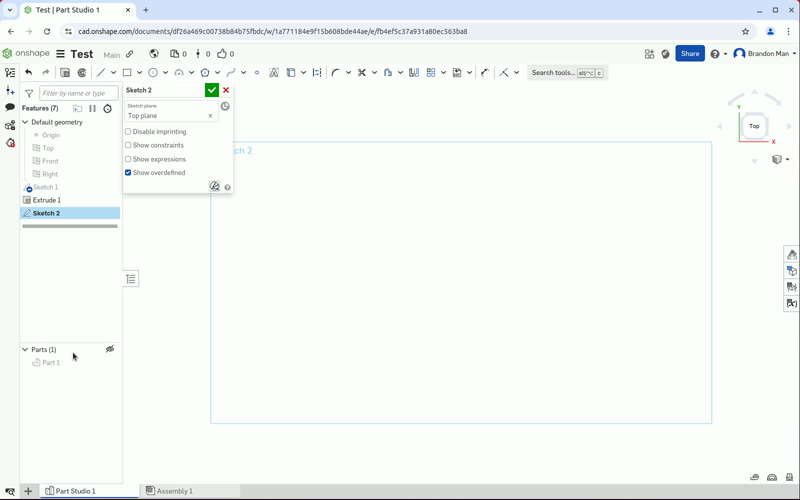
key(c)
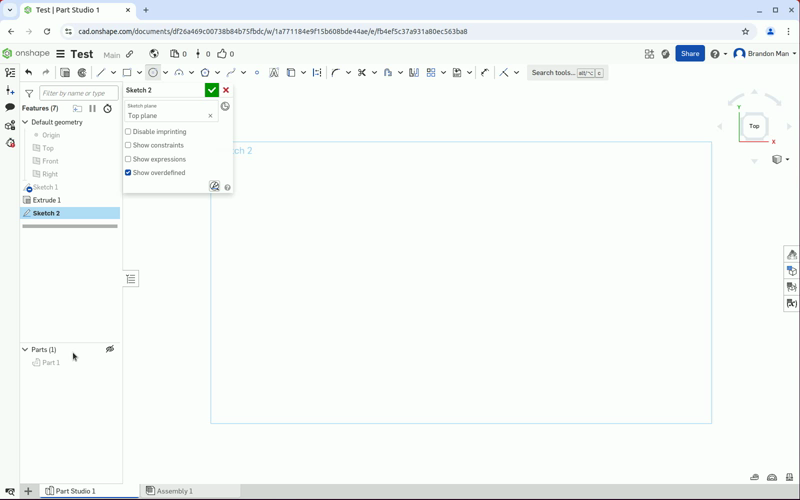
key_down(shift)
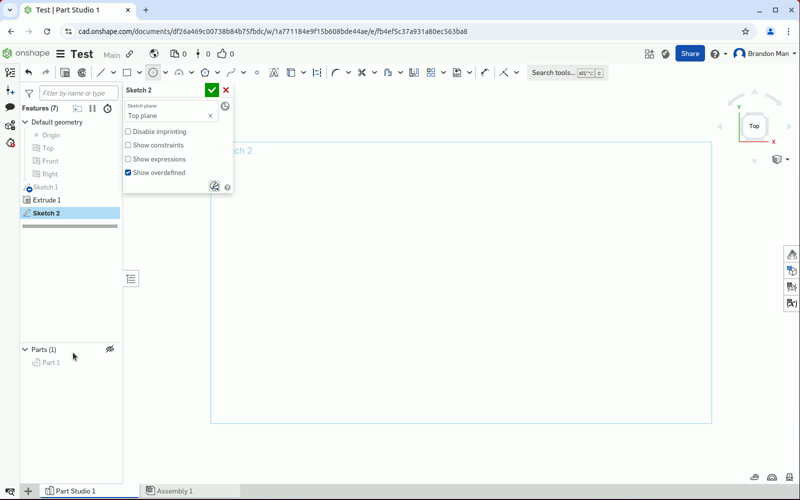
mouse_move(461, 282)
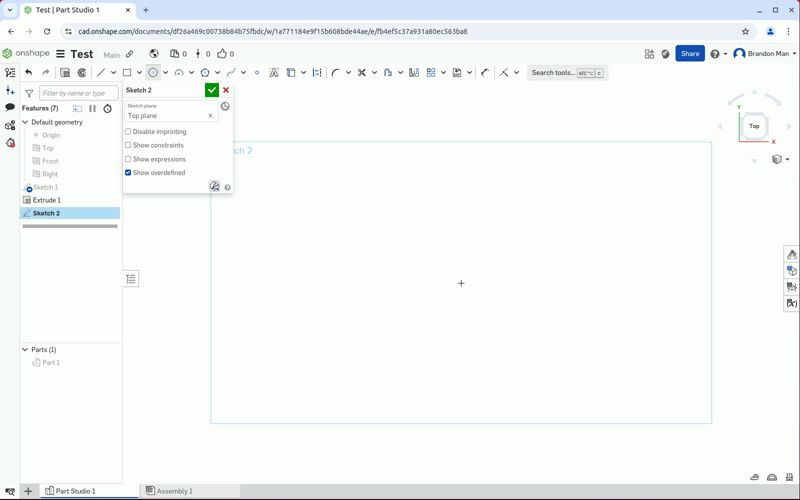
click(461, 282)
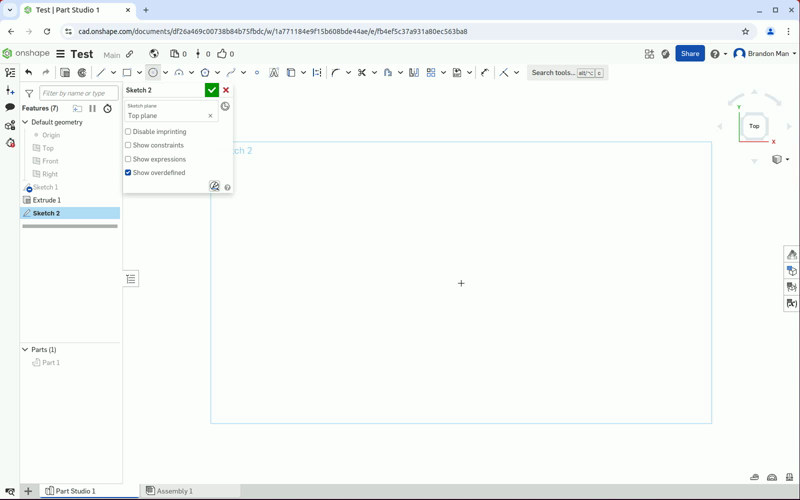
key_up(shift)
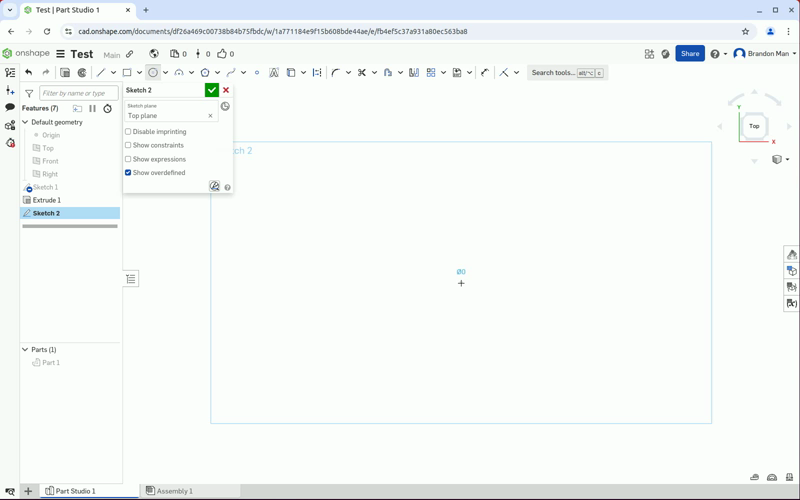
mouse_move(522, 282)
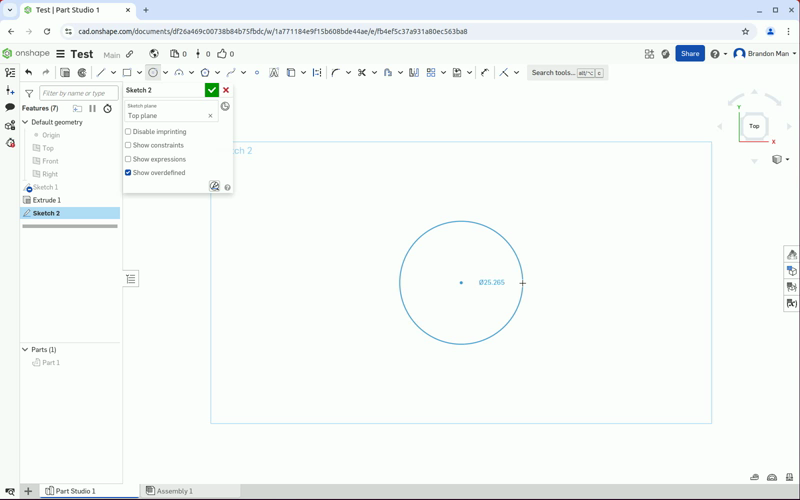
click(522, 282)
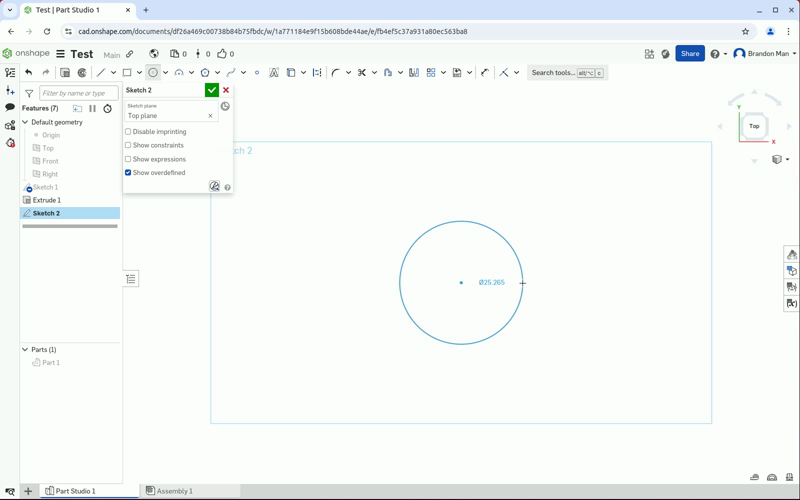
key(esc)
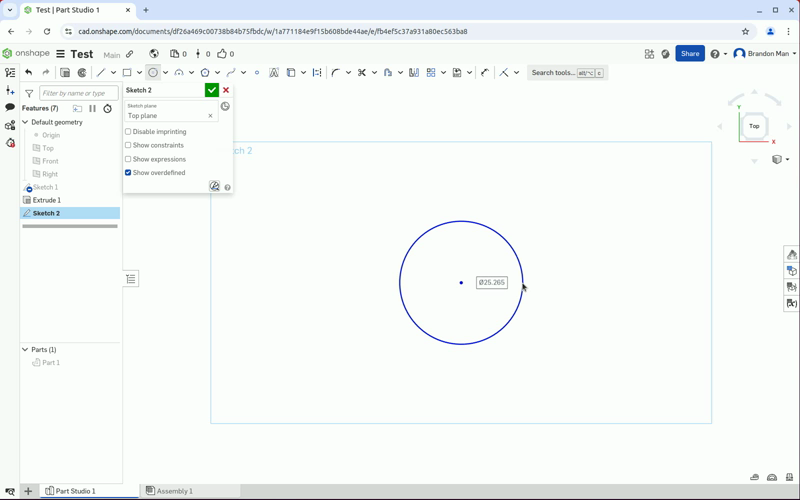
key(c)
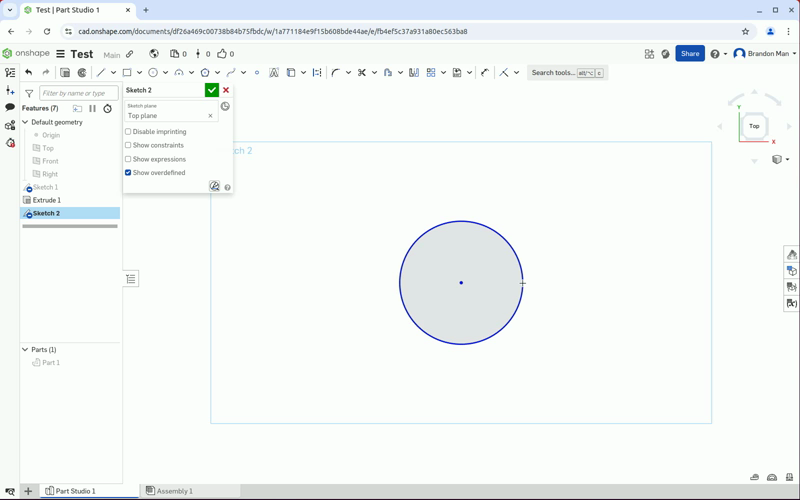
key_down(shift)
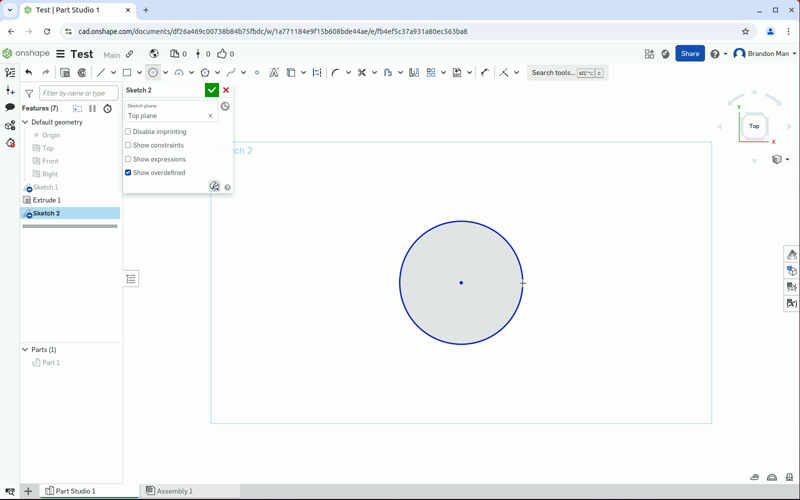
mouse_move(461, 282)
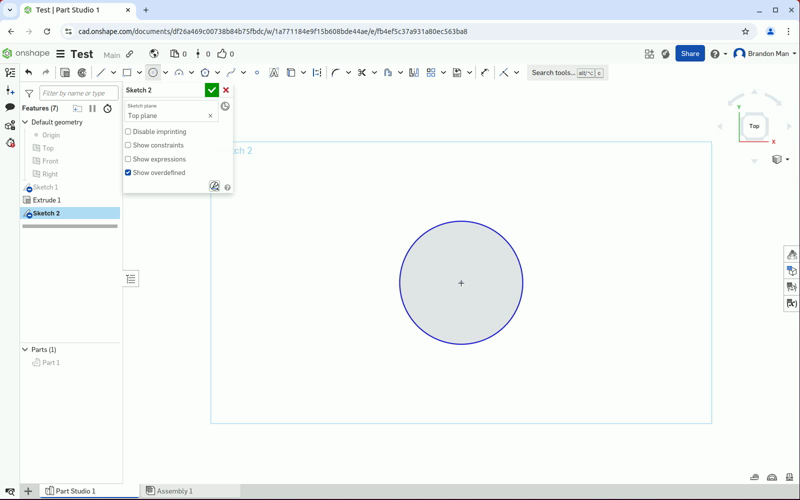
click(461, 282)
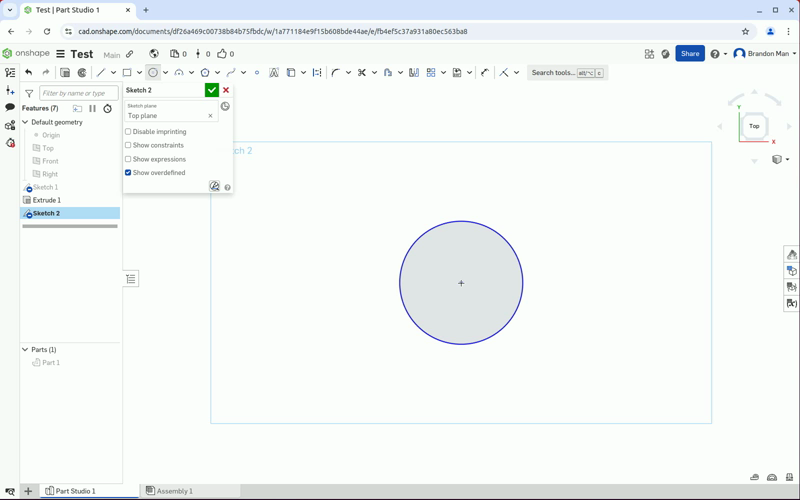
key_up(shift)
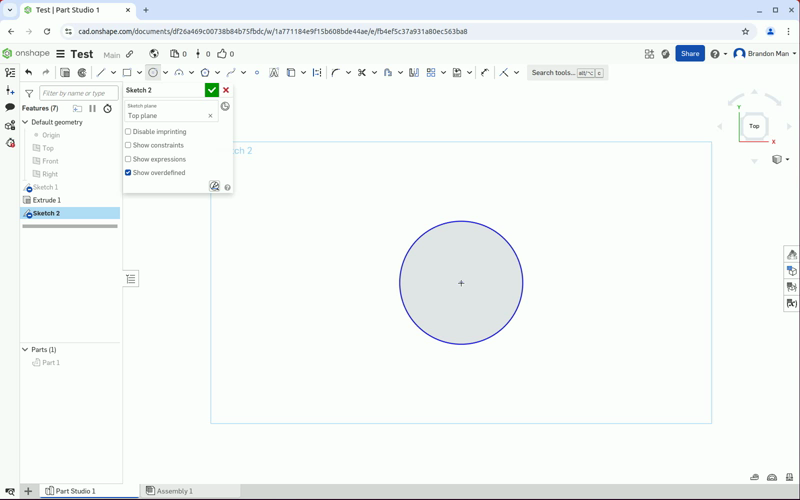
mouse_move(467, 282)
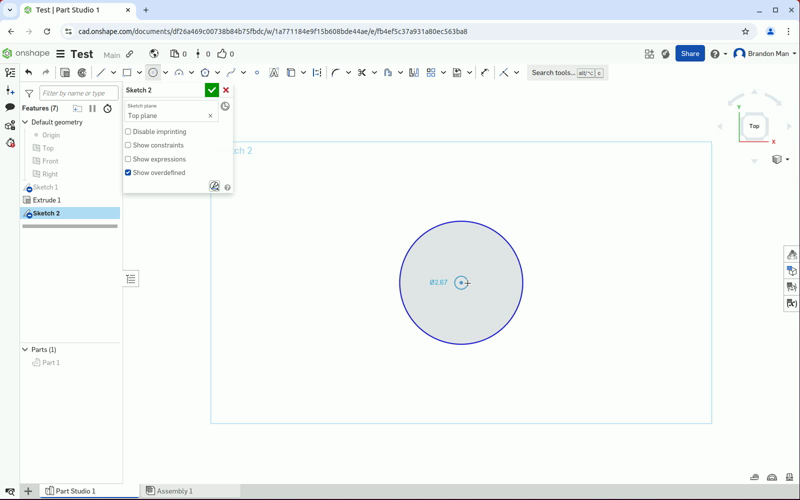
click(467, 282)
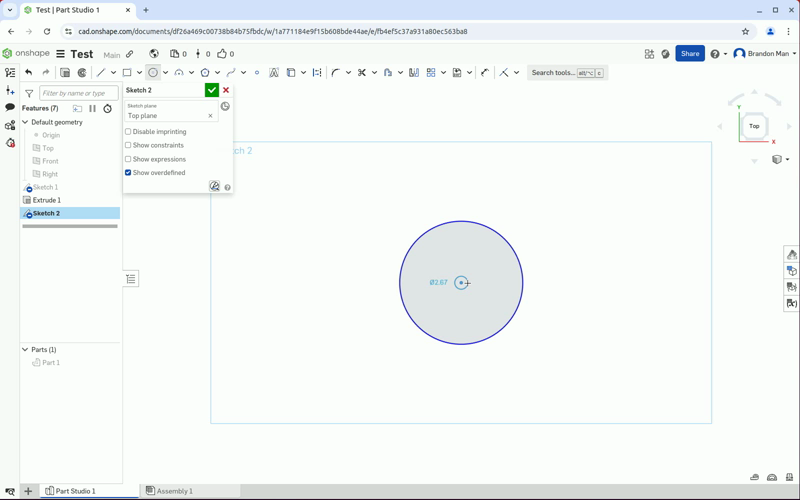
key(esc)
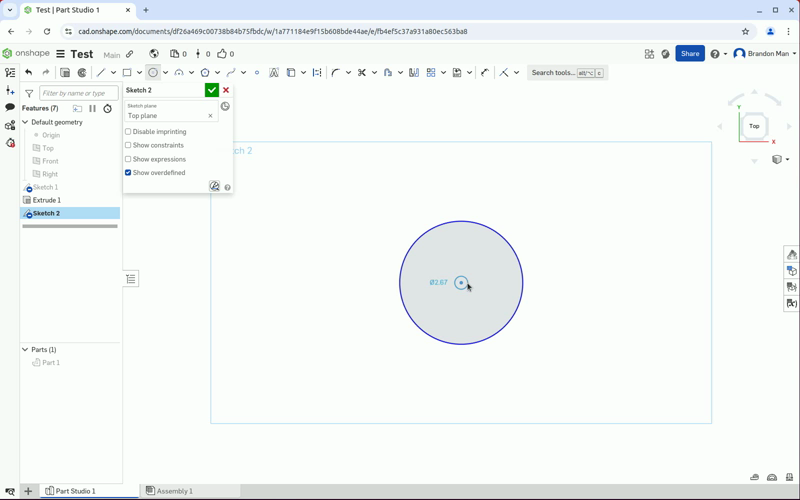
mouse_move(495, 306)
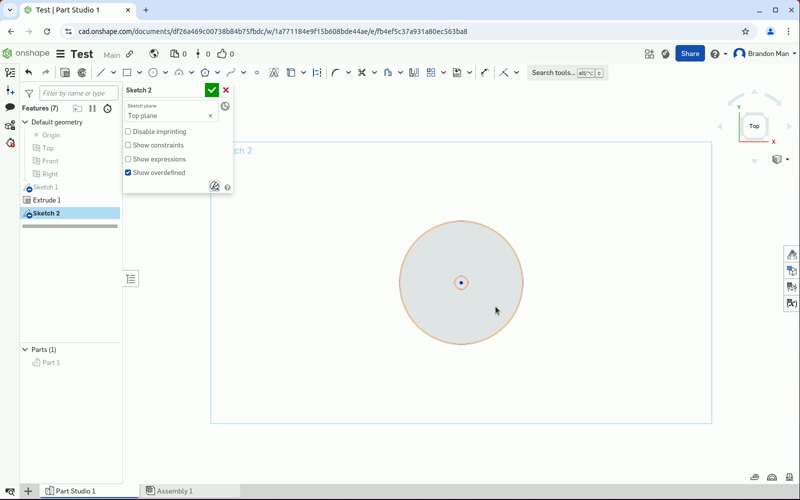
click(495, 306)
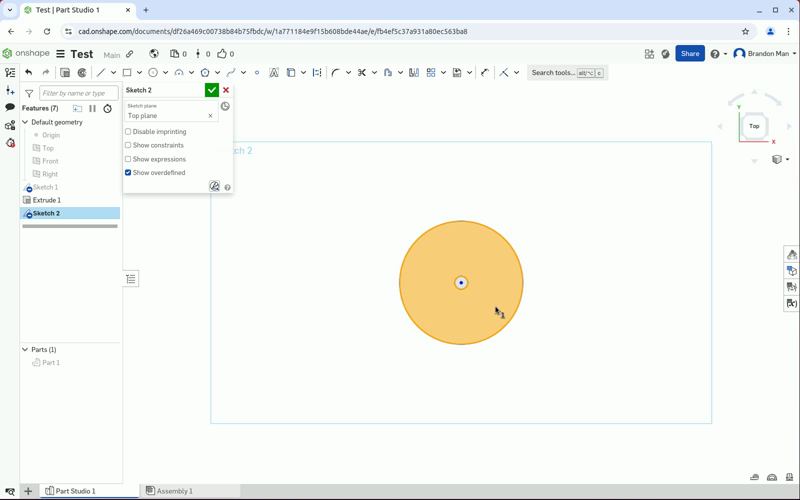
mouse_move(73, 352)
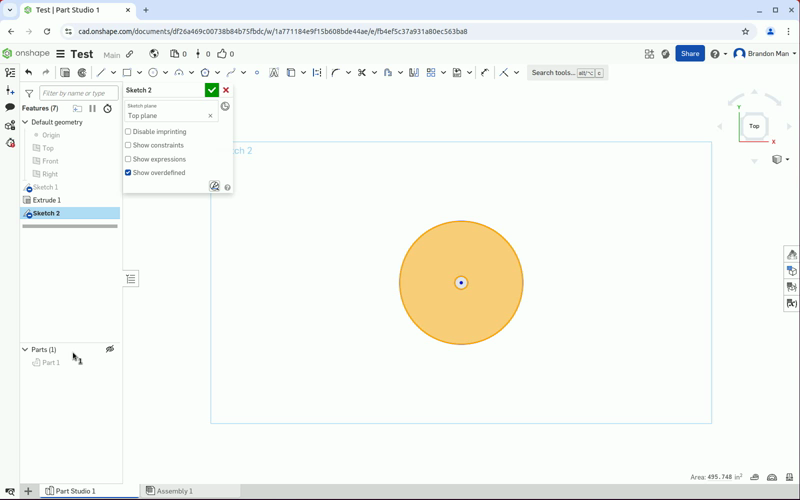
key(shift+y)
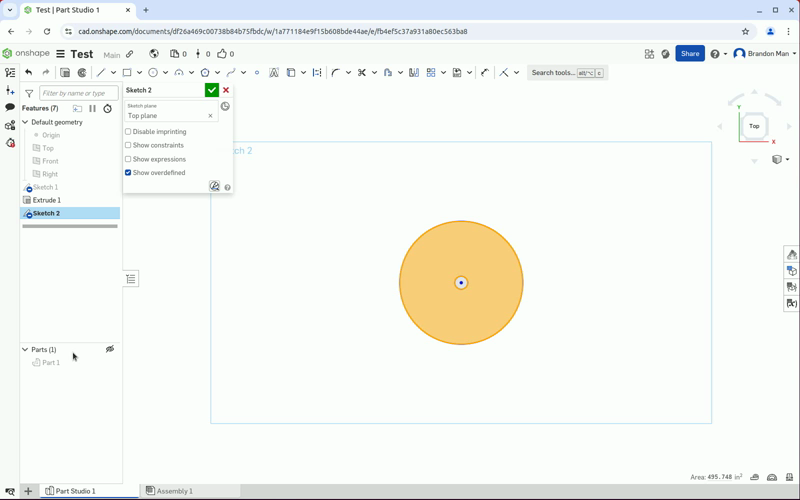
key(shift+e)
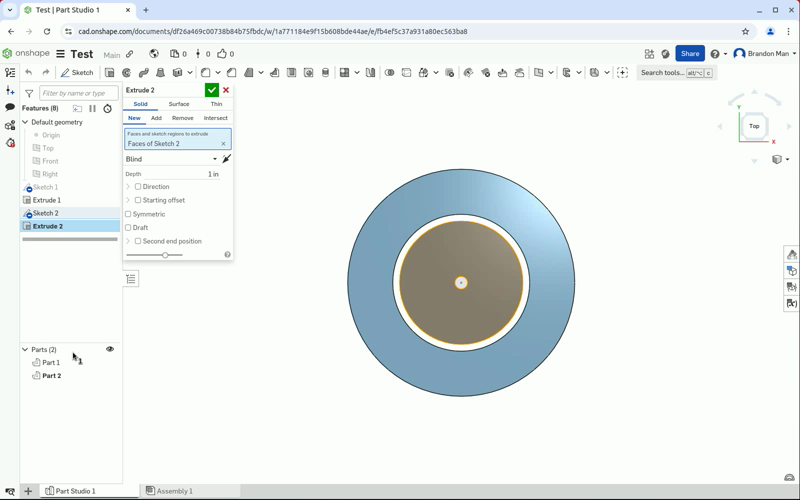
mouse_move(143, 106)
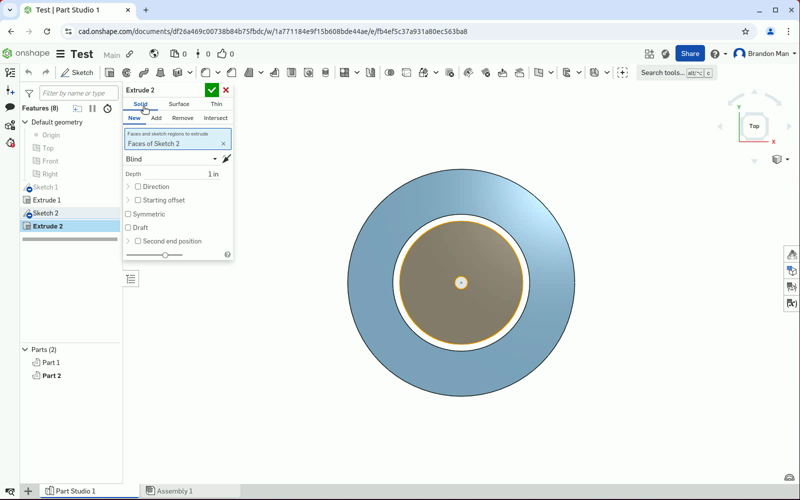
click(143, 106)
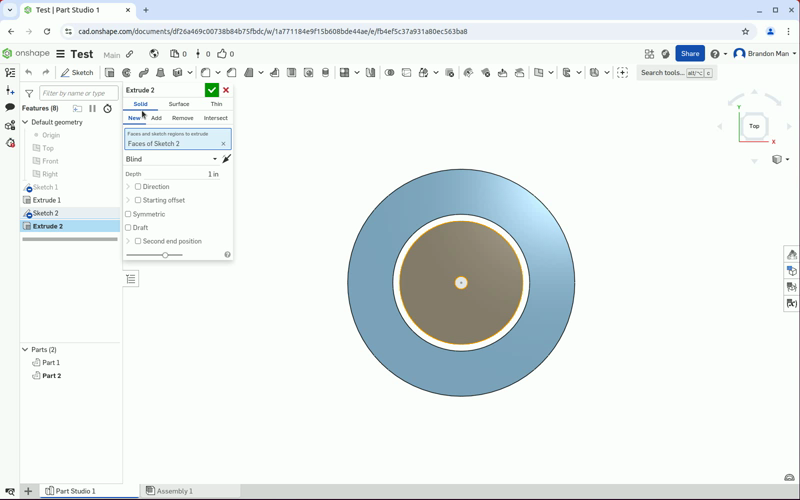
mouse_move(137, 120)
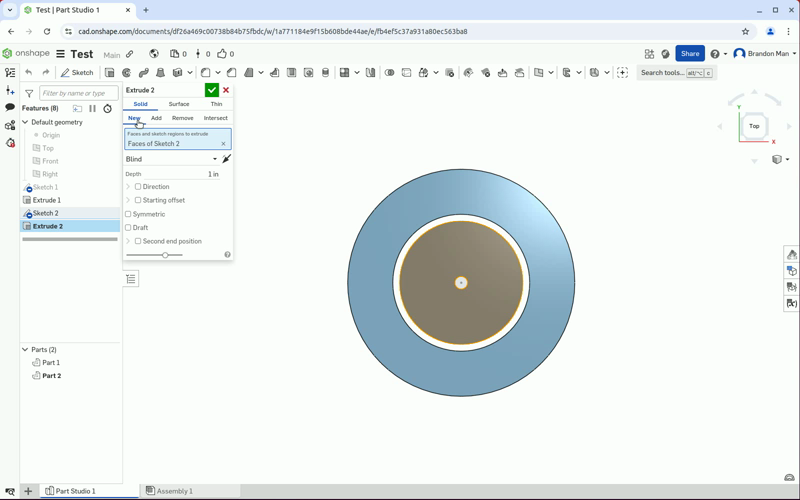
click(137, 120)
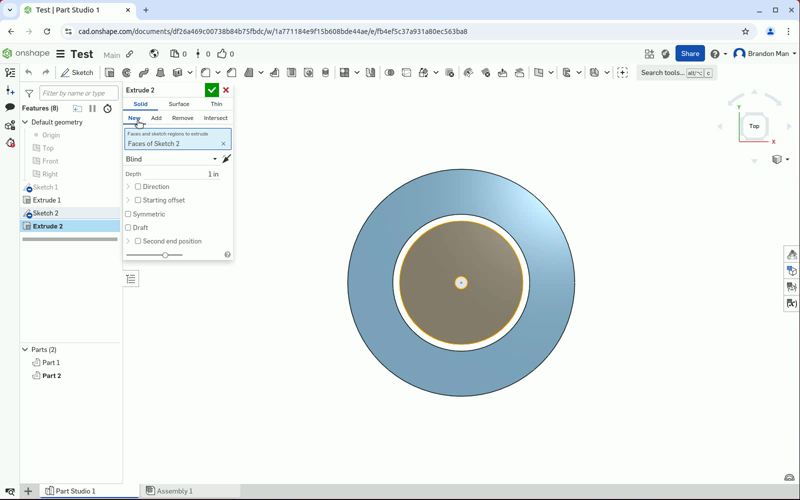
key(tab, 4)
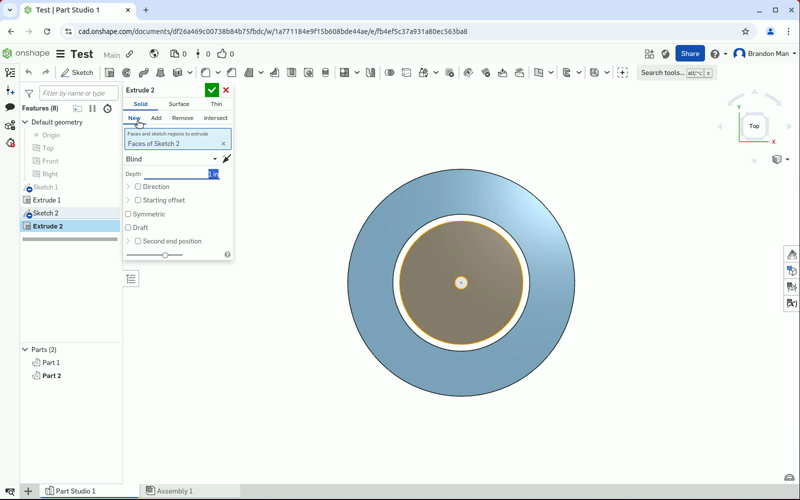
text(1.685)
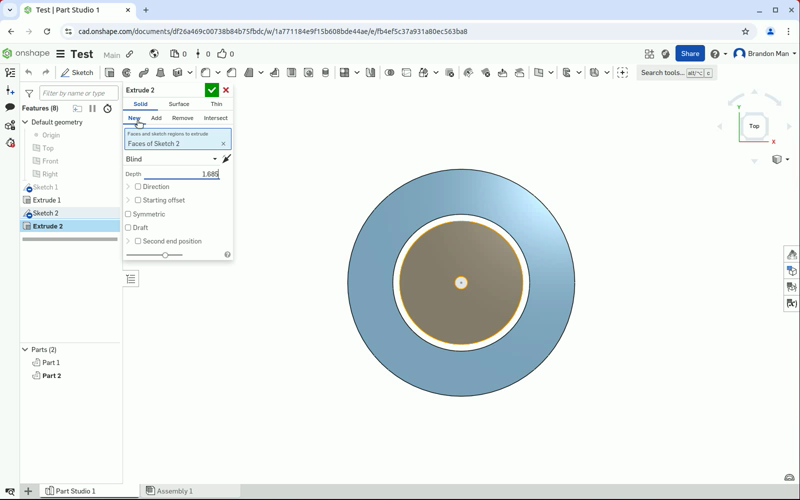
key(enter)
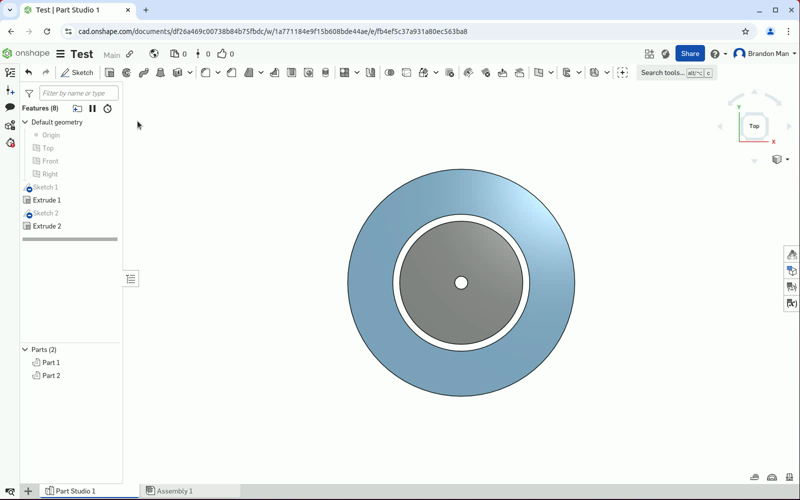
key(shift+h)
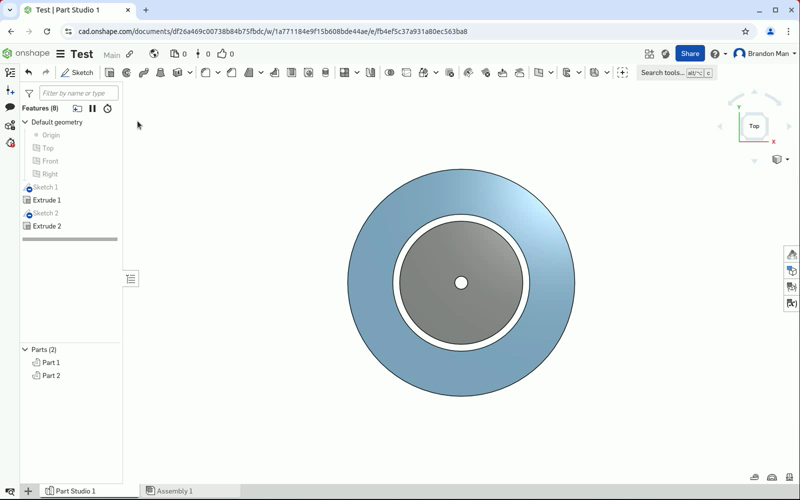
key(shift+h)
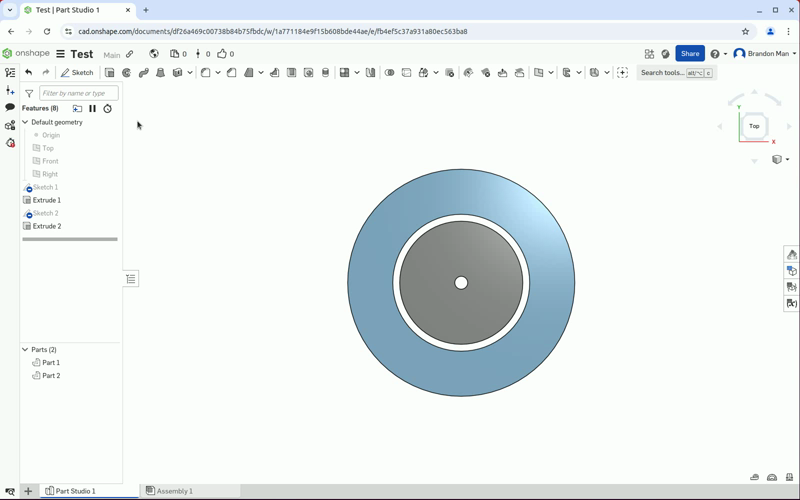
mouse_move(73, 189)
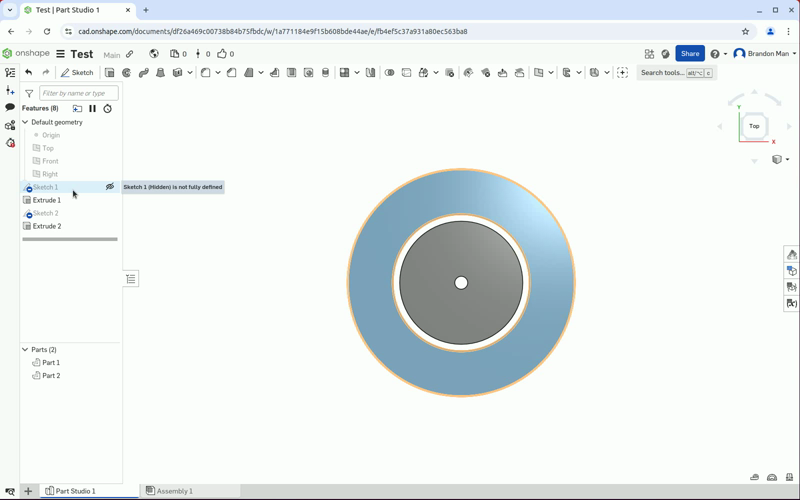
click(73, 189)
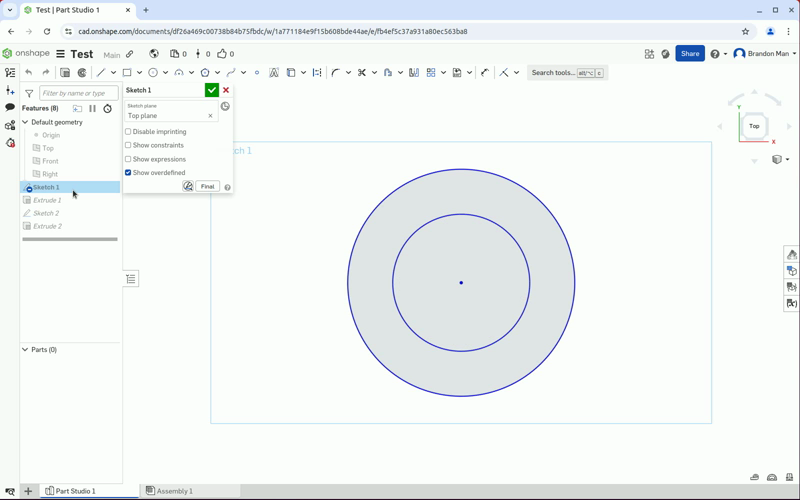
mouse_move(229, 92)
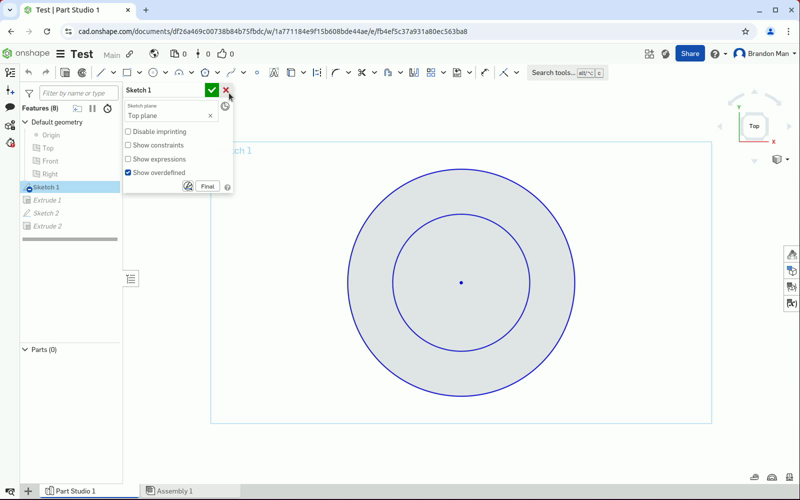
click(229, 92)
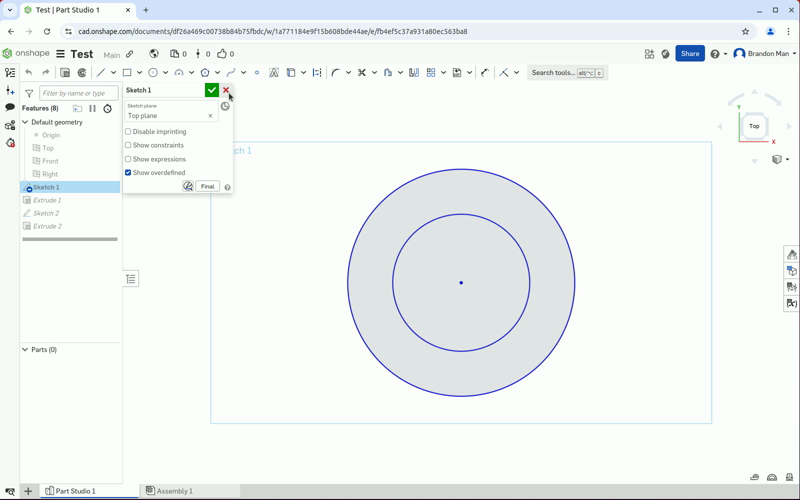
key(shift+s)
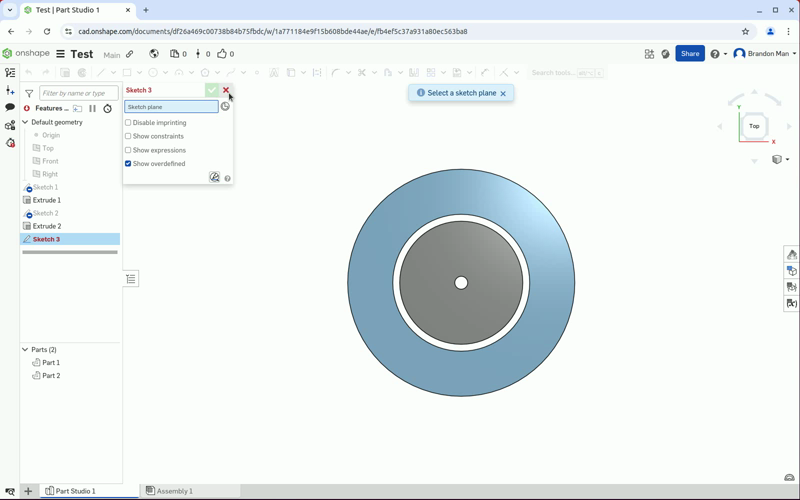
mouse_move(73, 150)
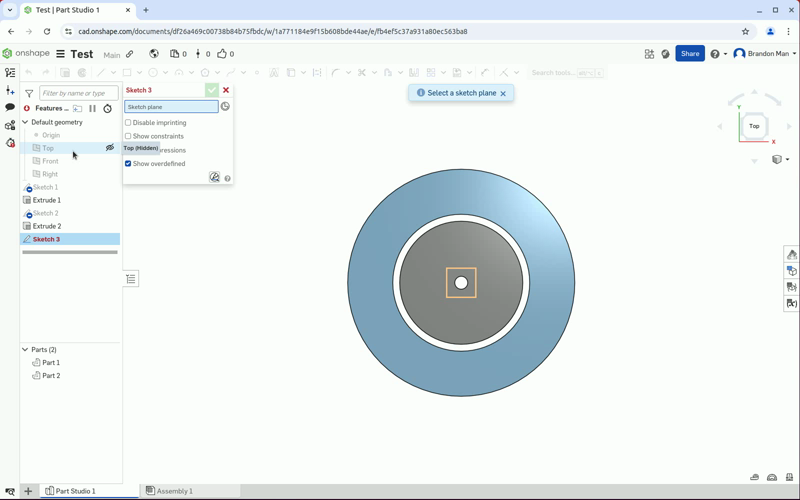
click(73, 150)
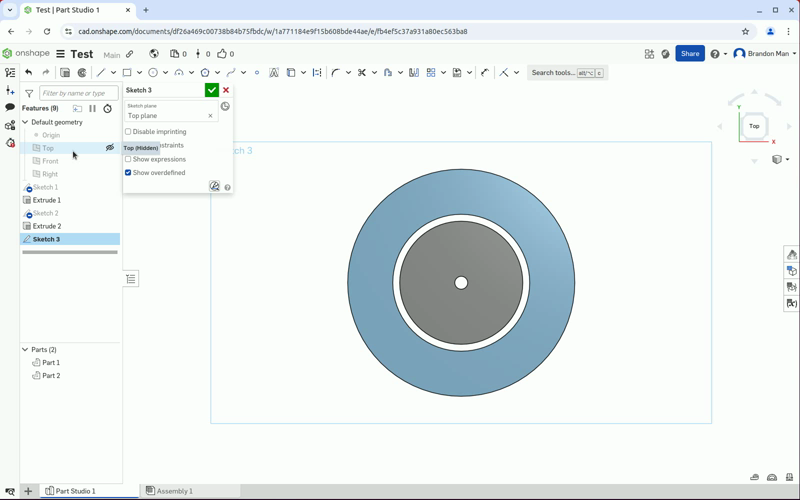
mouse_move(73, 352)
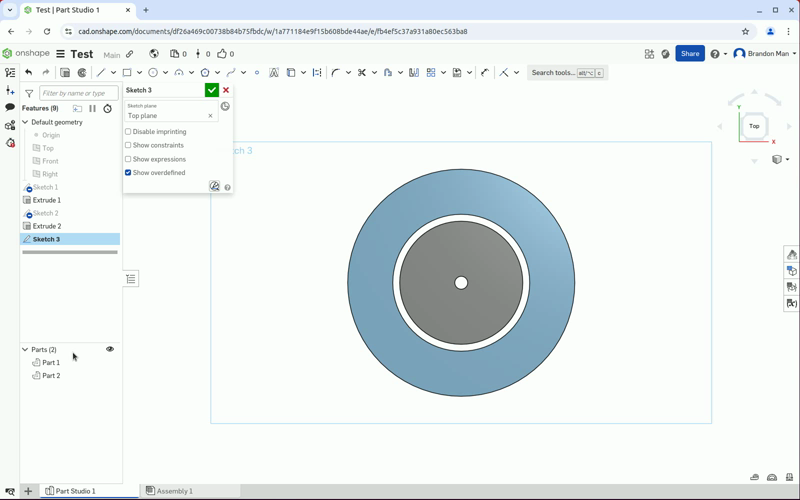
key(y)
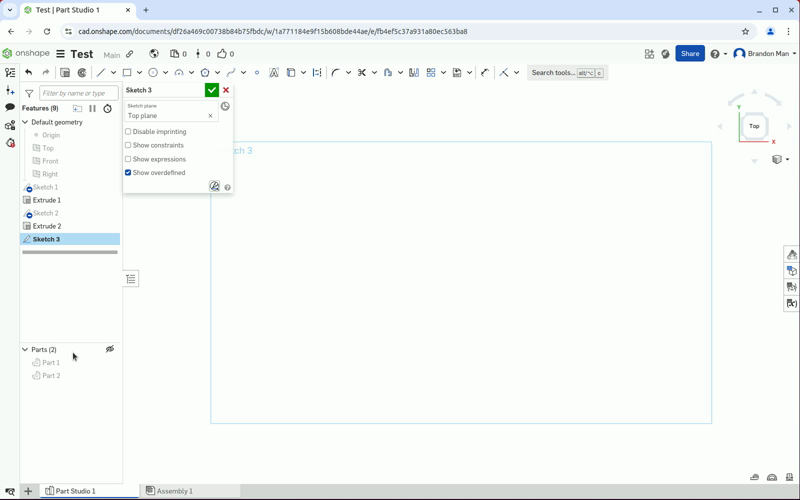
key(c)
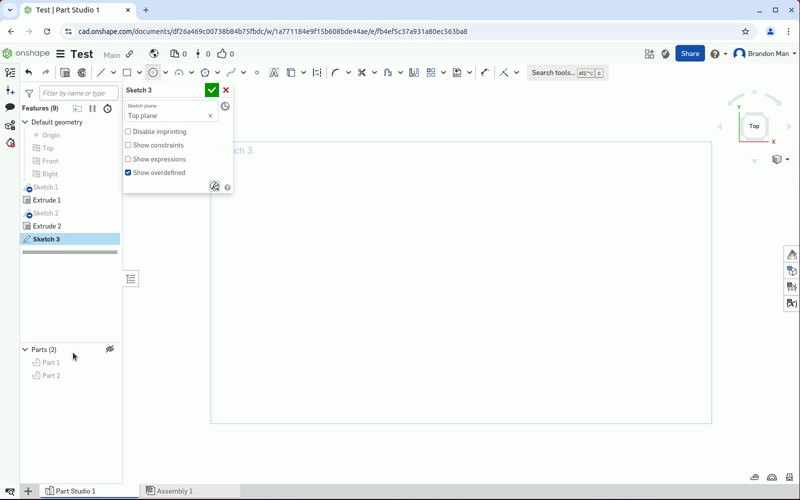
key_down(shift)
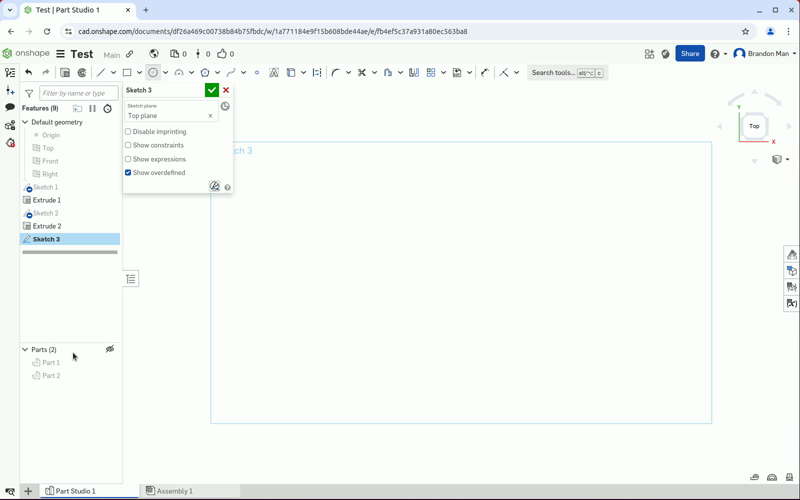
mouse_move(461, 282)
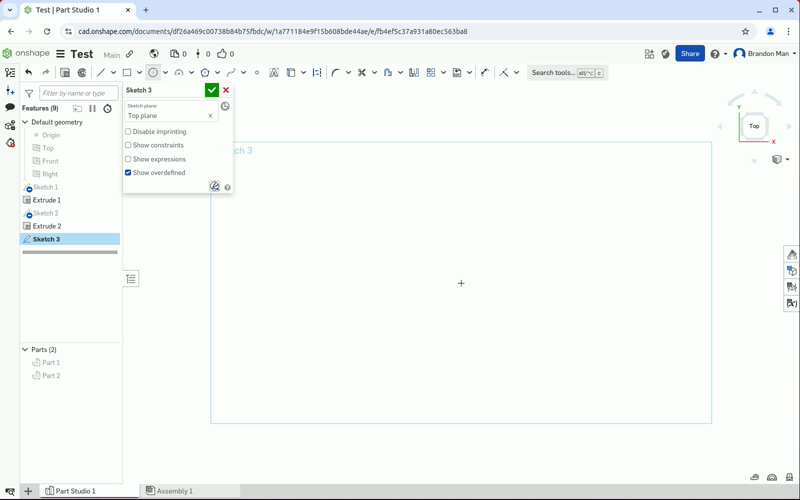
click(461, 282)
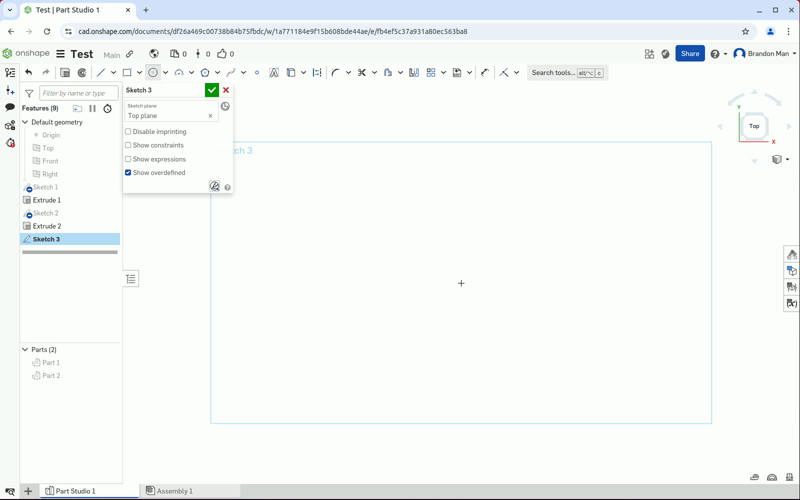
key_up(shift)
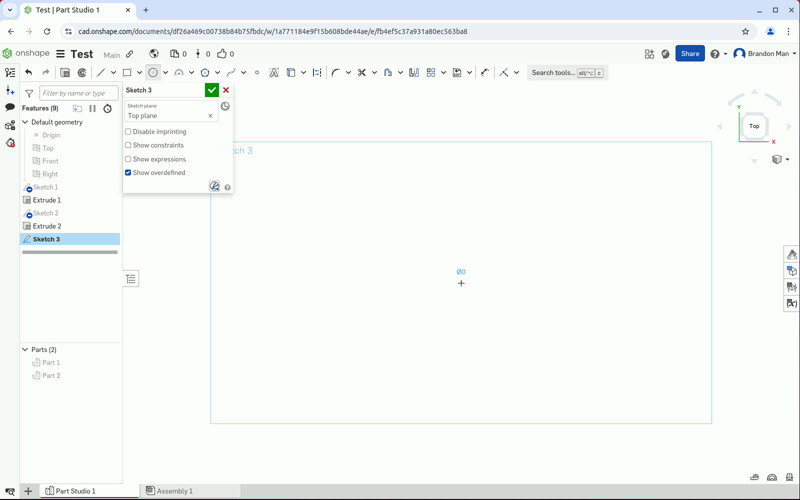
mouse_move(531, 282)
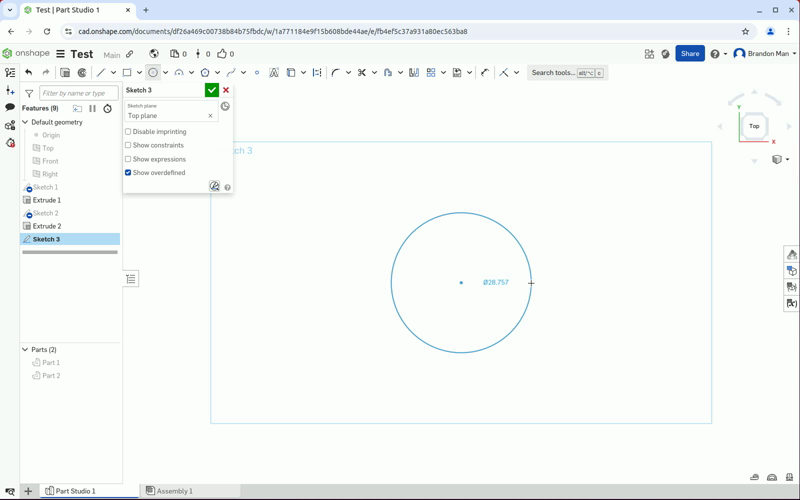
click(531, 282)
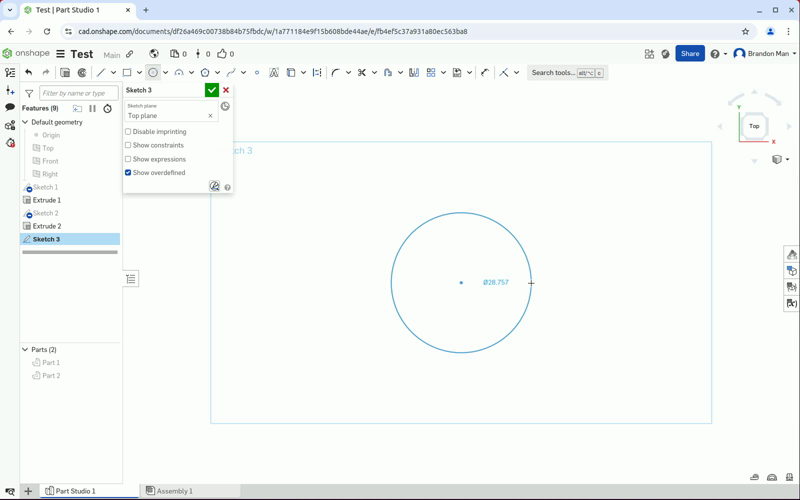
key(esc)
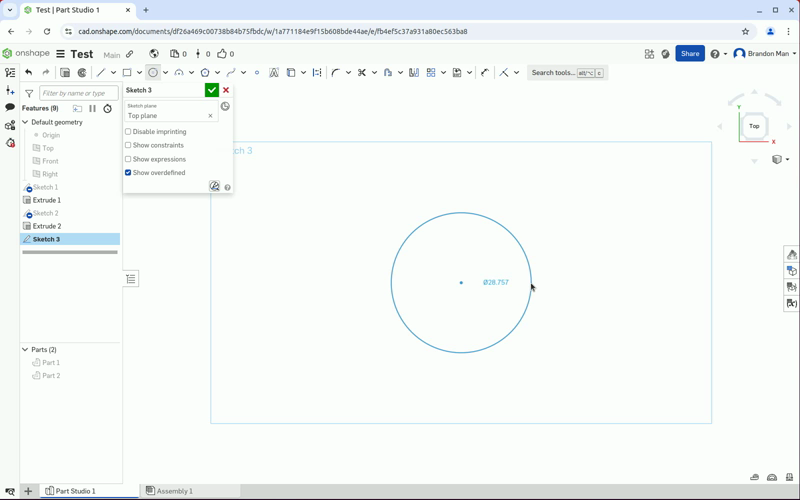
key(c)
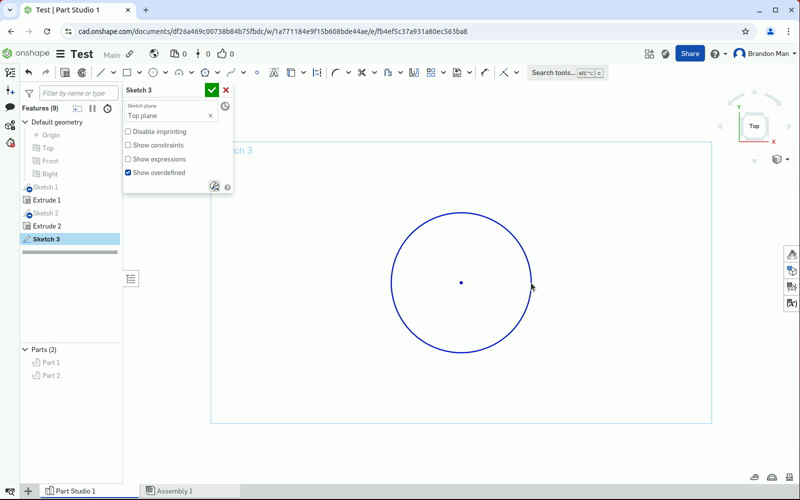
key_down(shift)
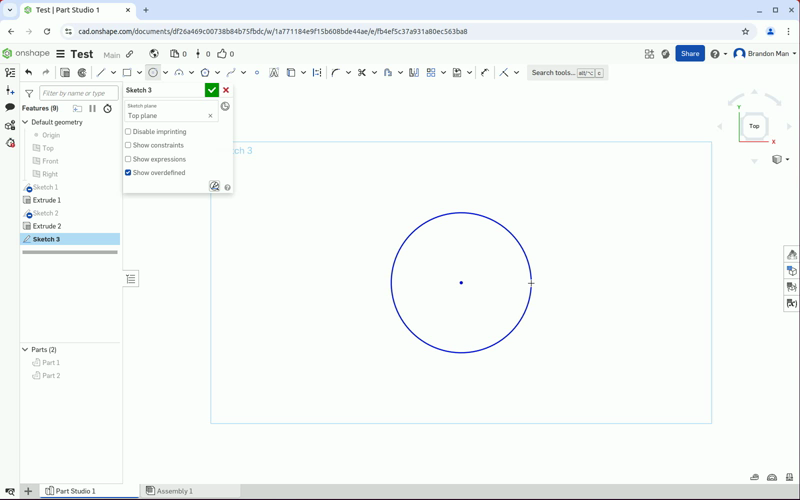
mouse_move(461, 282)
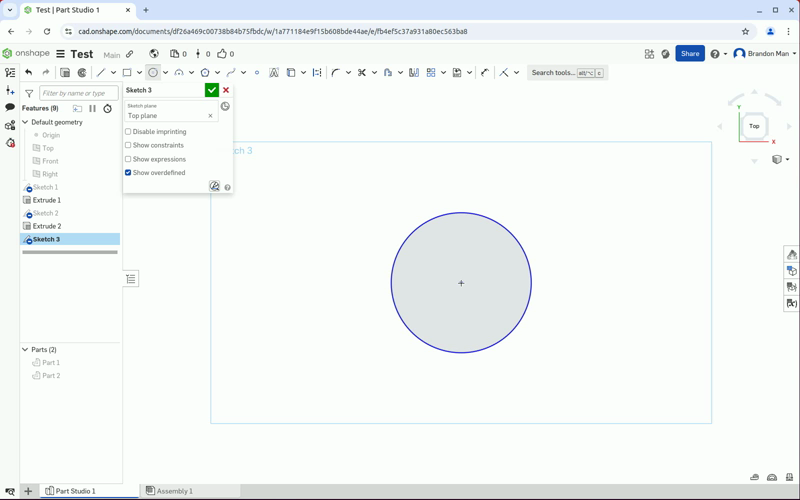
click(461, 282)
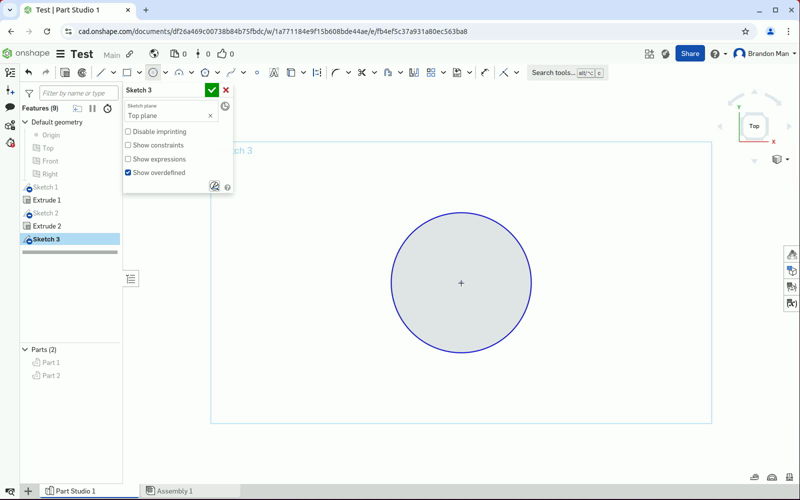
key_up(shift)
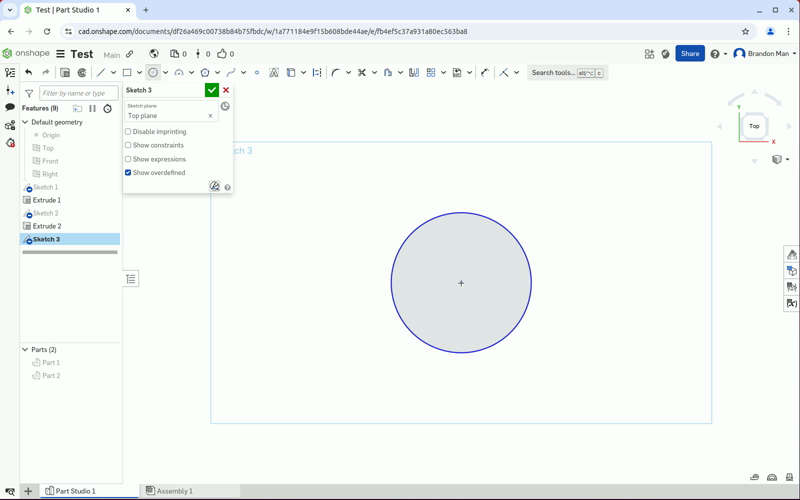
mouse_move(523, 282)
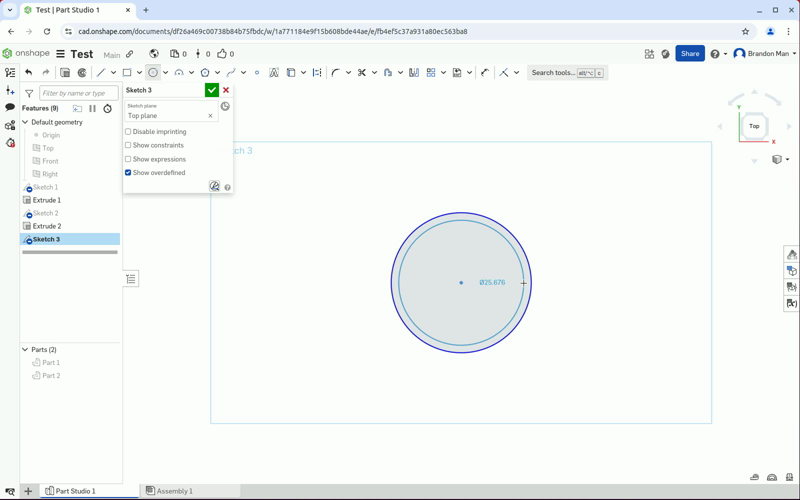
click(523, 282)
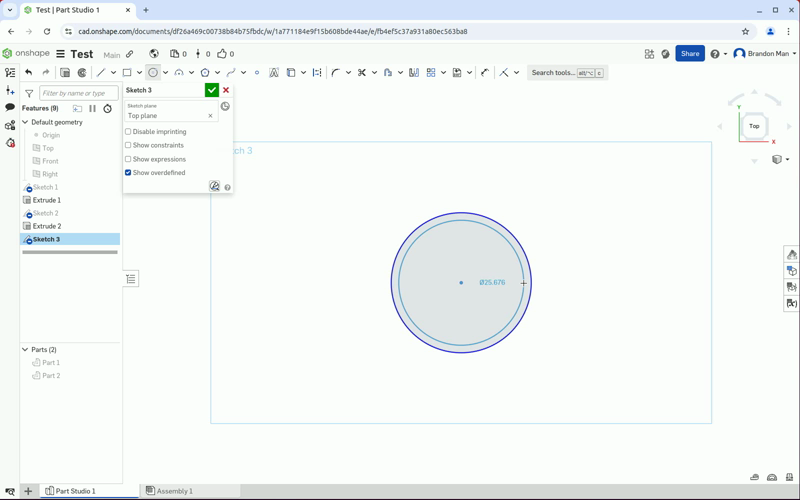
key(esc)
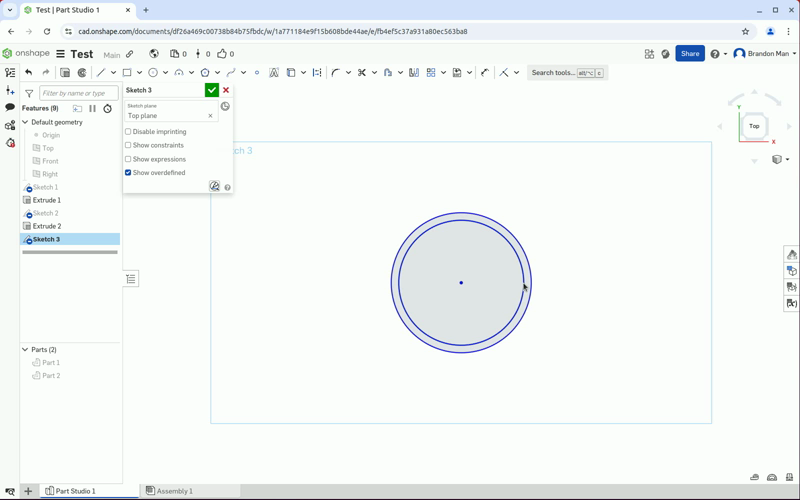
mouse_move(396, 279)
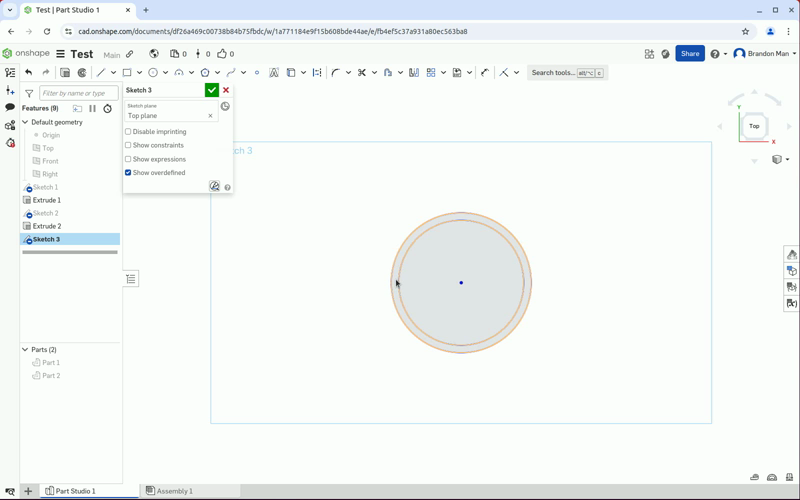
click(396, 279)
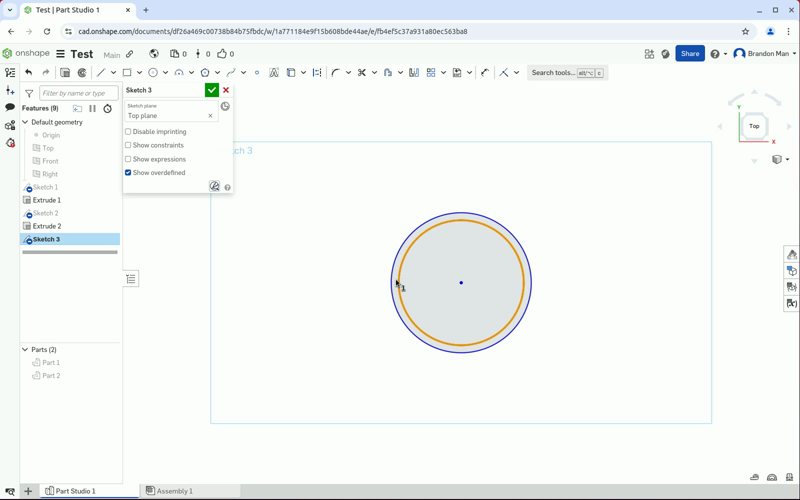
mouse_move(73, 352)
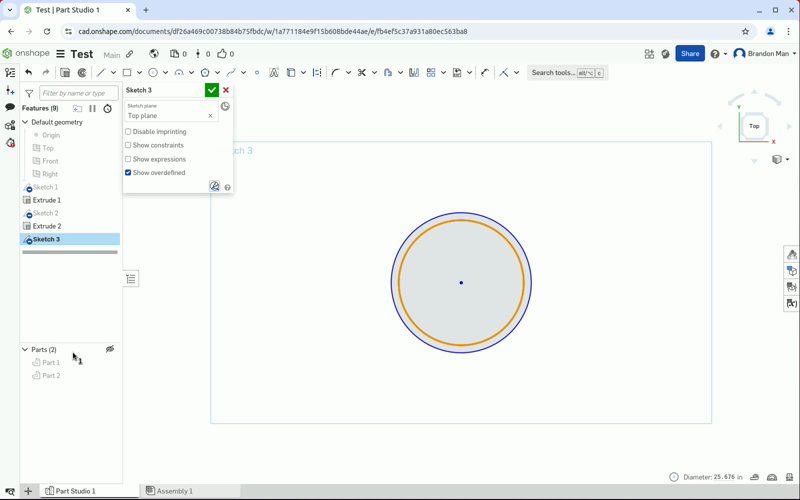
key(shift+y)
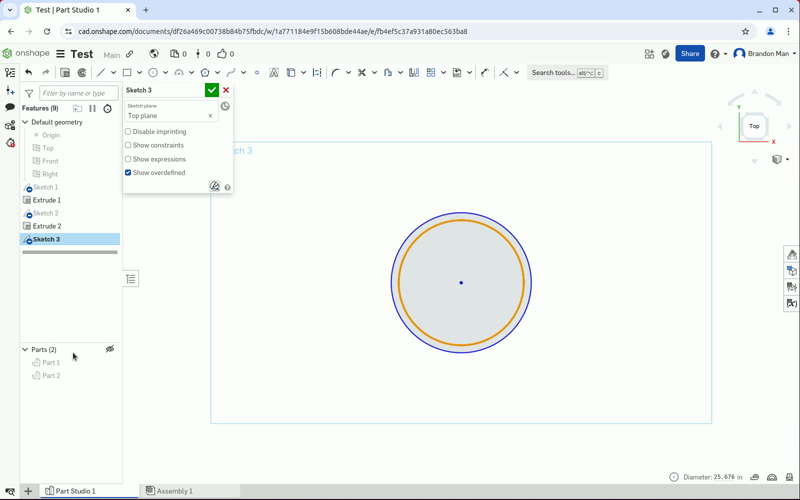
key(shift+e)
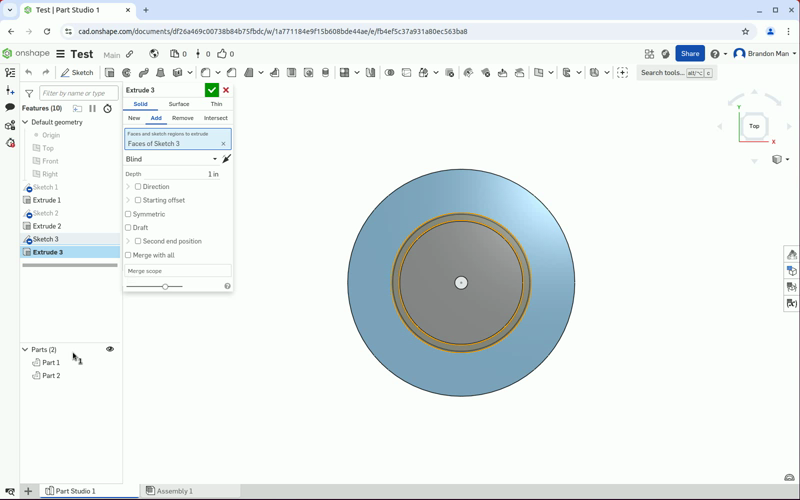
mouse_move(143, 106)
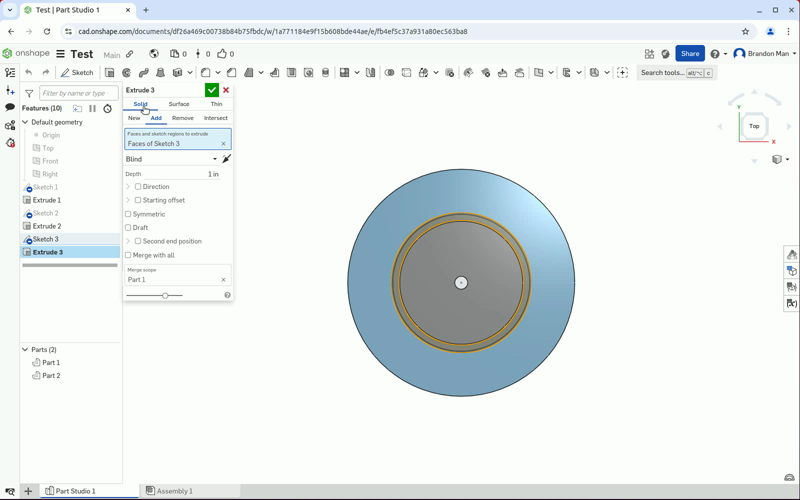
click(143, 106)
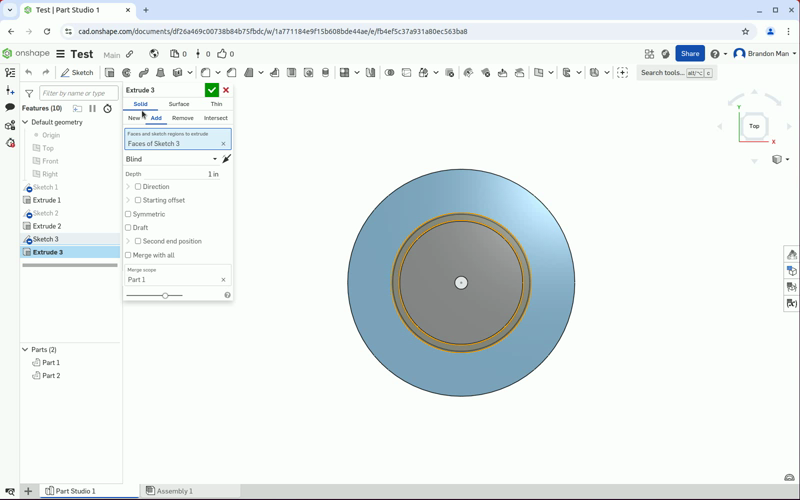
mouse_move(137, 120)
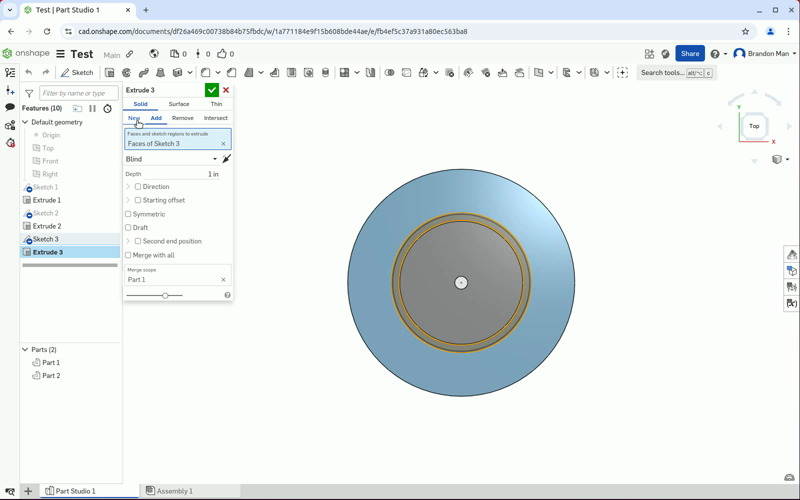
click(137, 120)
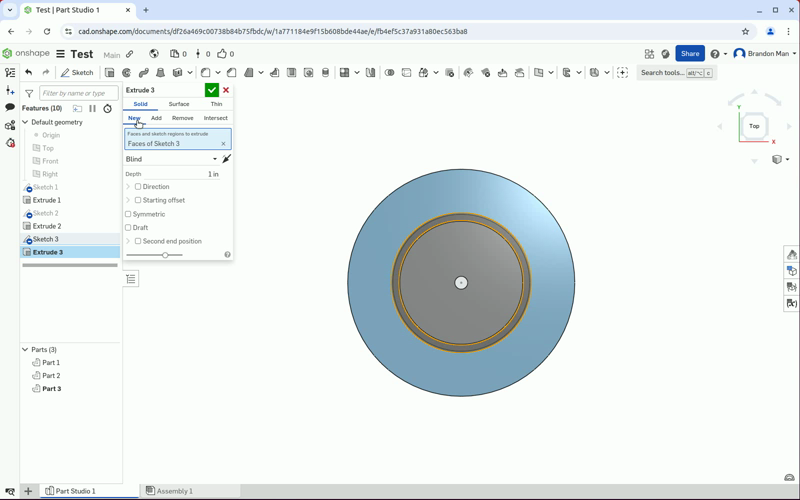
key(tab, 4)
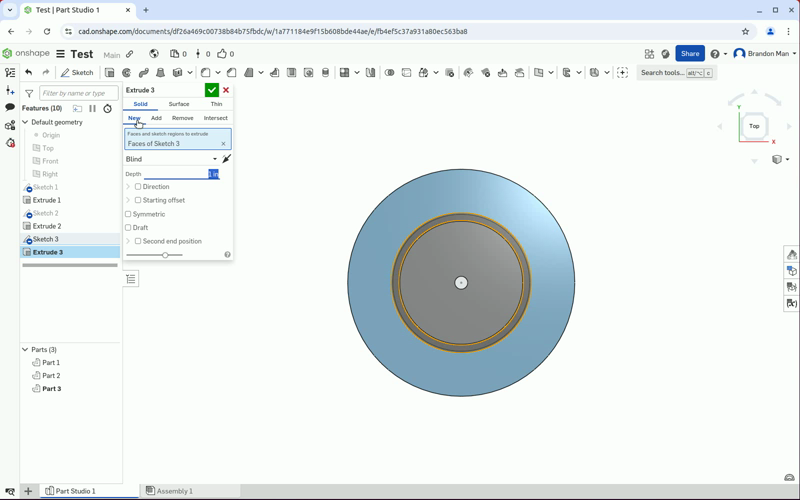
text(1.685)
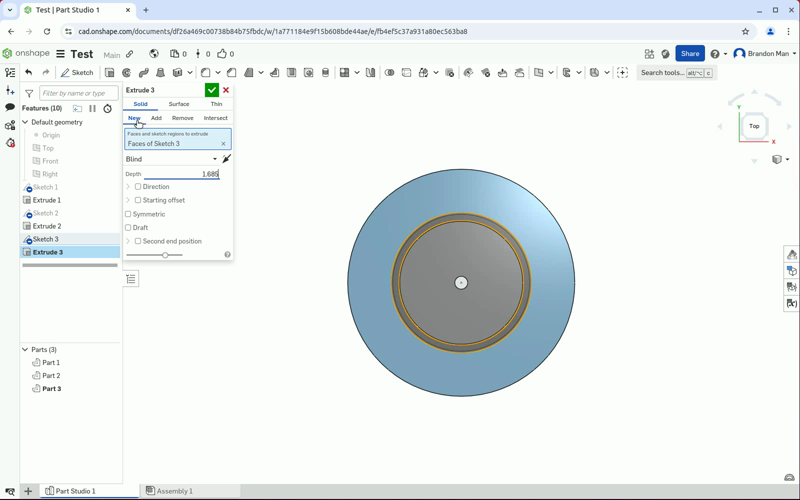
key(enter)
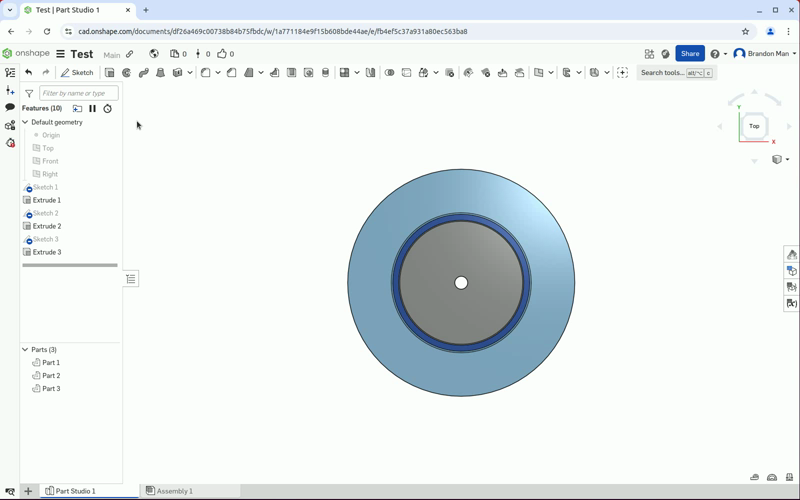
key(shift+h)
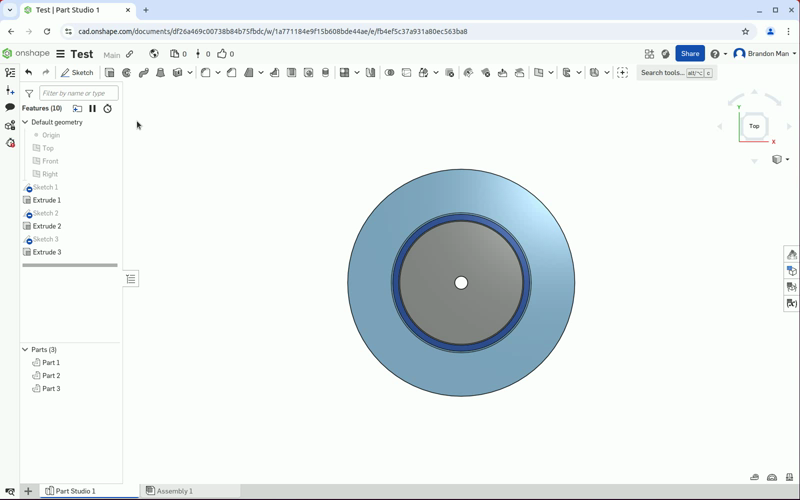
key(shift+h)
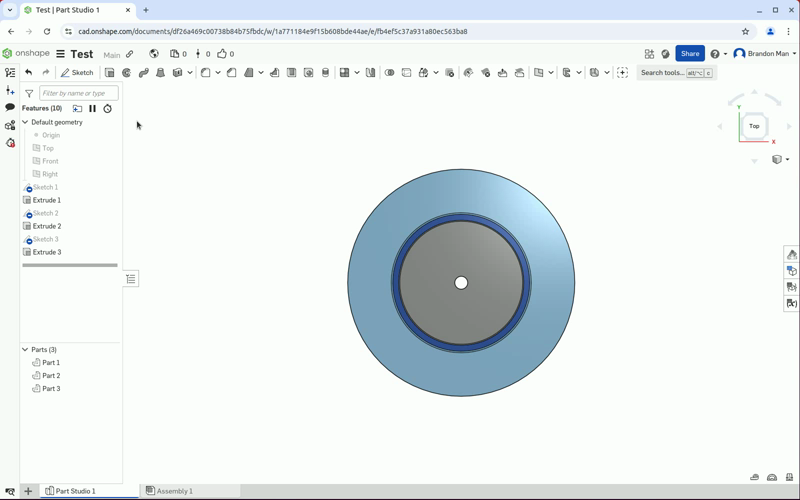
mouse_move(73, 189)
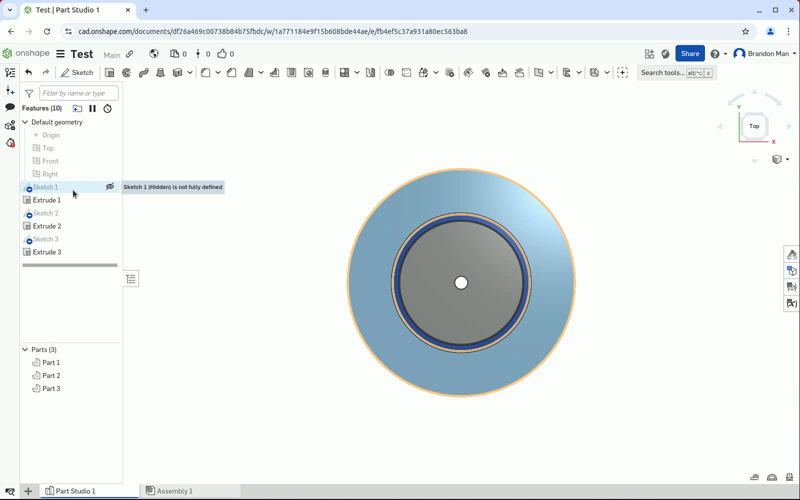
click(73, 189)
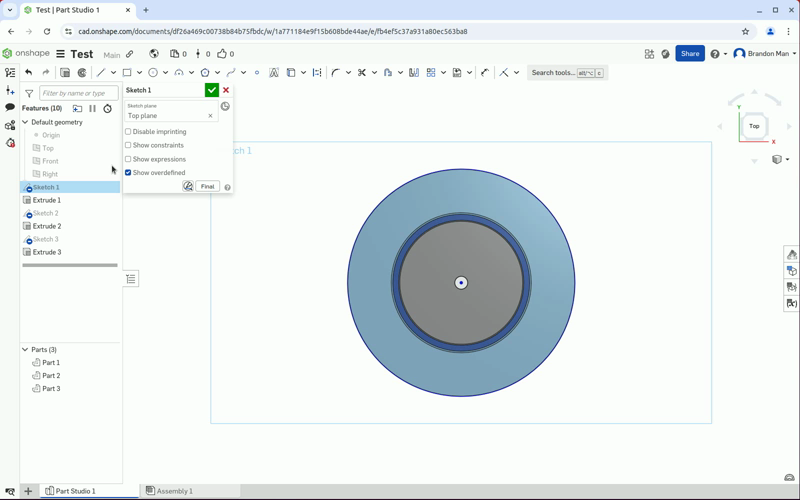
mouse_move(229, 92)
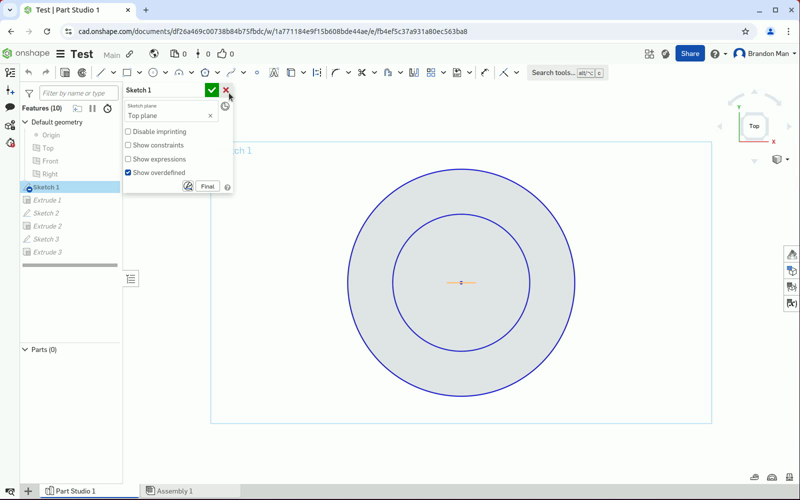
click(229, 92)
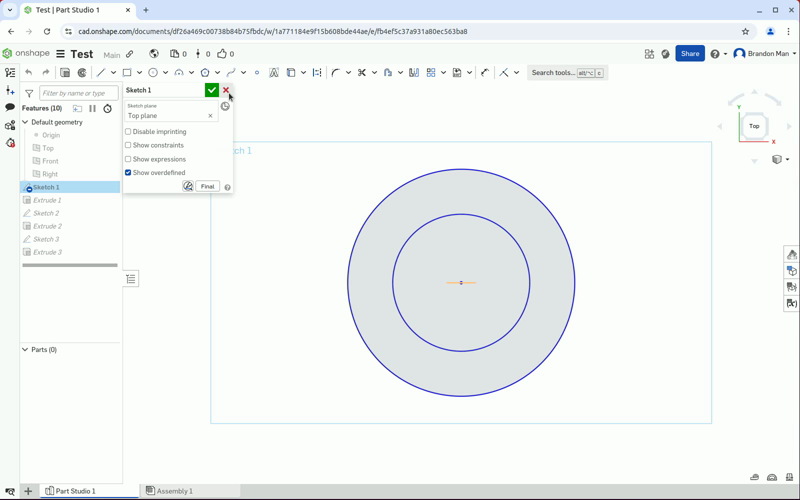
key(shift+s)
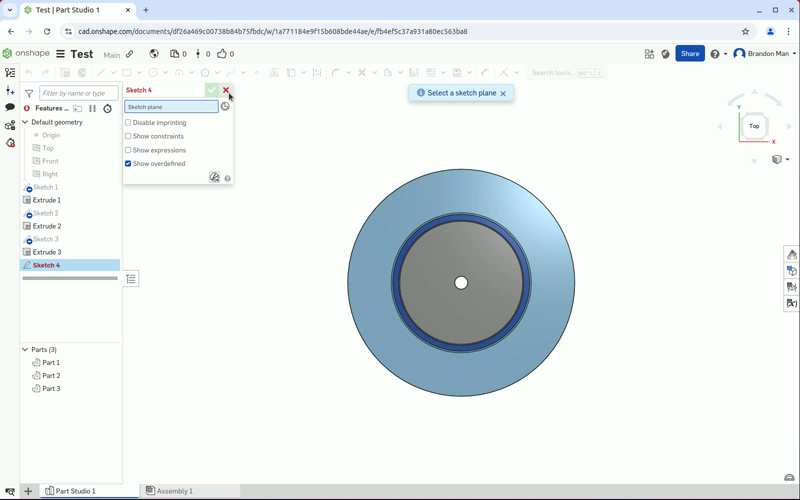
mouse_move(73, 150)
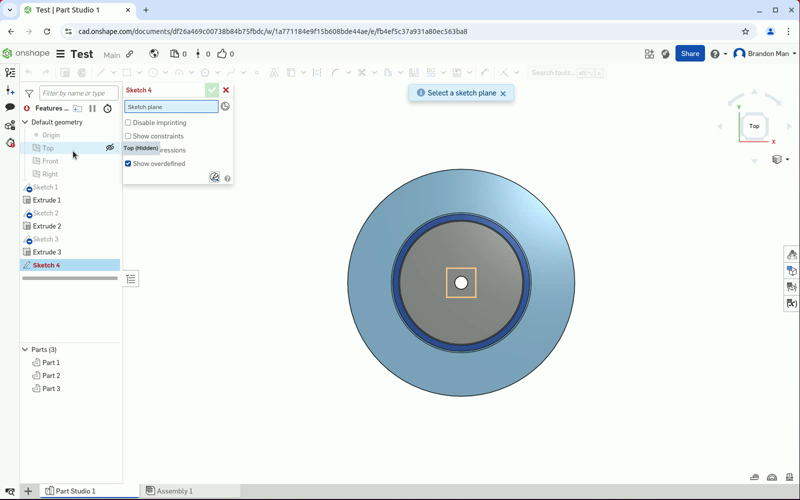
click(73, 150)
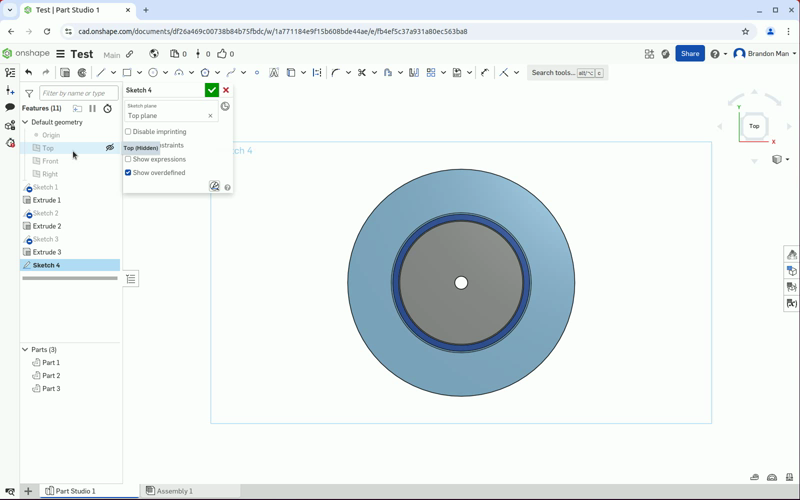
mouse_move(73, 352)
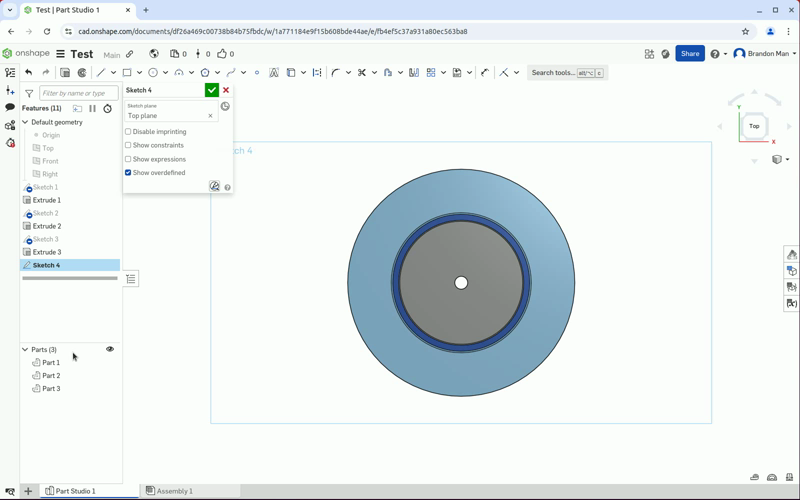
key(y)
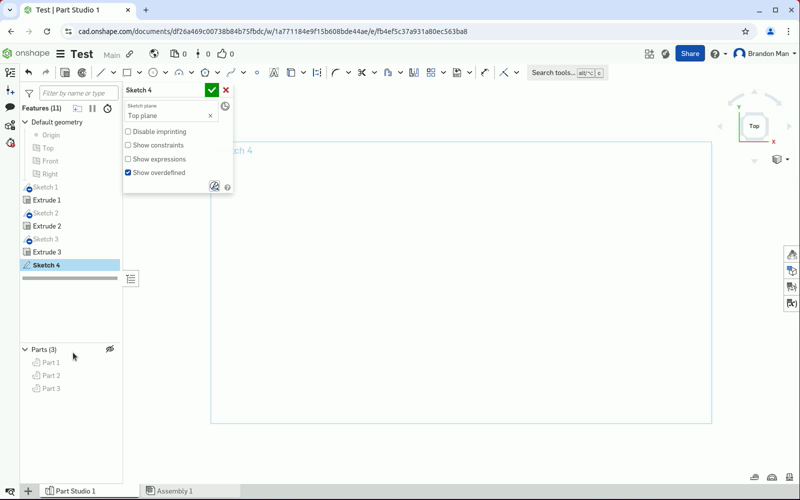
key(c)
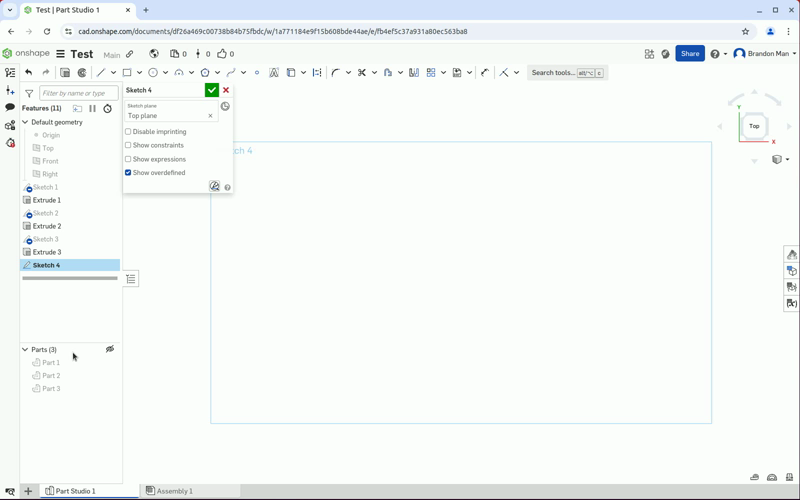
key_down(shift)
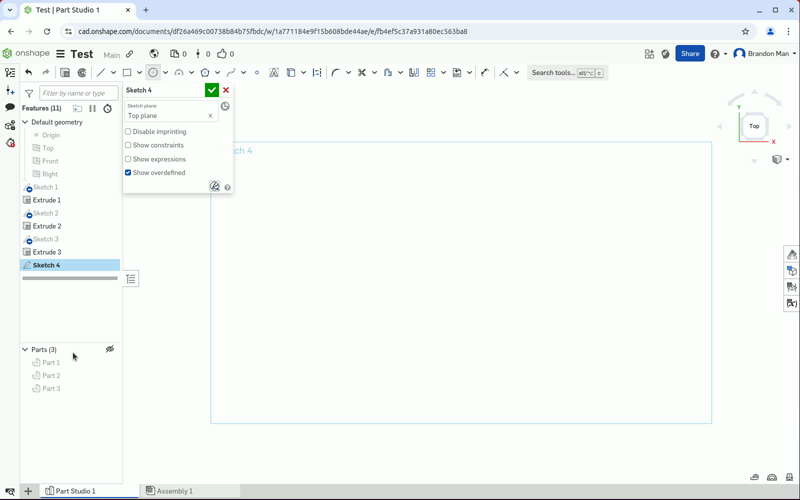
mouse_move(461, 282)
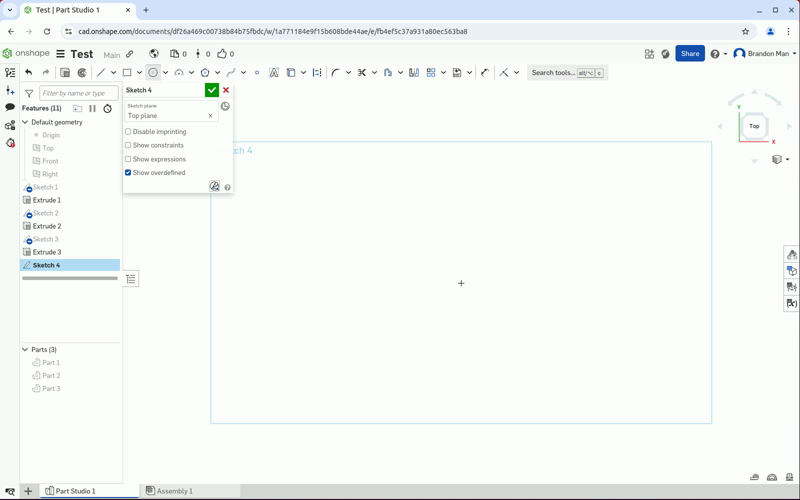
click(461, 282)
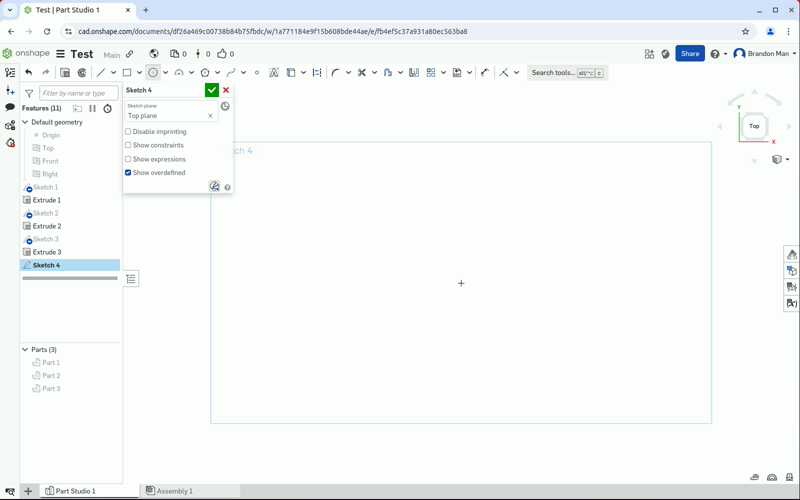
key_up(shift)
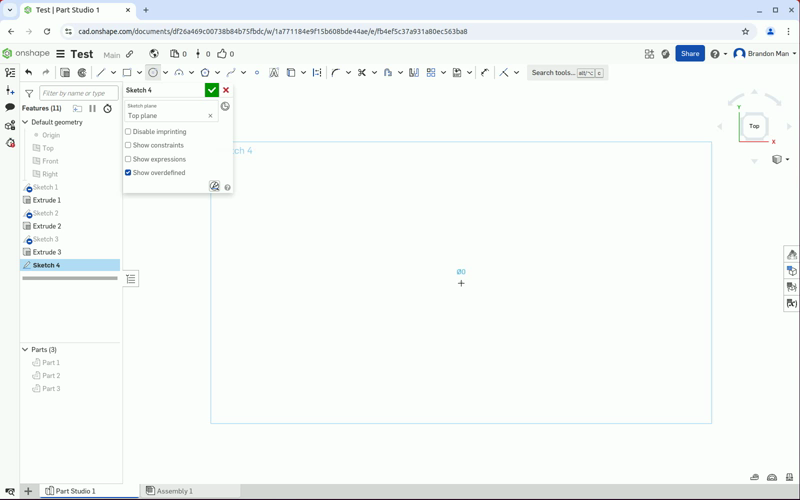
mouse_move(531, 282)
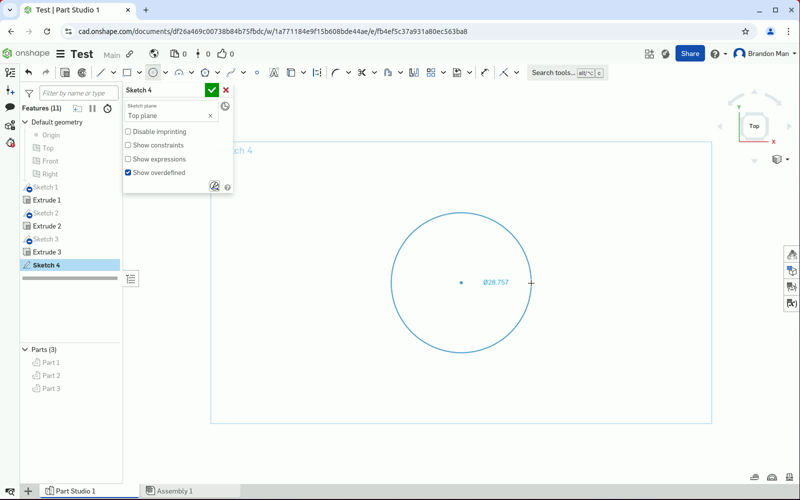
click(531, 282)
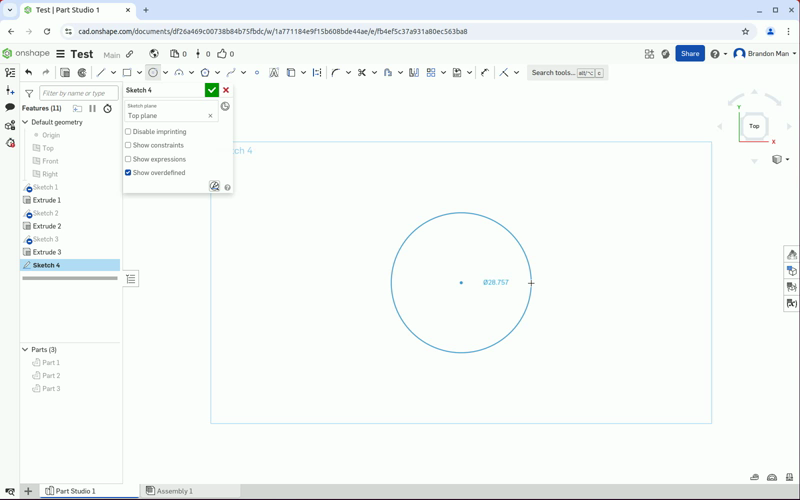
key(esc)
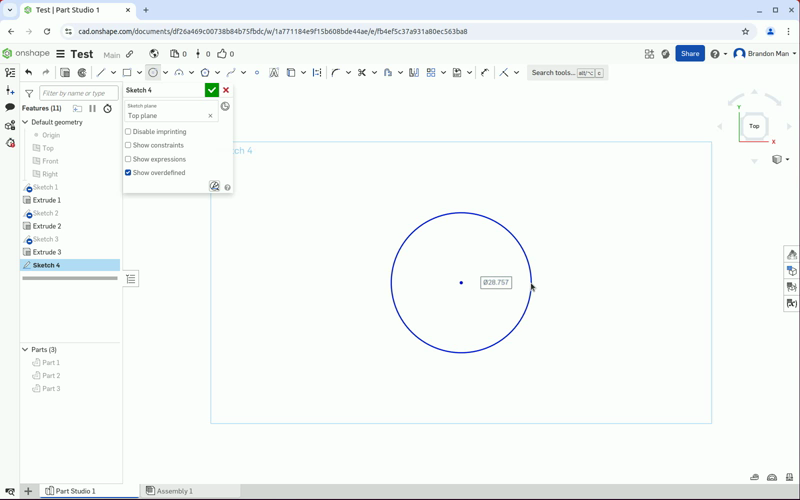
key(c)
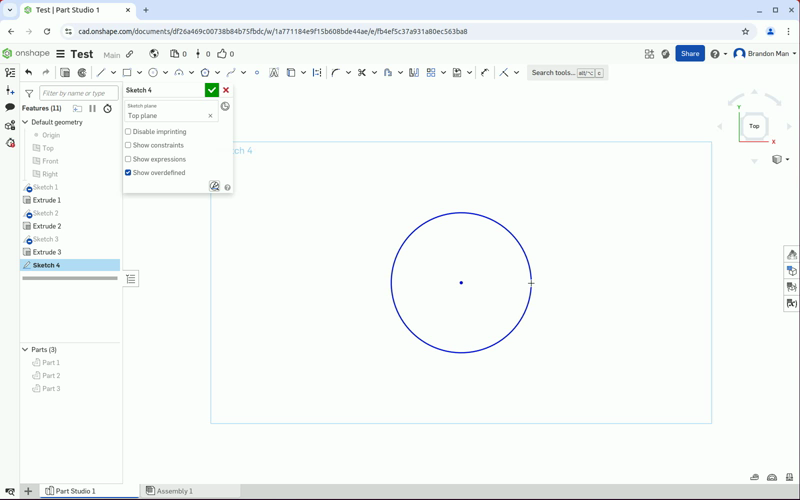
key_down(shift)
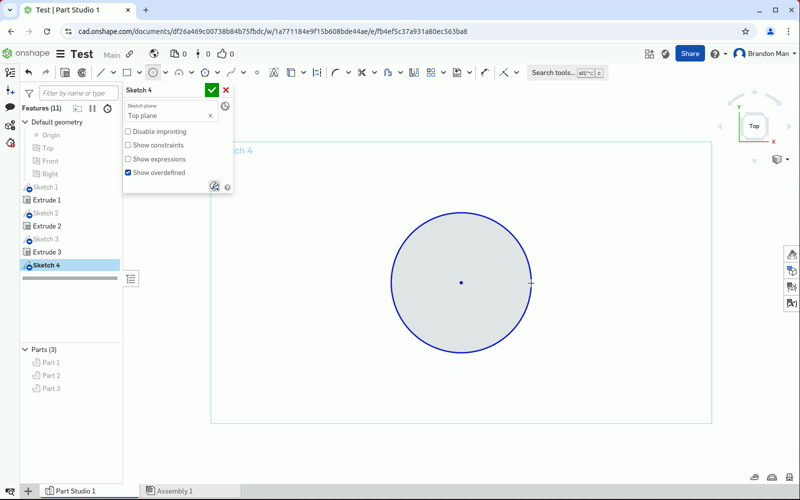
mouse_move(461, 282)
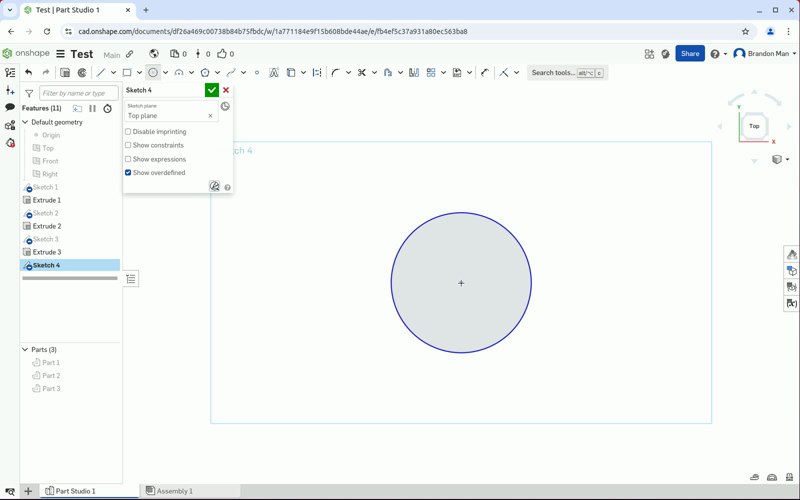
click(461, 282)
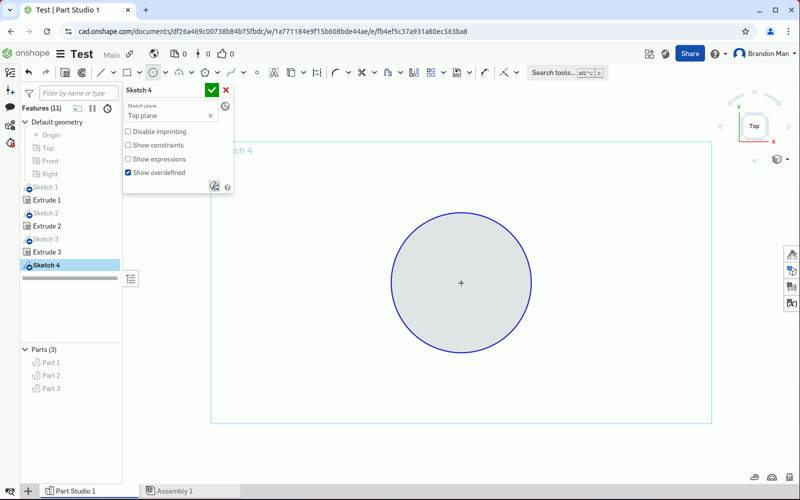
key_up(shift)
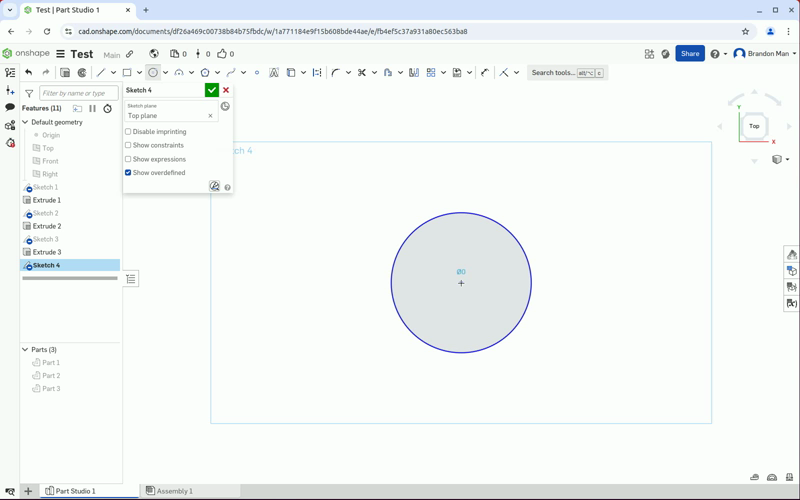
mouse_move(523, 282)
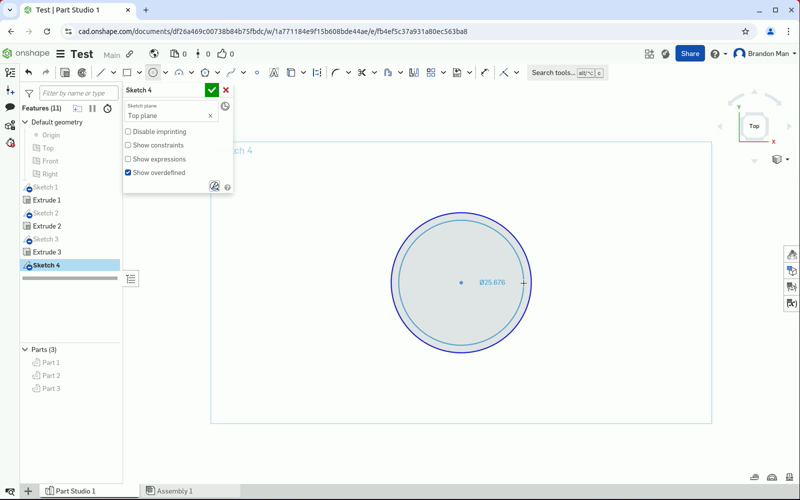
click(523, 282)
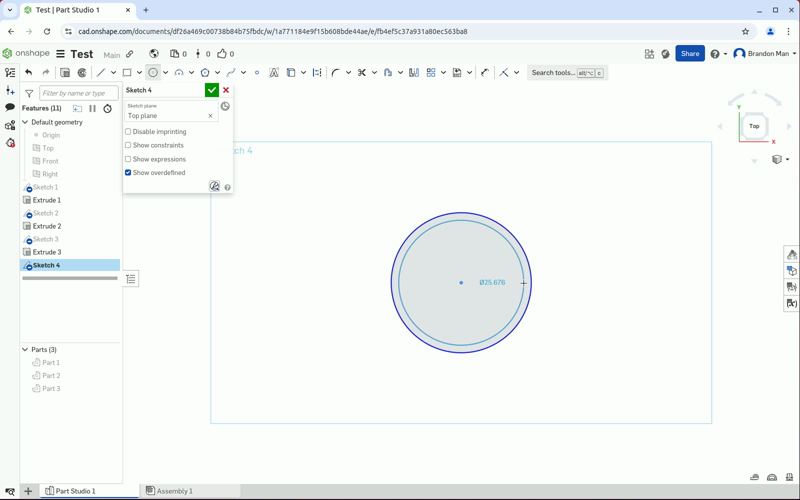
key(esc)
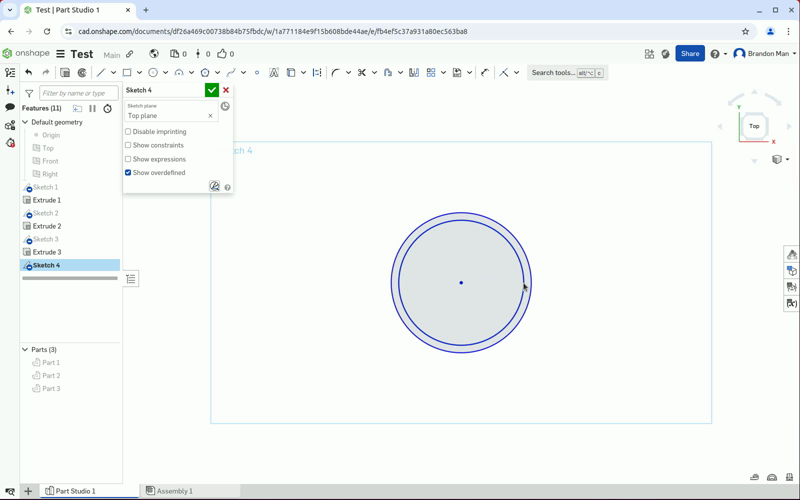
mouse_move(494, 224)
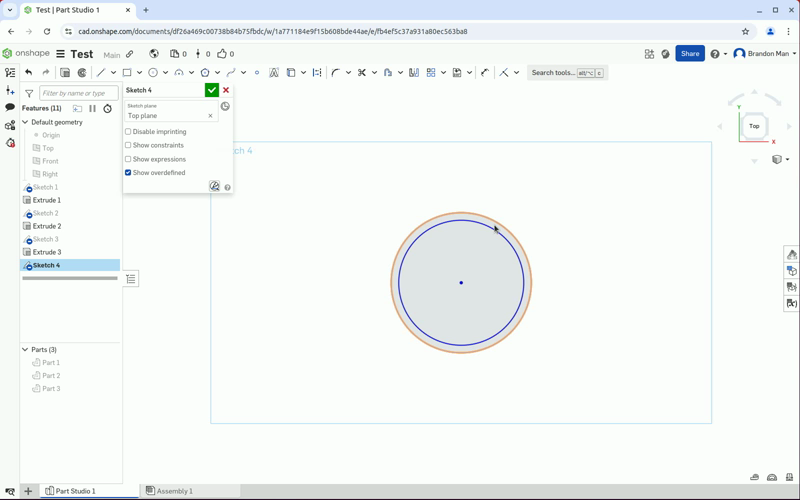
click(494, 224)
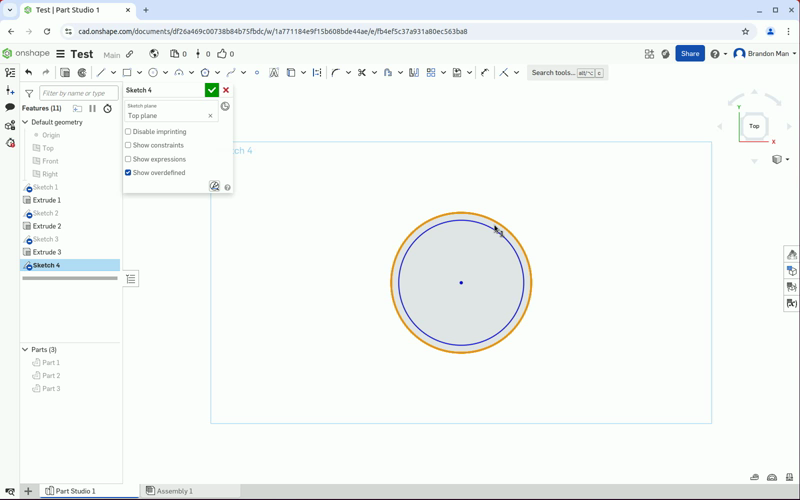
mouse_move(73, 352)
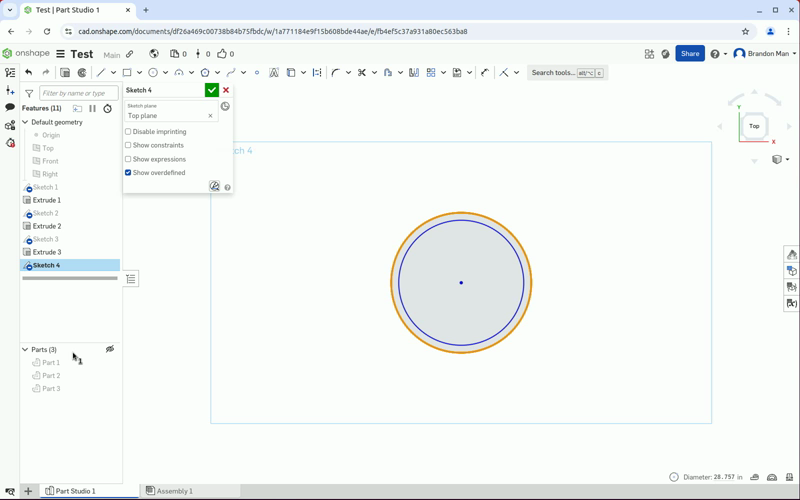
key(shift+y)
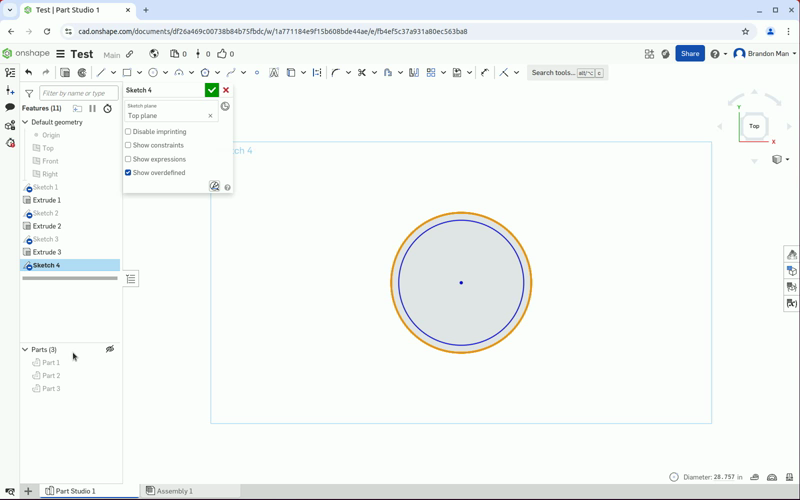
key(shift+e)
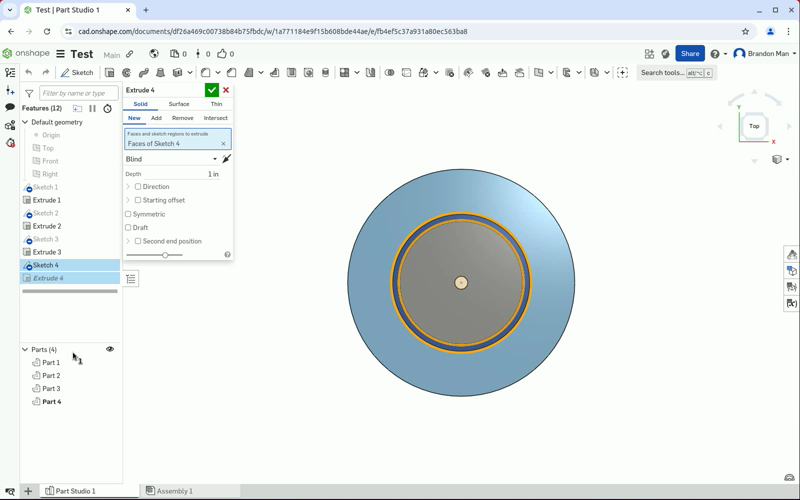
mouse_move(143, 106)
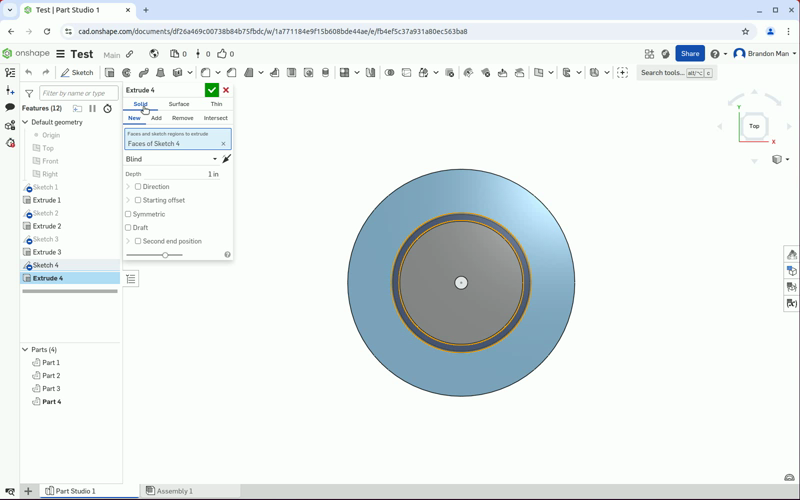
click(143, 106)
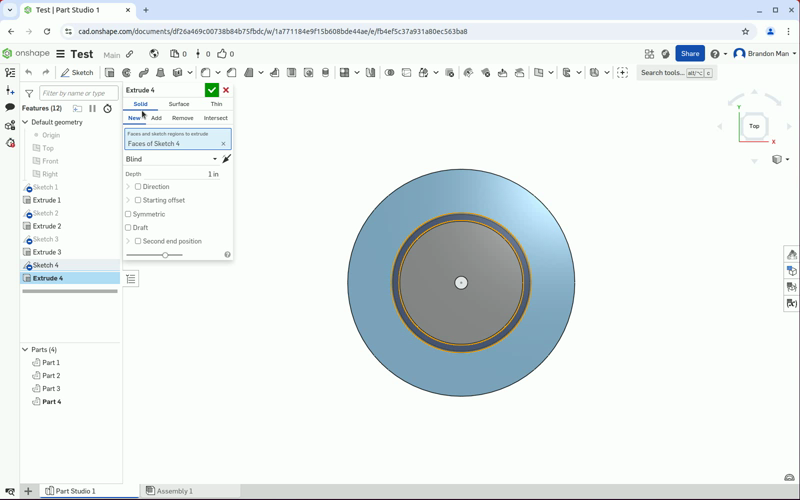
mouse_move(137, 120)
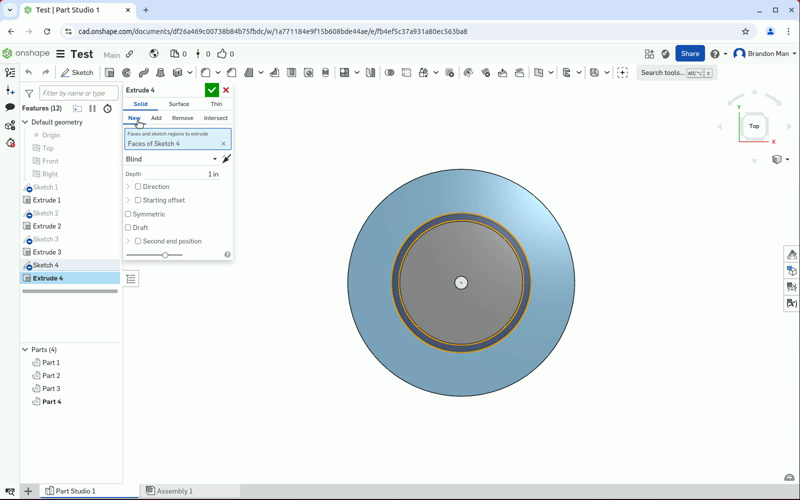
click(137, 120)
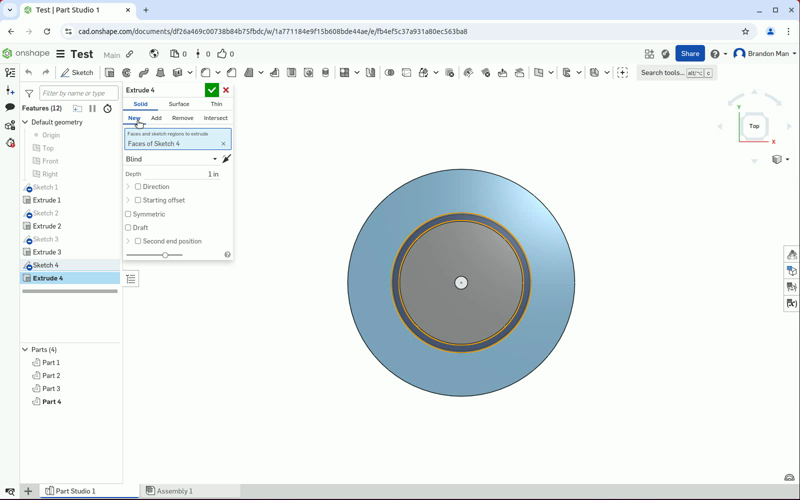
key(tab, 4)
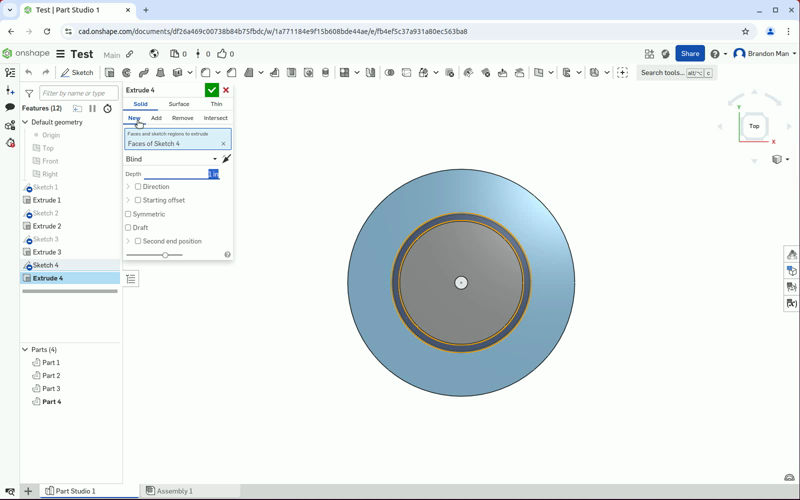
text(17.331)
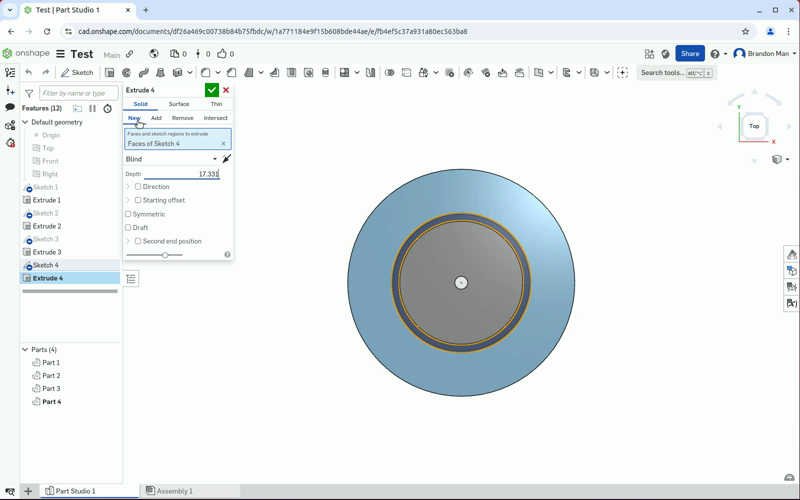
key(enter)
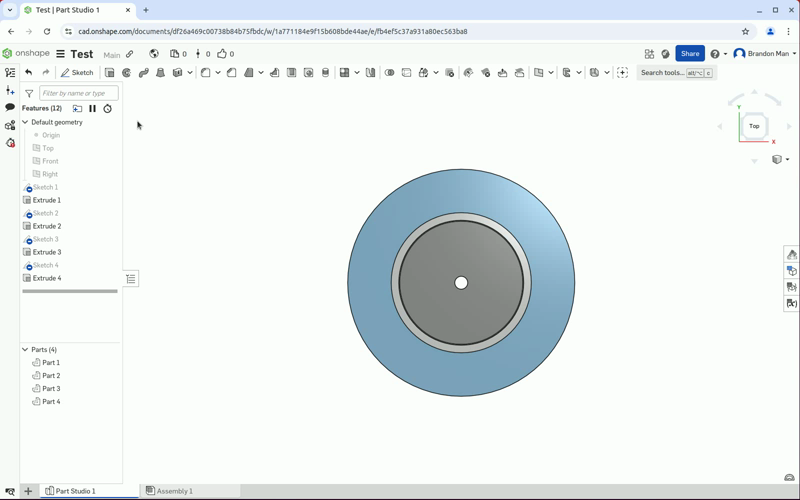
key(shift+h)
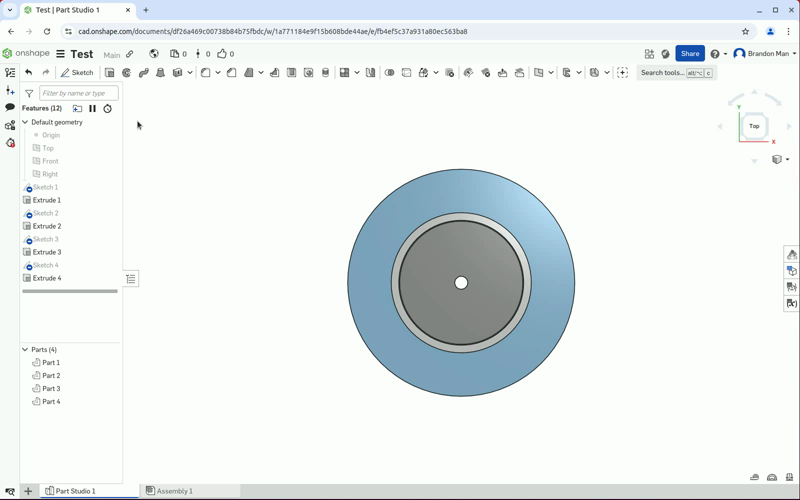
key(shift+h)
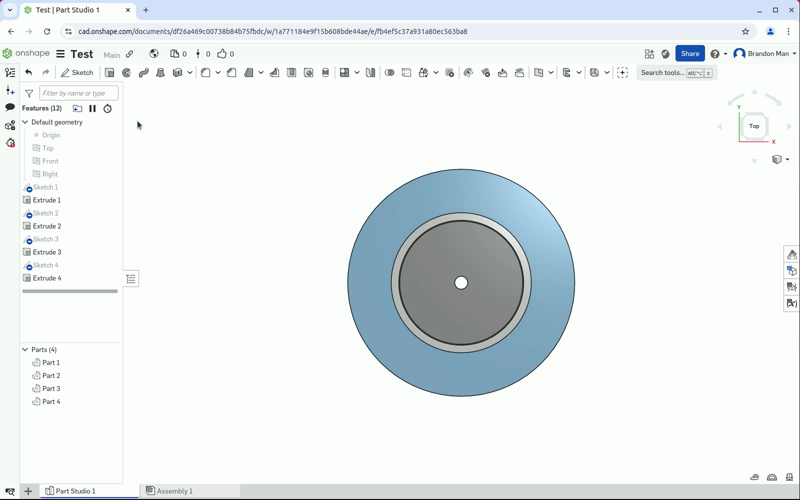
mouse_move(73, 189)
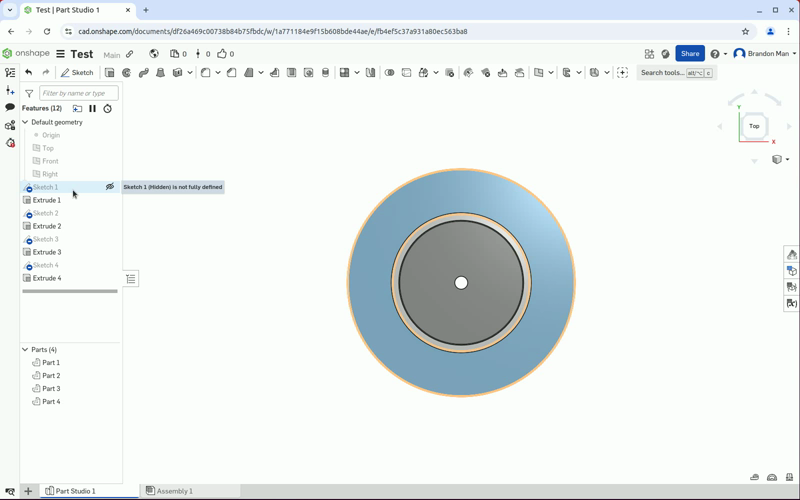
click(73, 189)
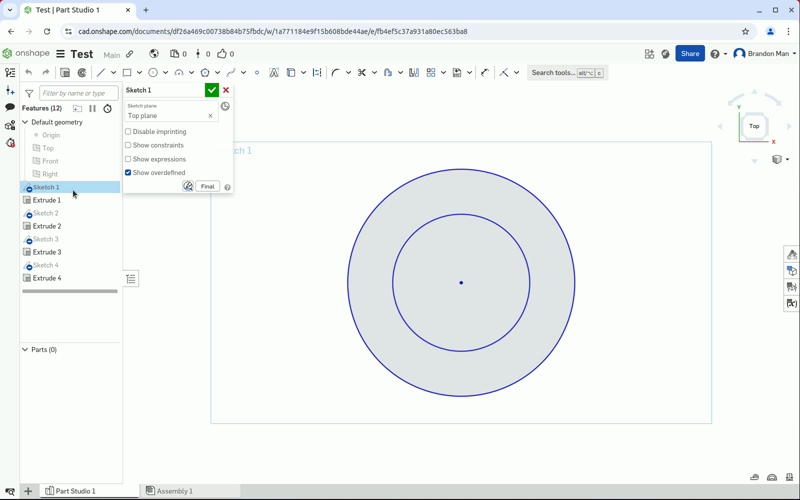
mouse_move(229, 92)
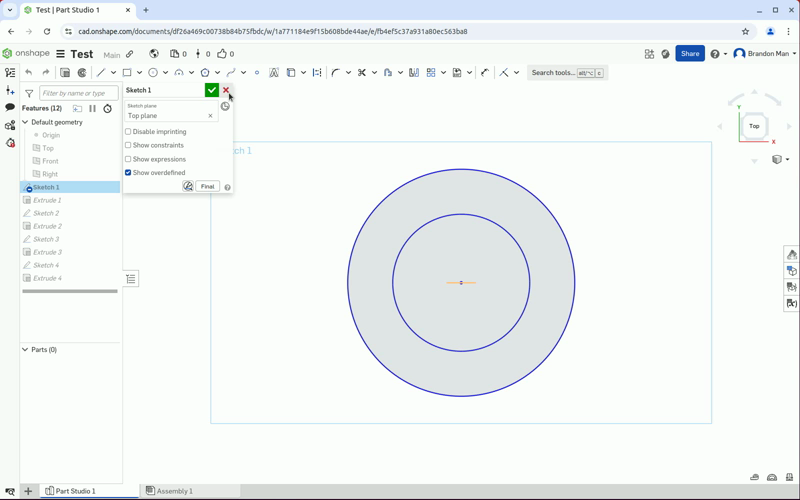
click(229, 92)
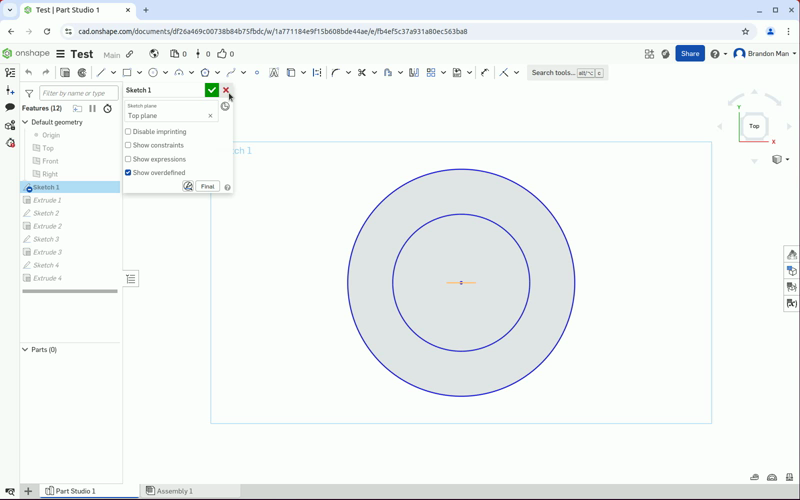
key(shift+s)
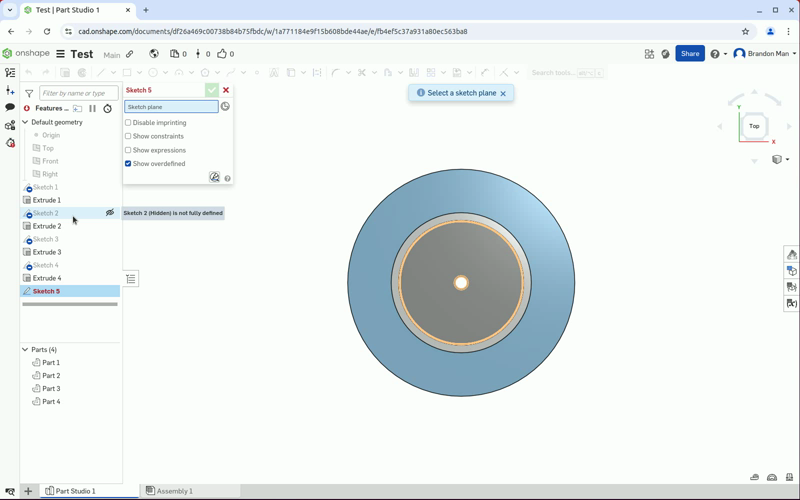
scroll(3)
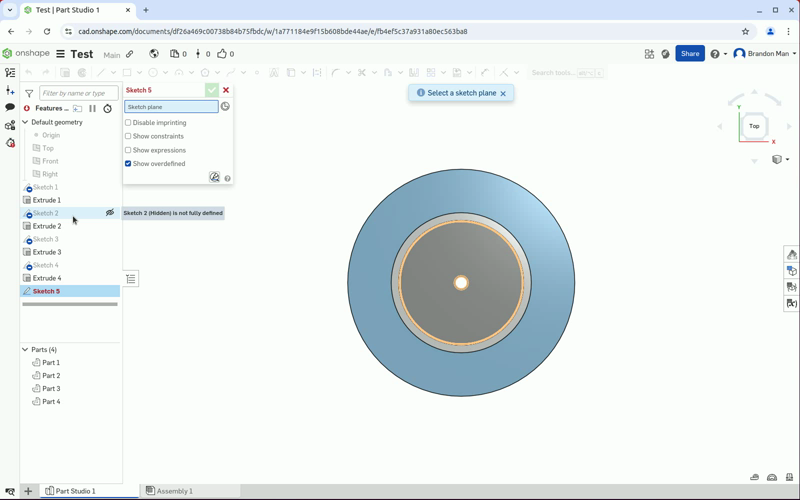
mouse_move(73, 150)
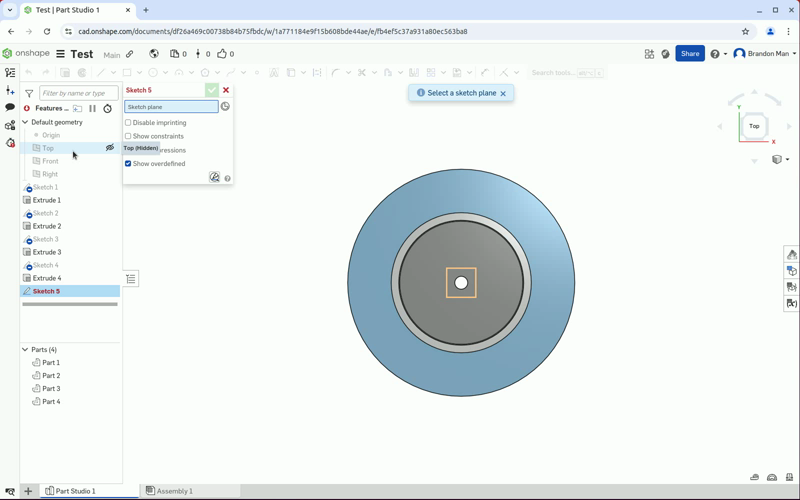
click(73, 150)
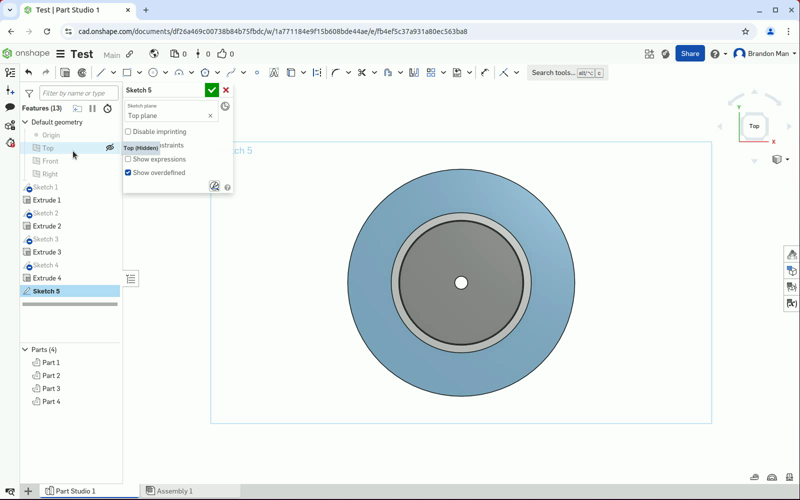
mouse_move(73, 352)
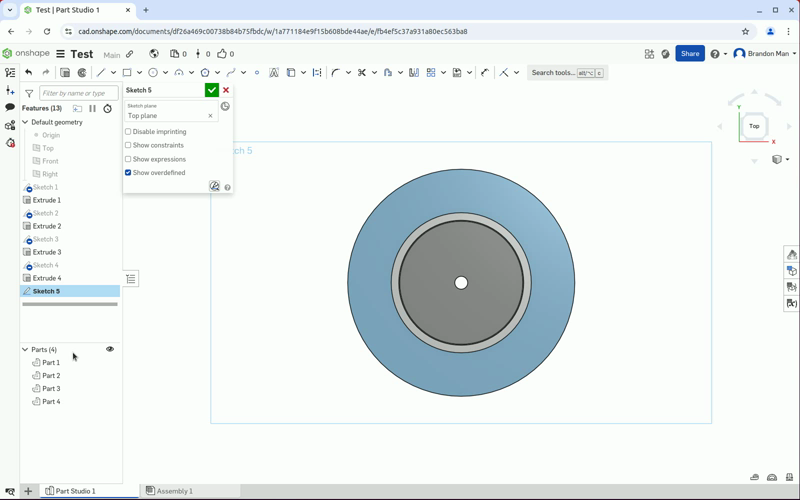
key(y)
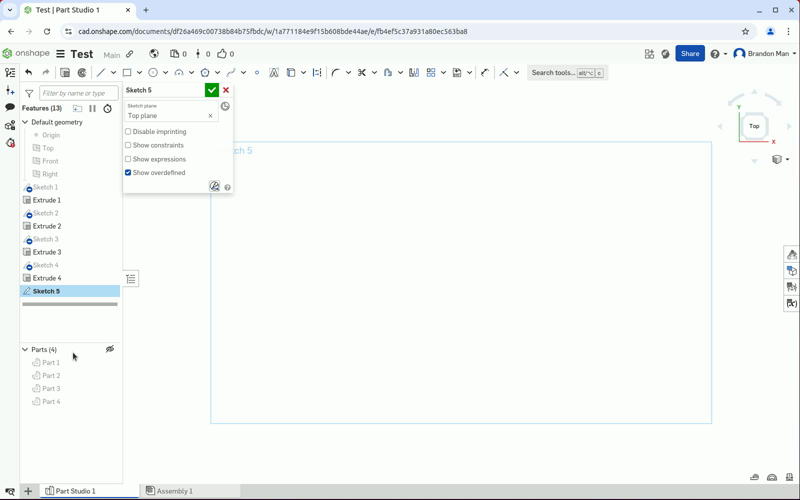
key(c)
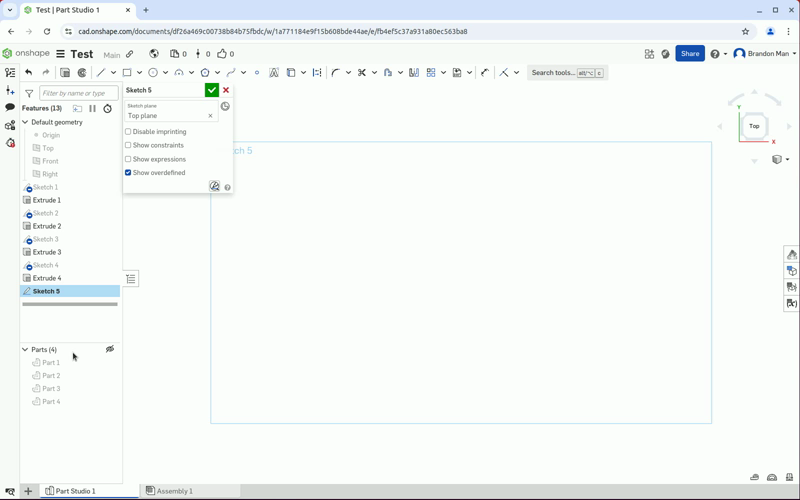
key_down(shift)
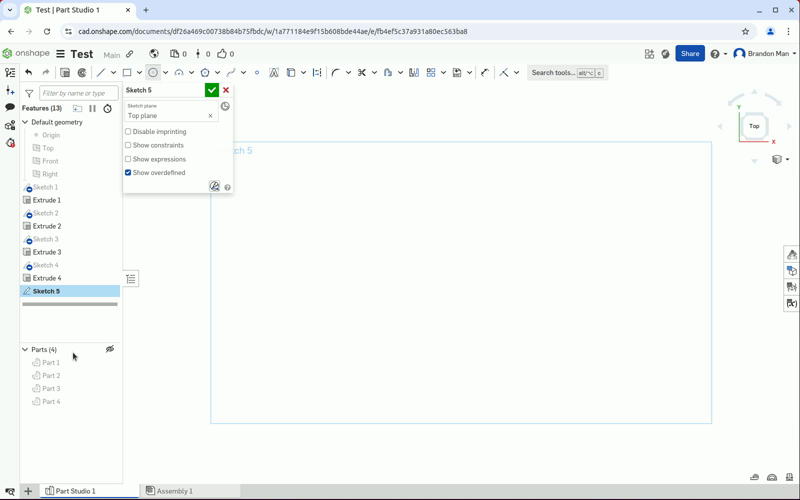
mouse_move(461, 282)
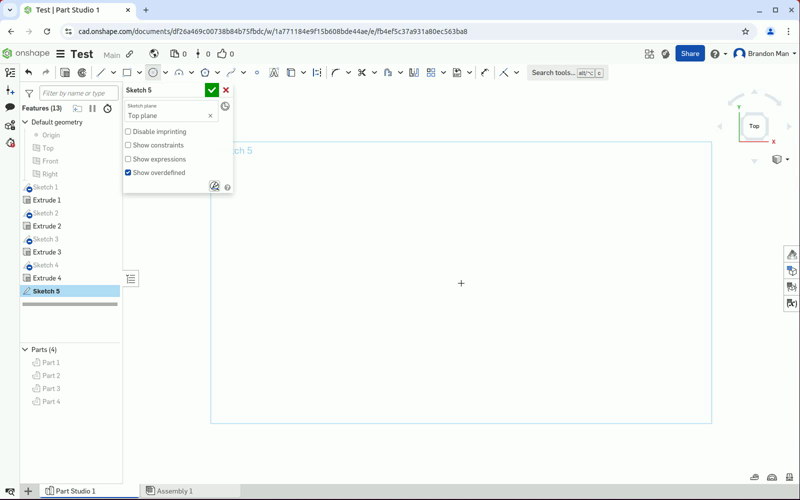
click(461, 282)
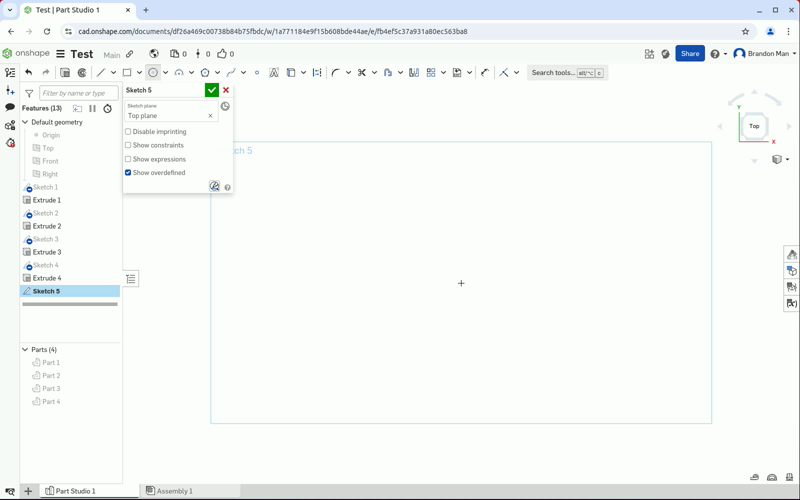
key_up(shift)
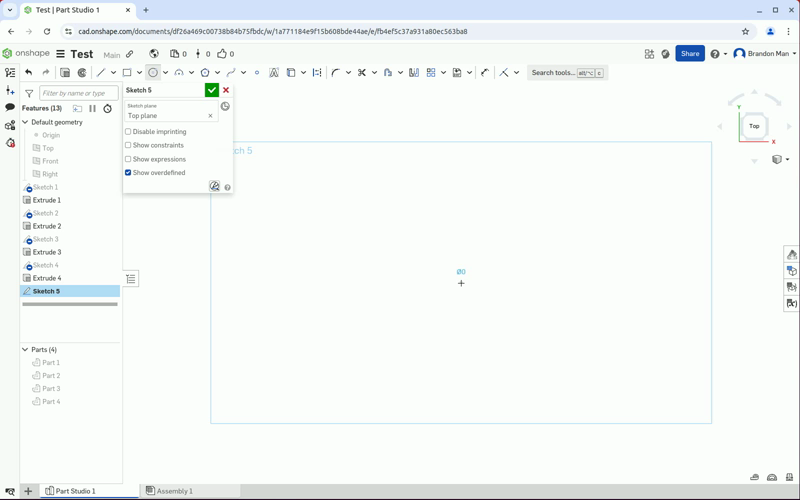
mouse_move(574, 282)
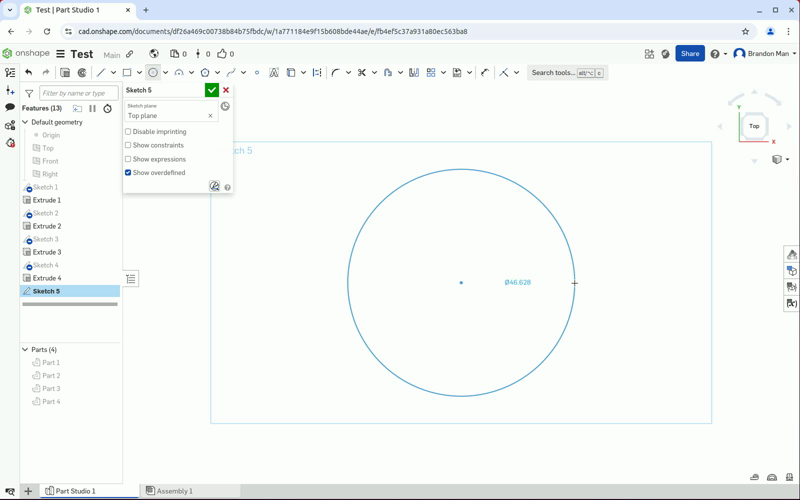
click(574, 282)
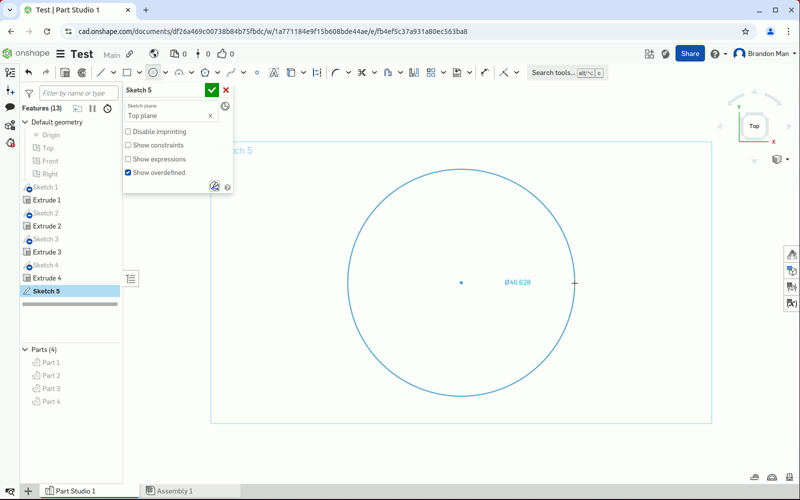
key(esc)
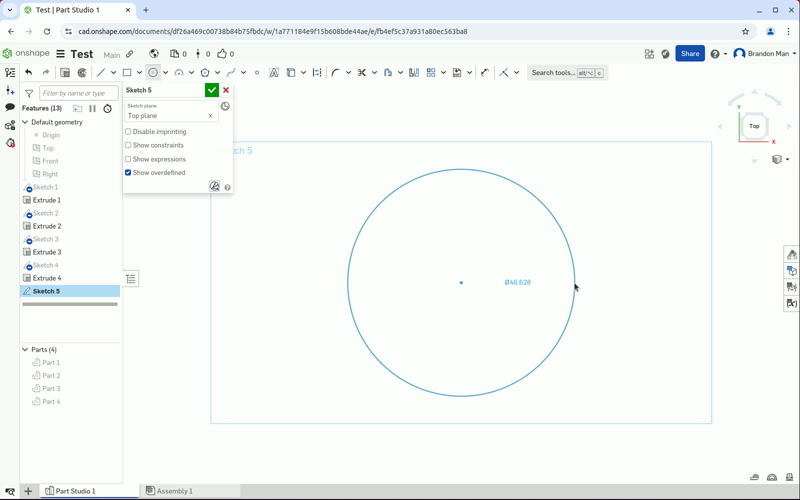
key(c)
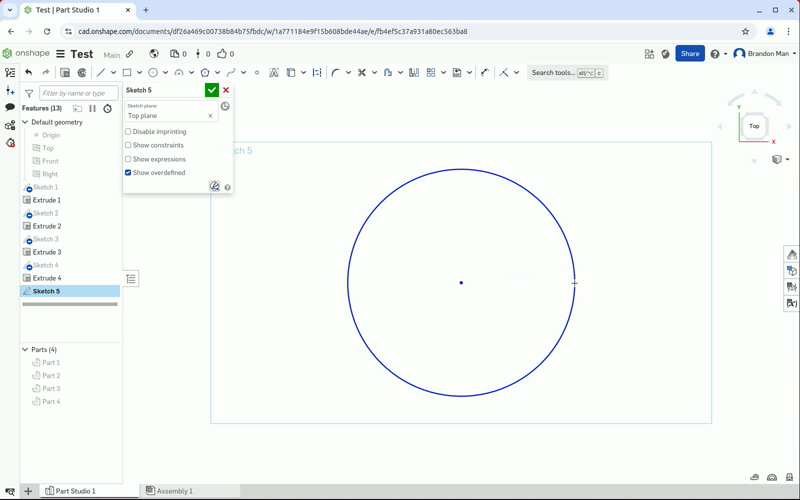
key_down(shift)
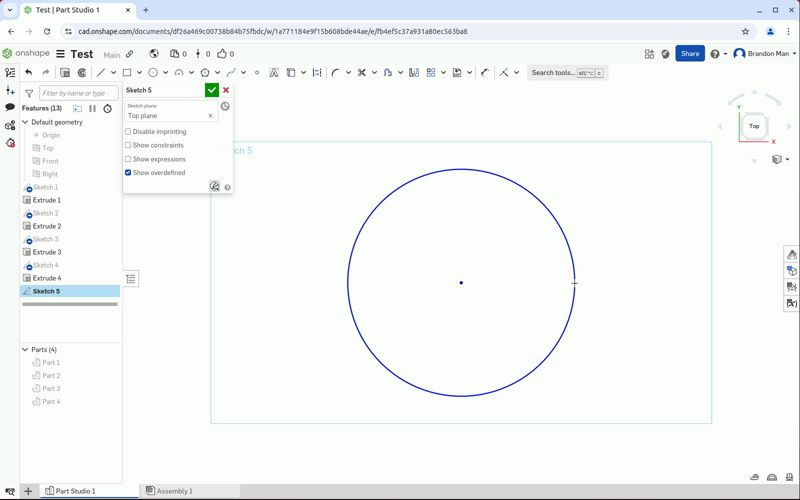
mouse_move(461, 282)
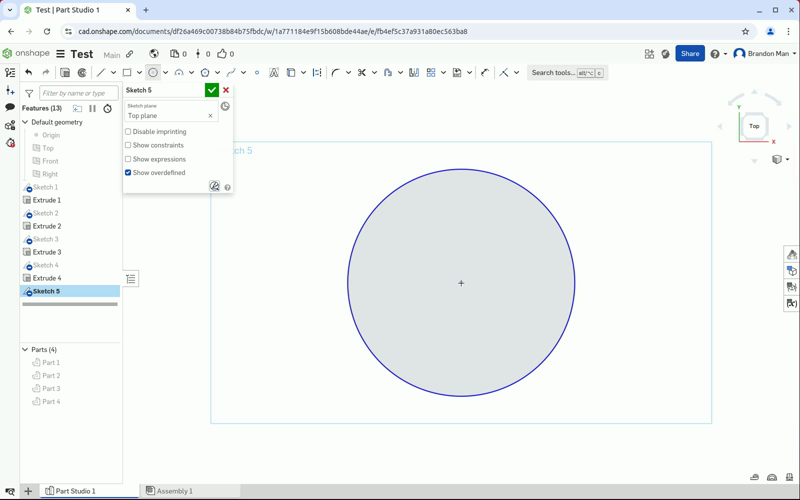
click(461, 282)
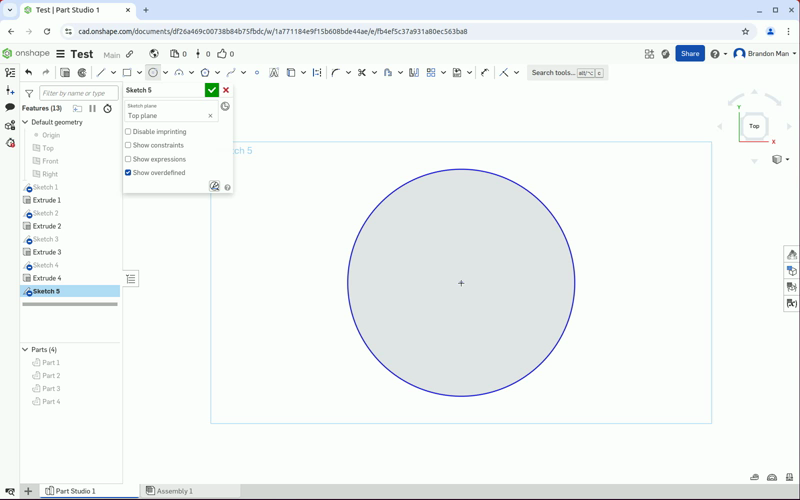
key_up(shift)
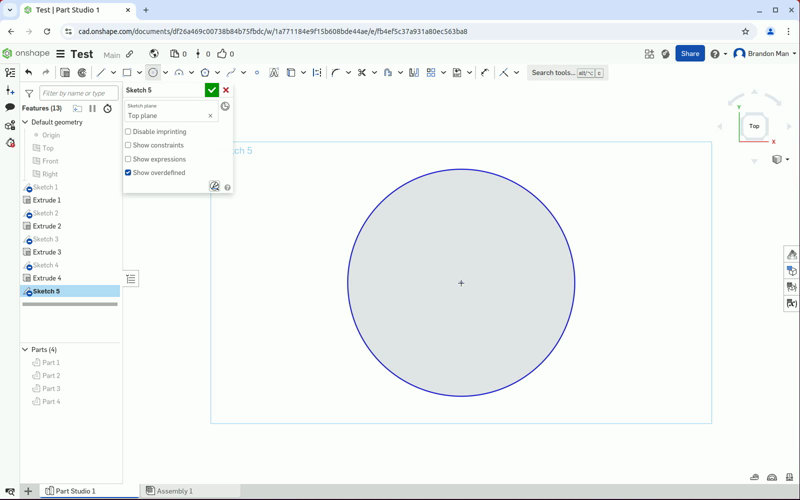
mouse_move(529, 282)
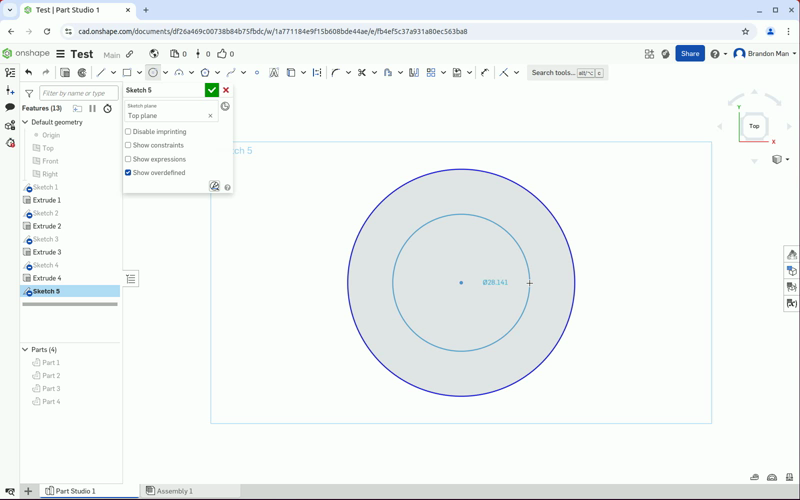
click(529, 282)
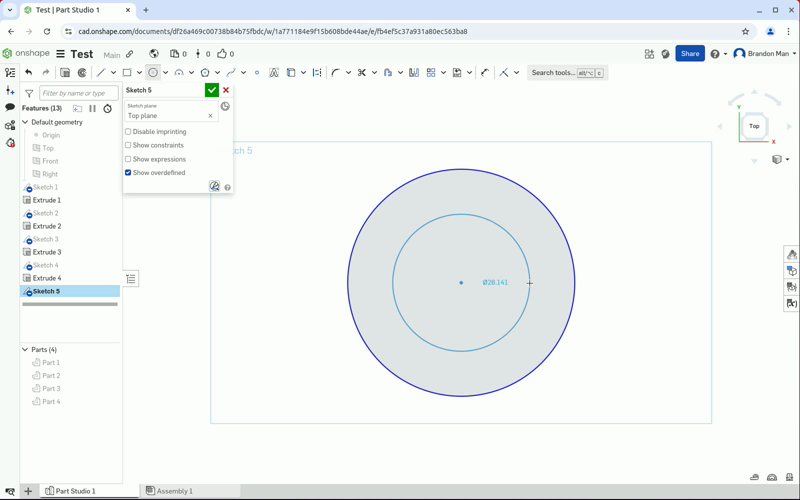
key(esc)
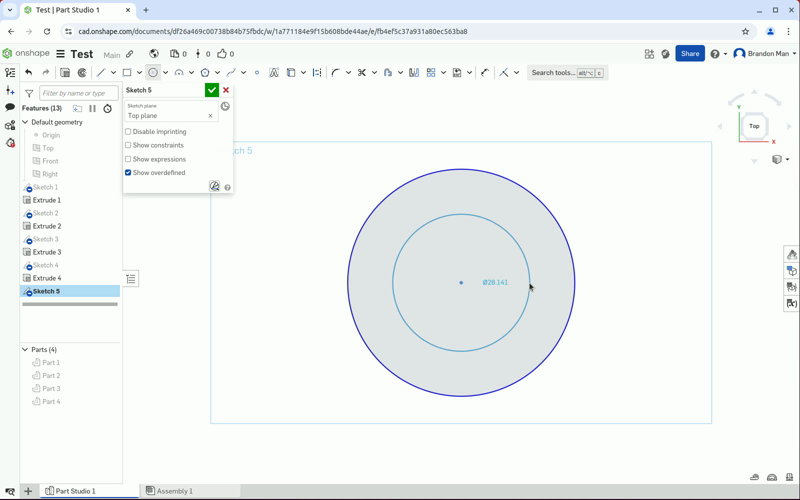
mouse_move(540, 237)
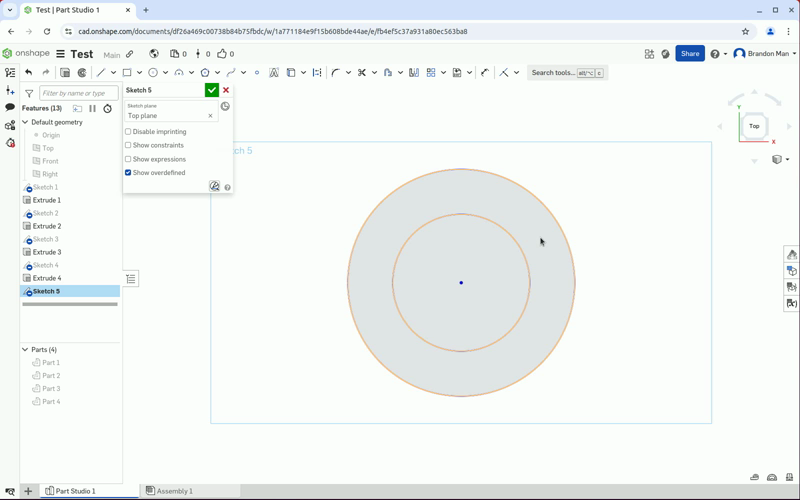
click(540, 237)
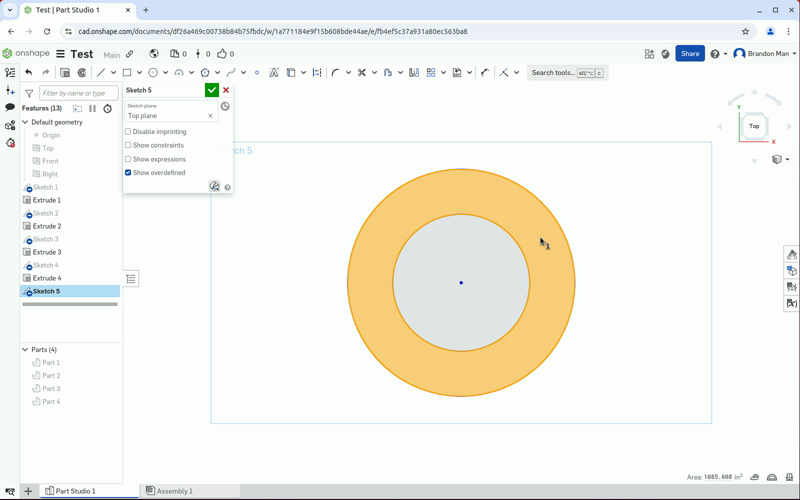
mouse_move(73, 352)
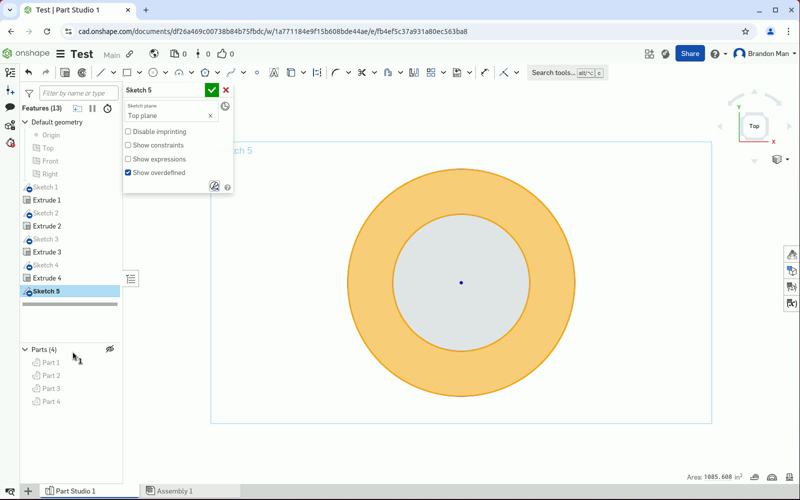
key(shift+y)
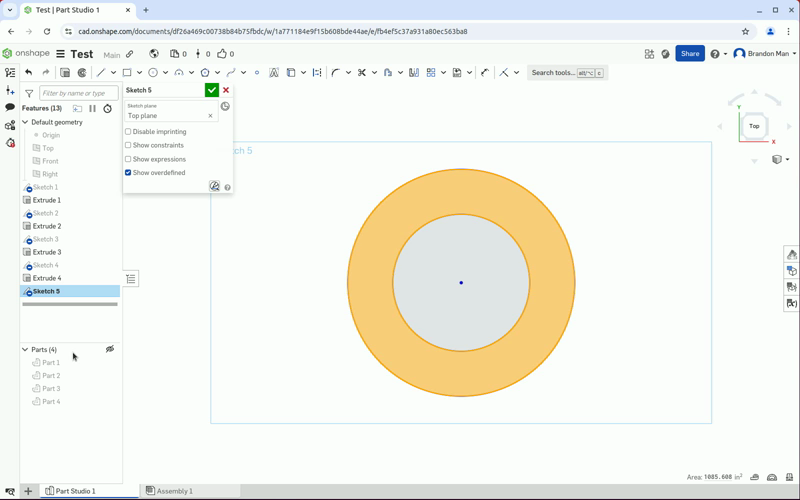
key(shift+e)
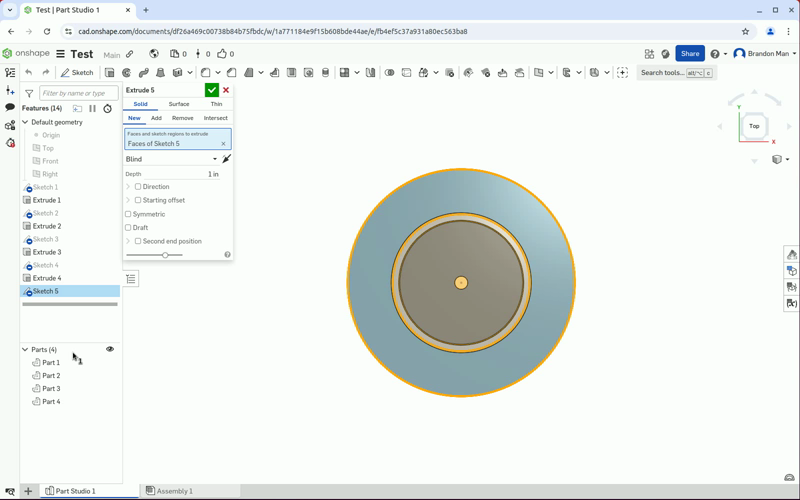
mouse_move(143, 106)
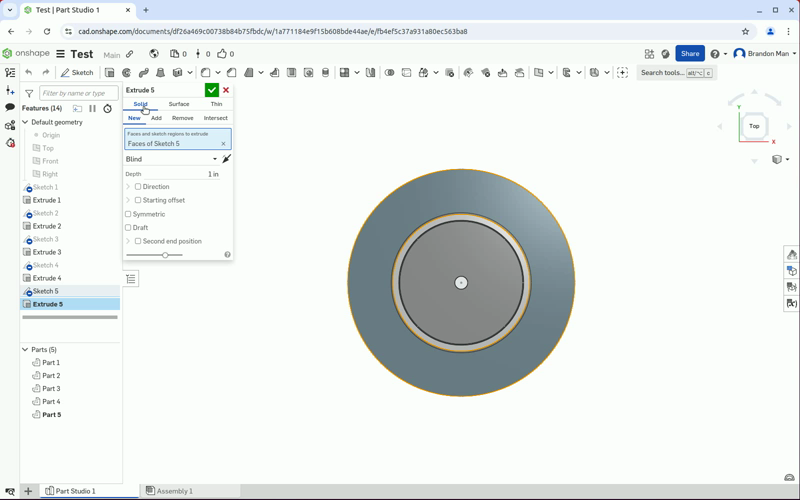
click(143, 106)
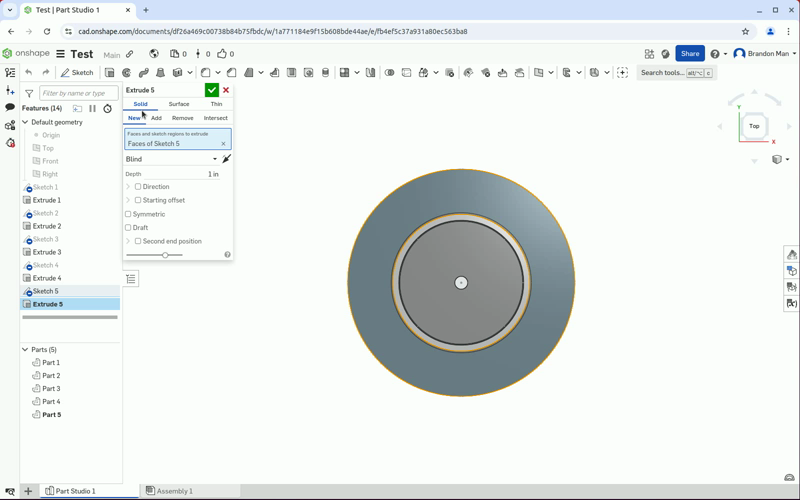
mouse_move(137, 120)
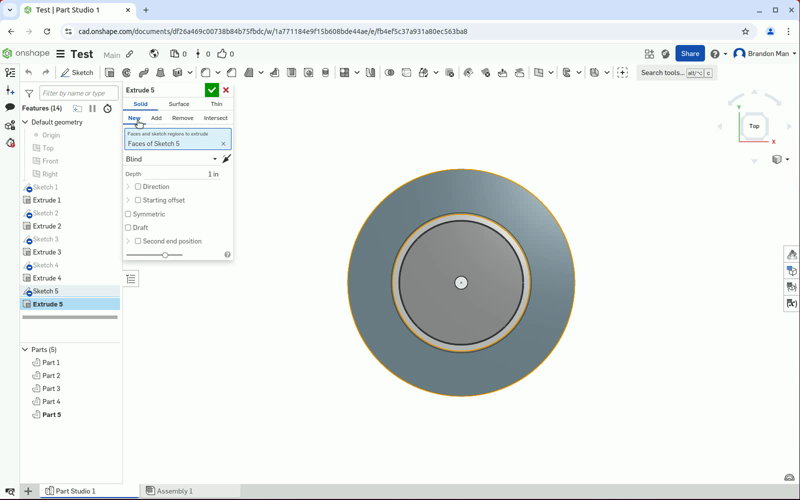
click(137, 120)
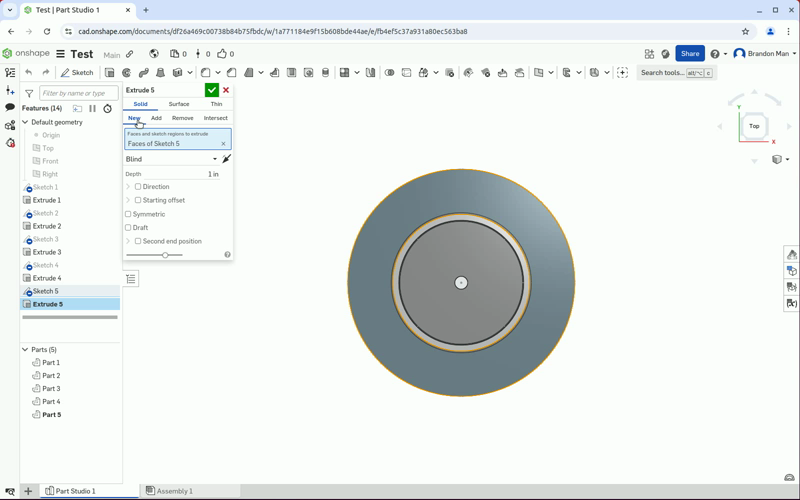
key(tab, 4)
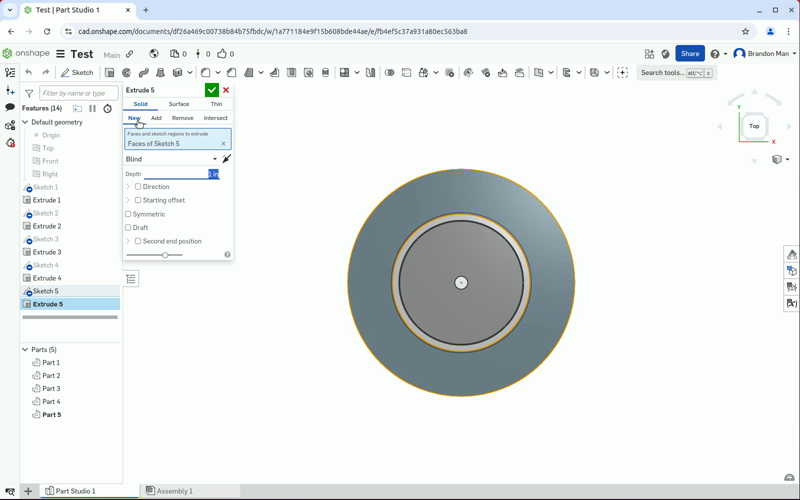
text(1.685)
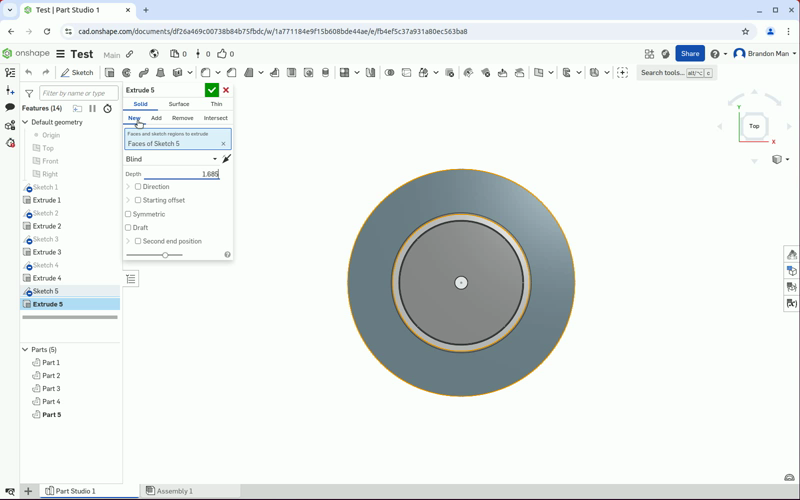
key(enter)
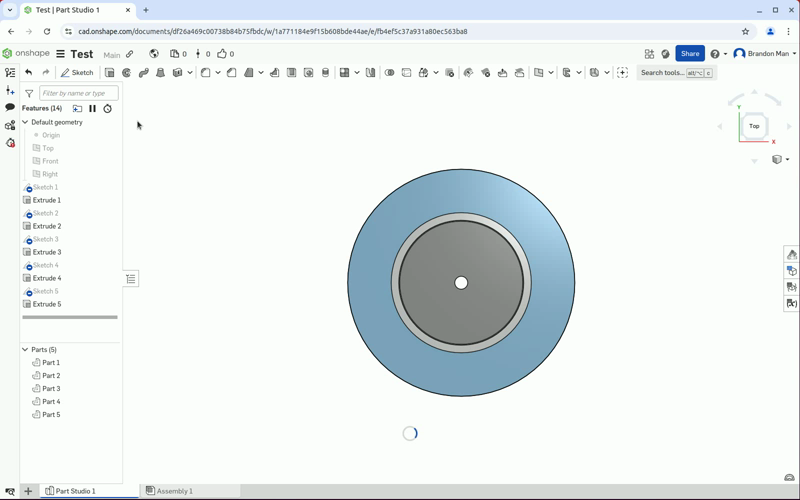
key(shift+h)
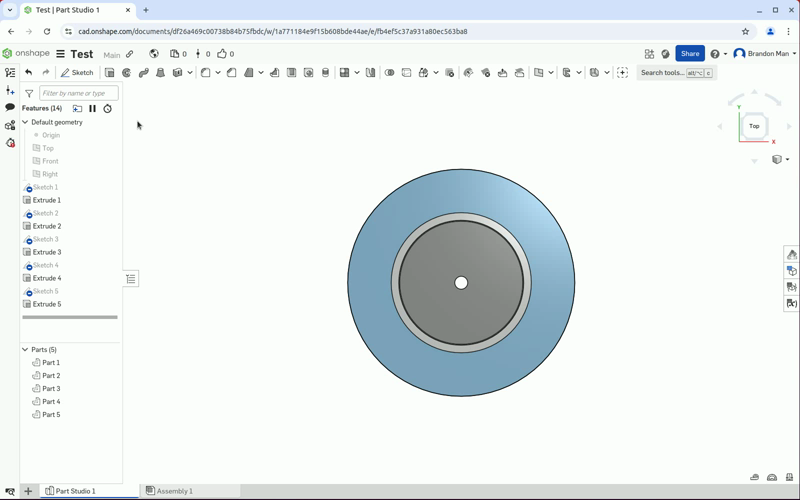
key(shift+h)
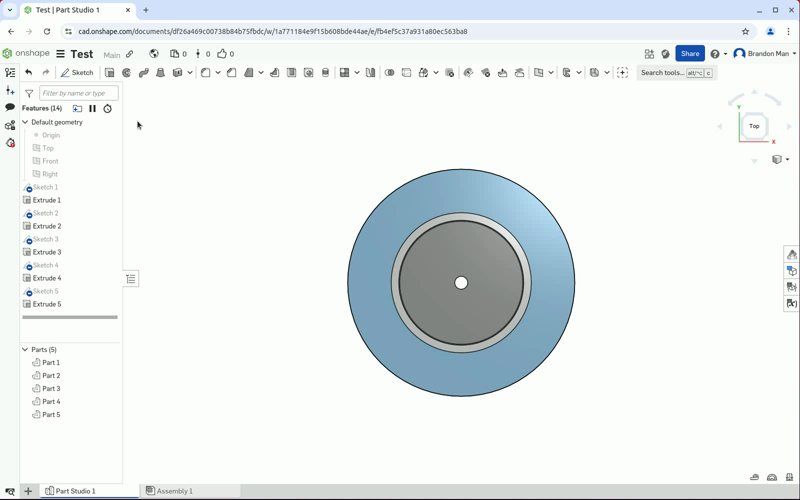
key(shift+7)
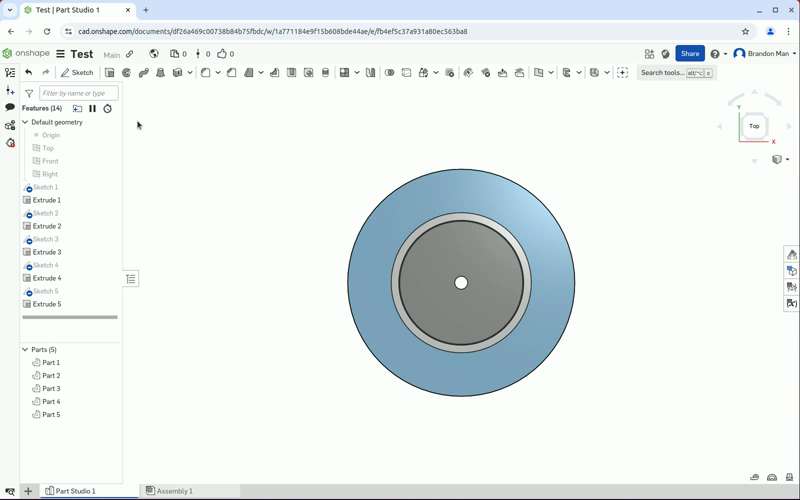
key(up, 3)
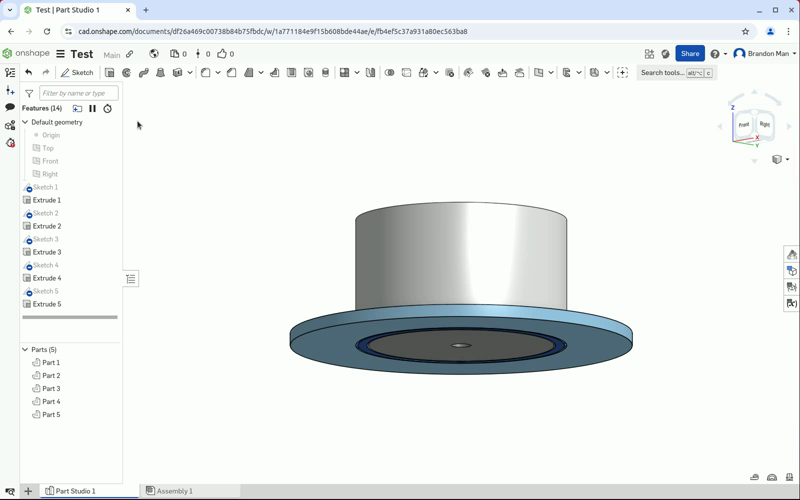
key(left, 3)
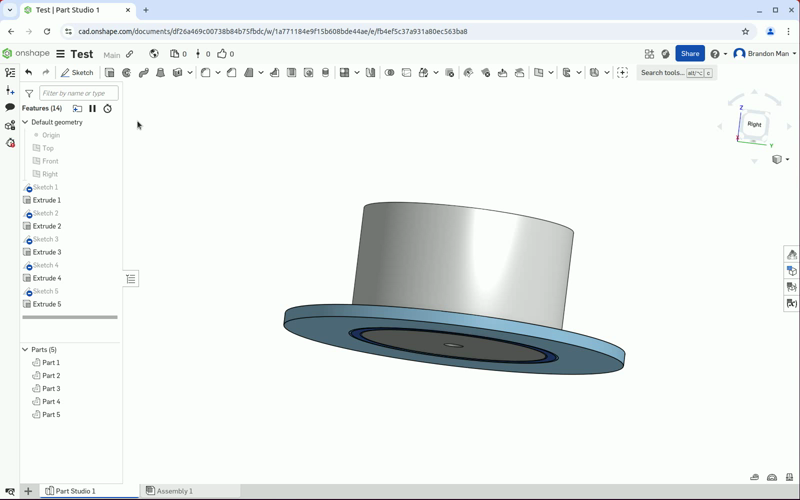
key(right, 3)
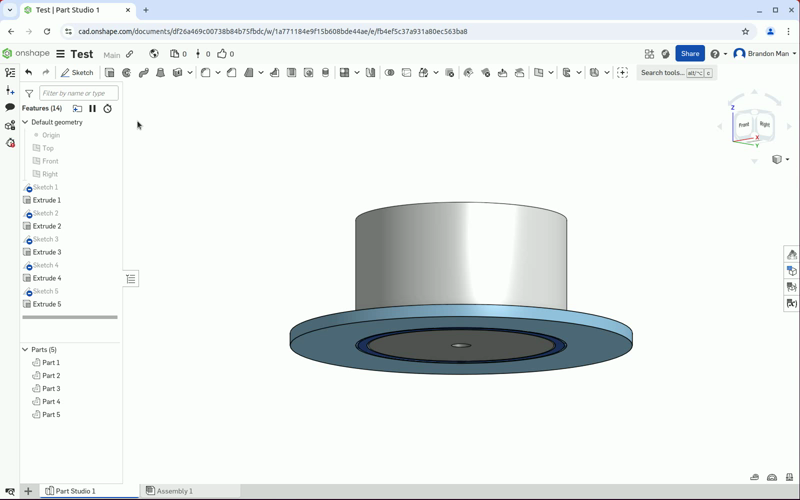
key(down, 3)
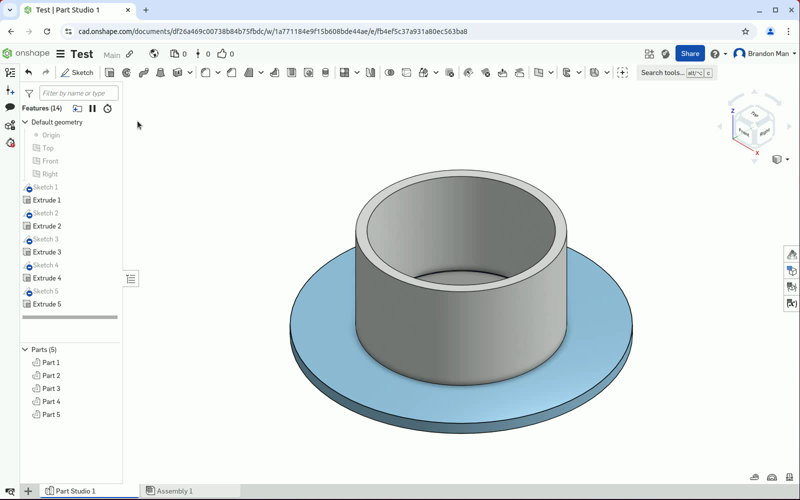
mouse_move(73, 189)
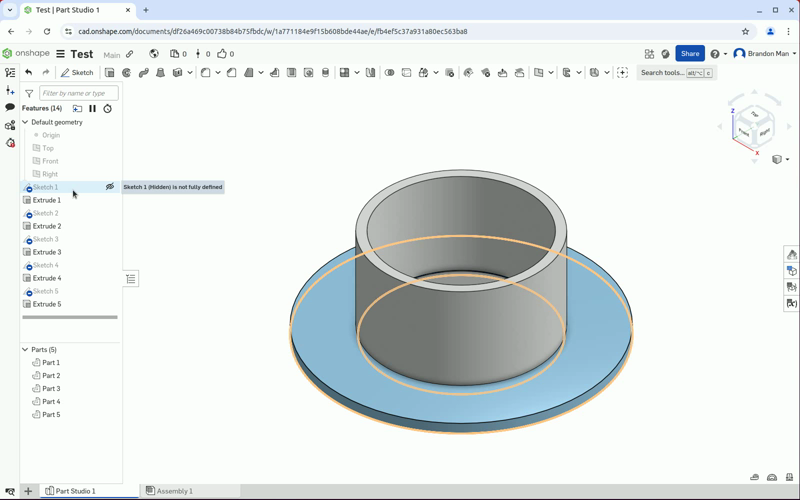
click(73, 189)